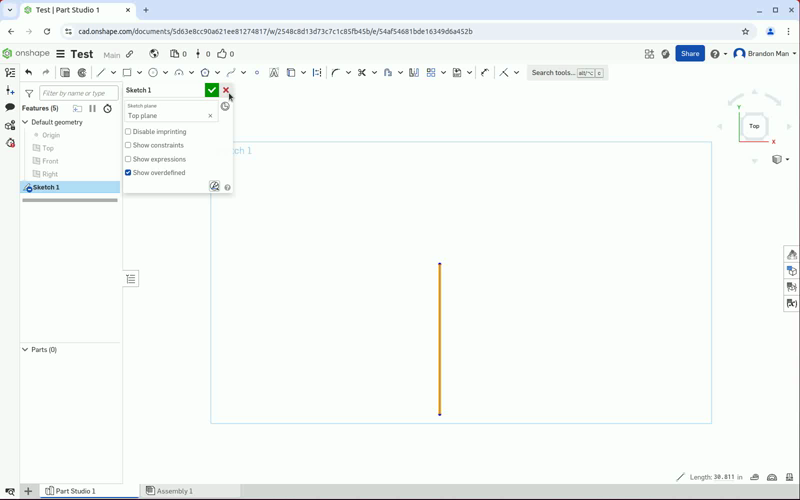
key(shift+h)
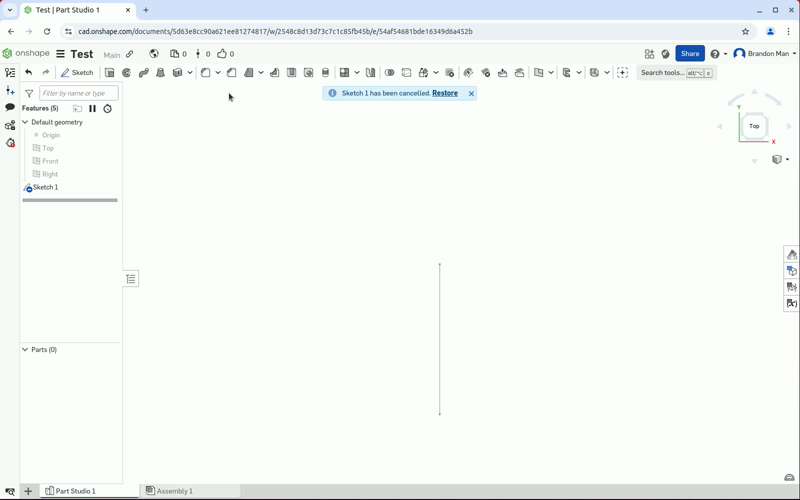
key(shift+s)
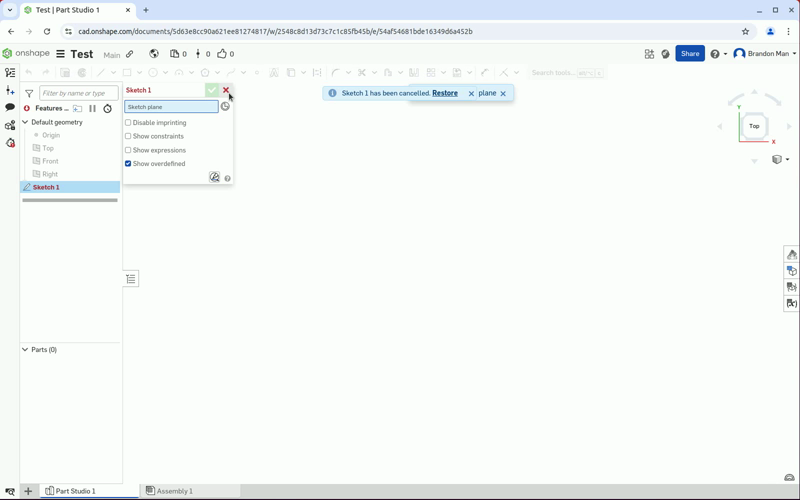
mouse_move(73, 150)
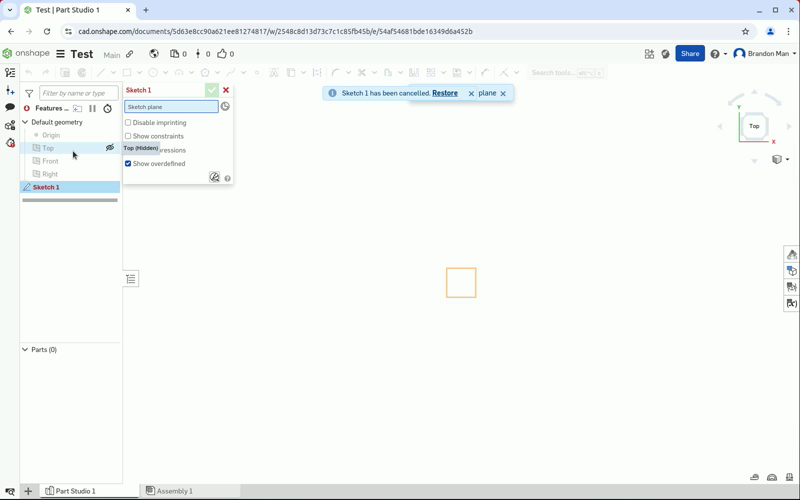
click(73, 150)
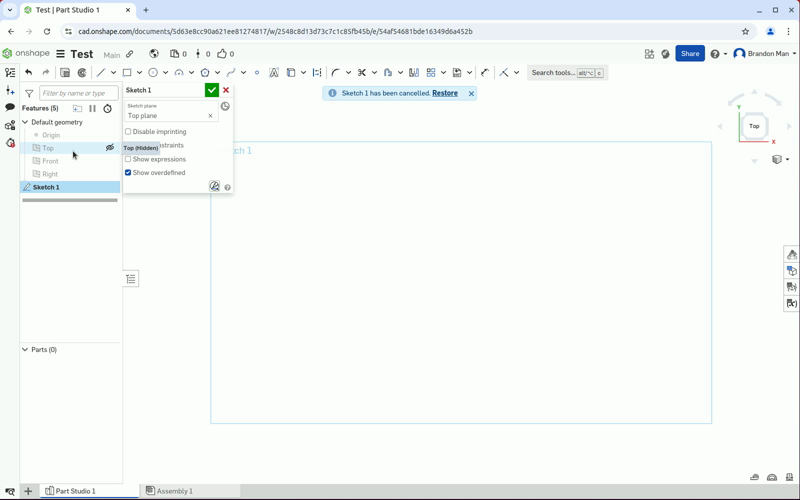
mouse_move(73, 352)
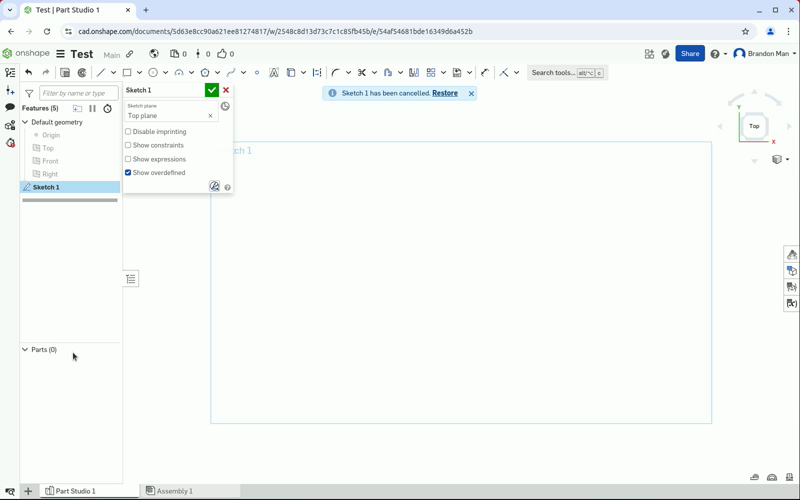
key(y)
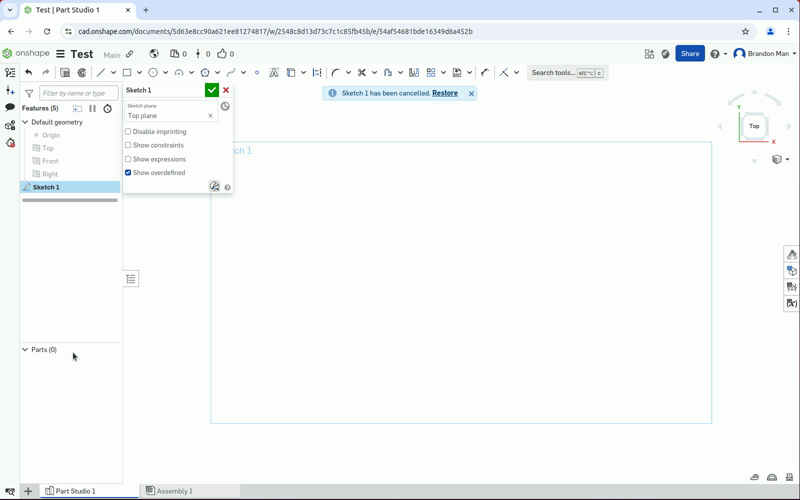
key(l)
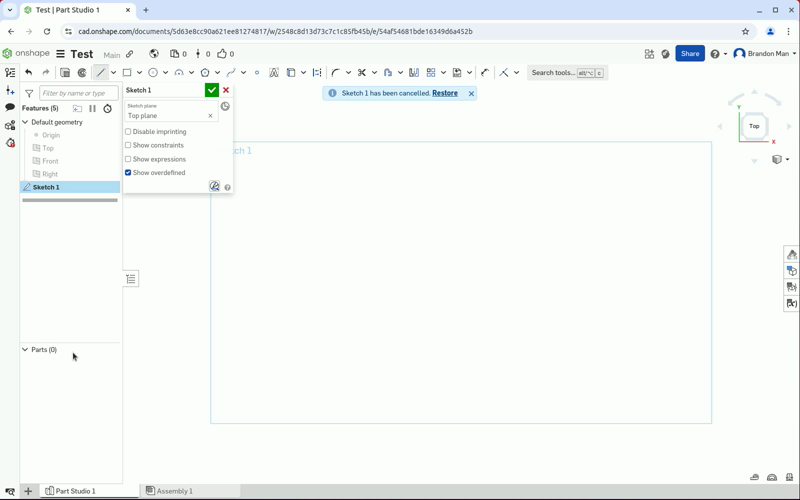
key_down(shift)
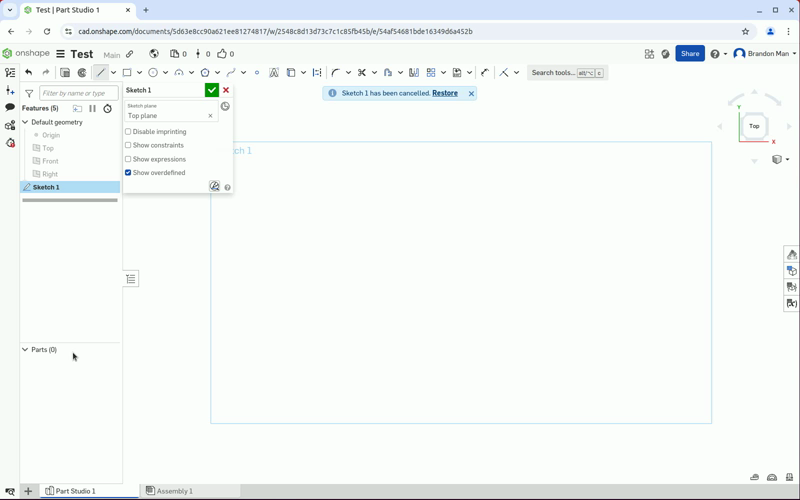
mouse_move(458, 284)
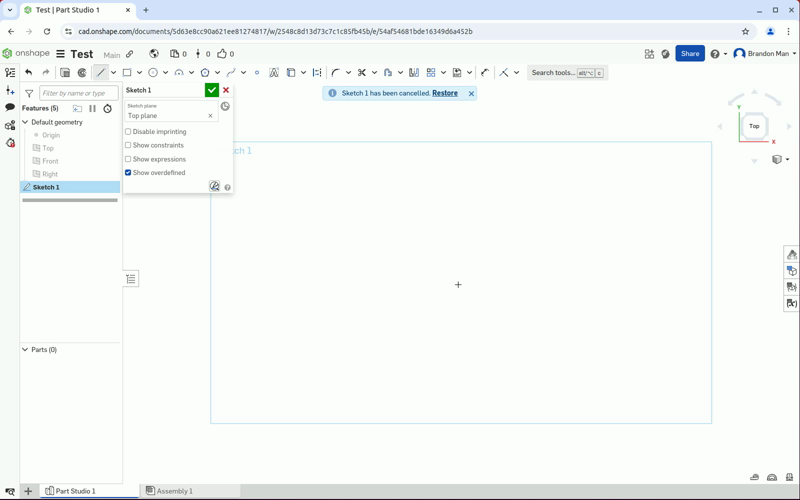
click(458, 284)
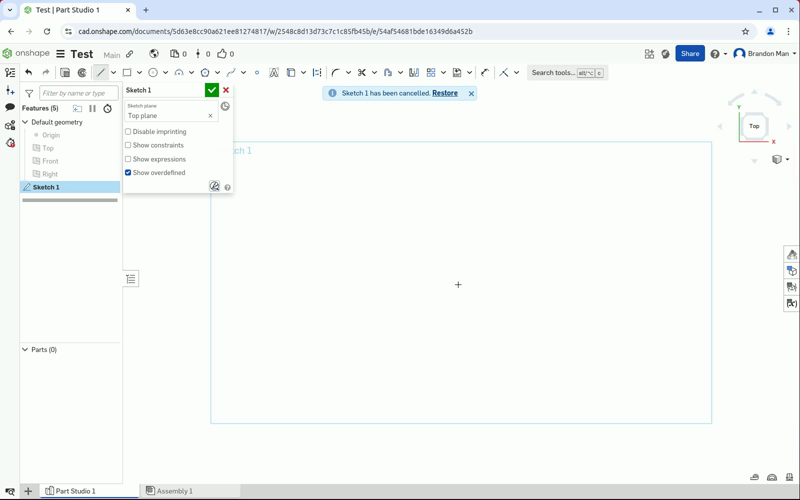
key_up(shift)
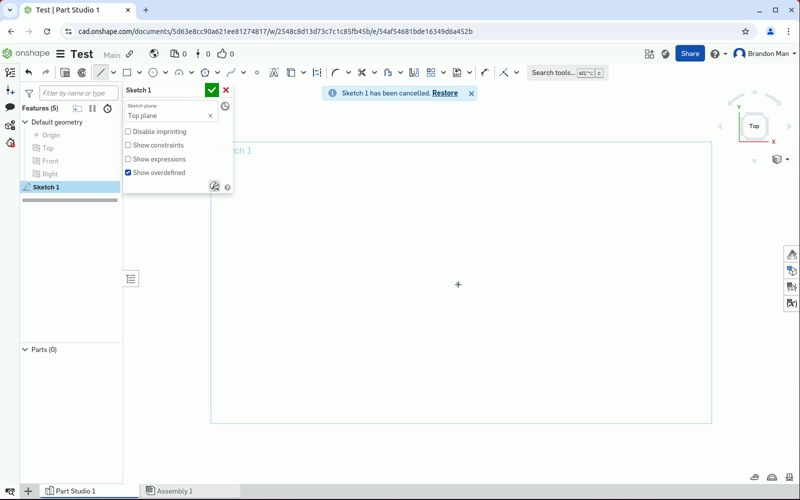
key_down(shift)
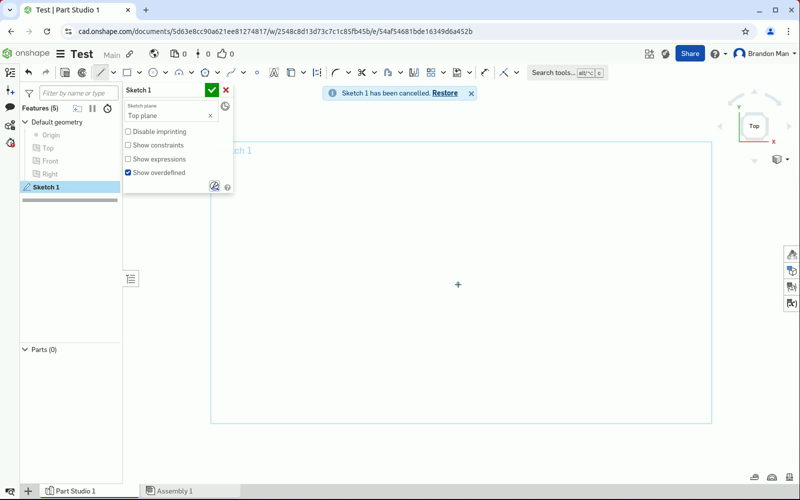
mouse_move(488, 284)
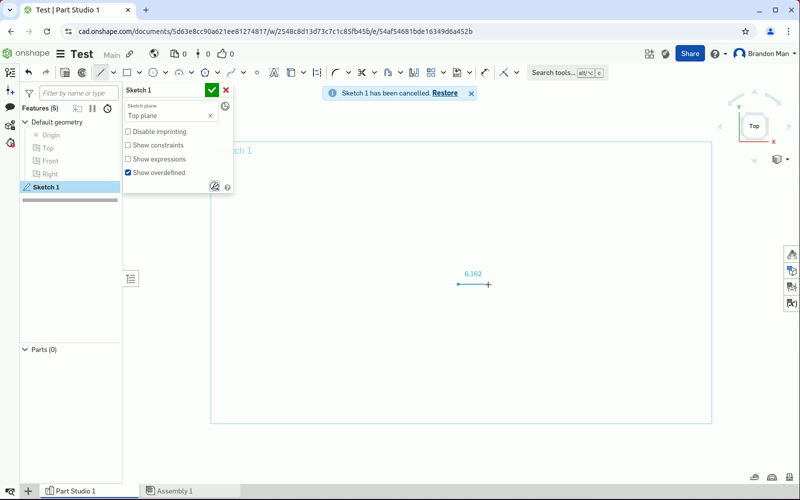
mouse_move(462, 284)
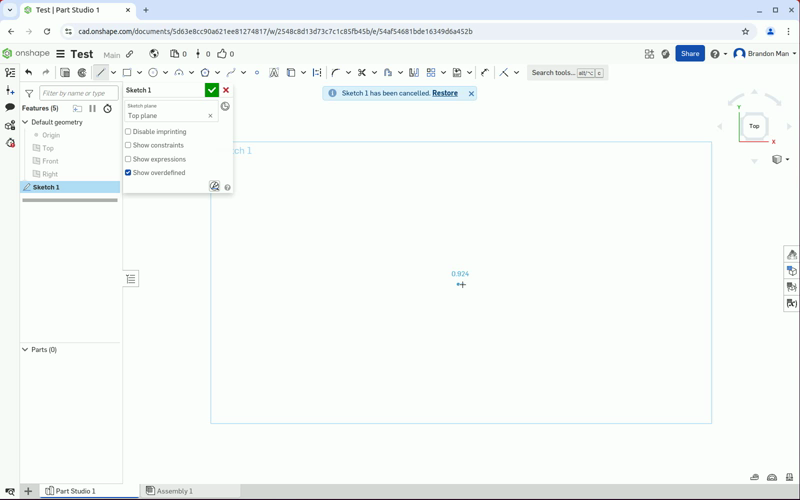
scroll(6)
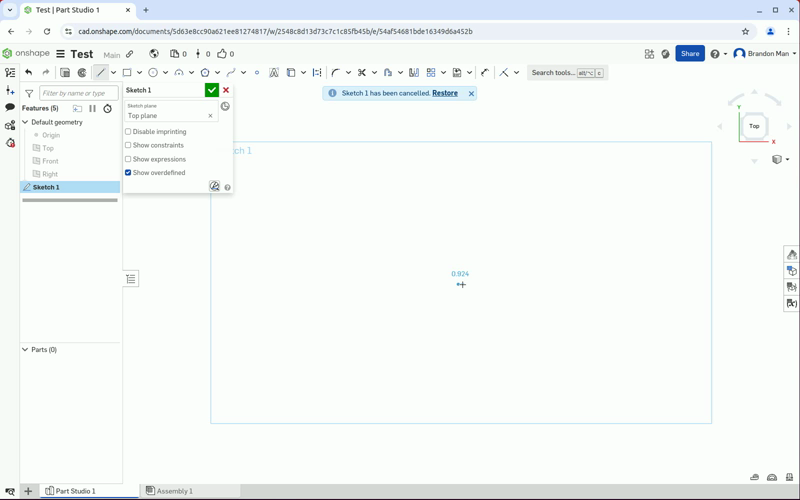
scroll(6)
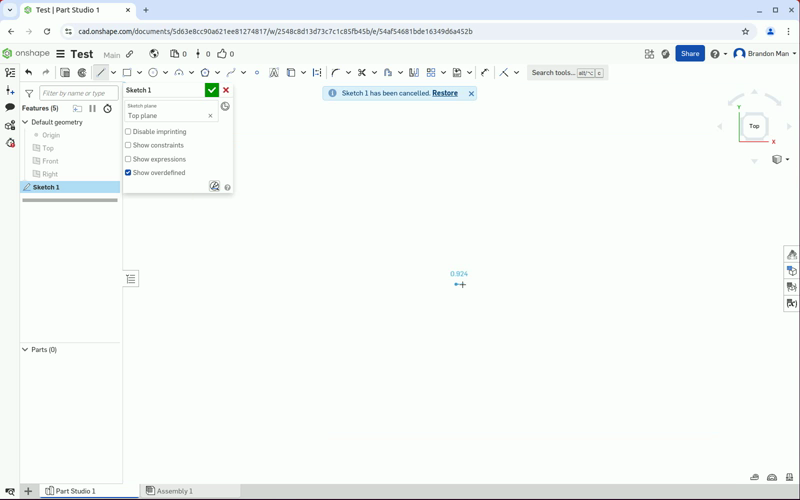
scroll(6)
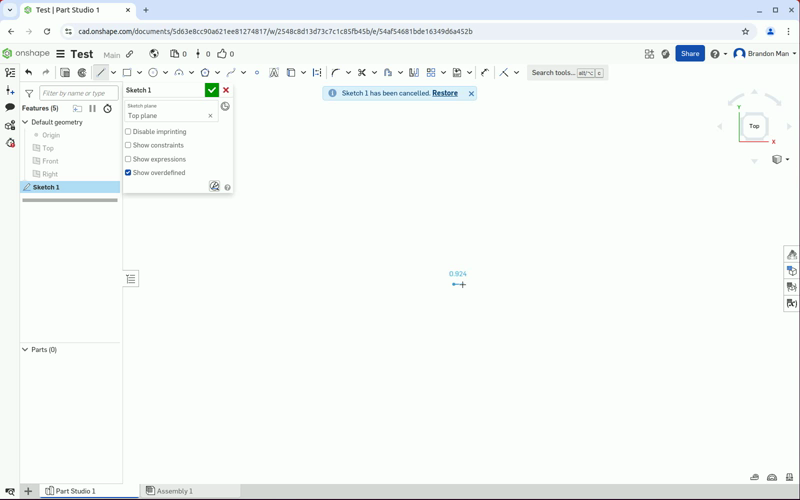
scroll(6)
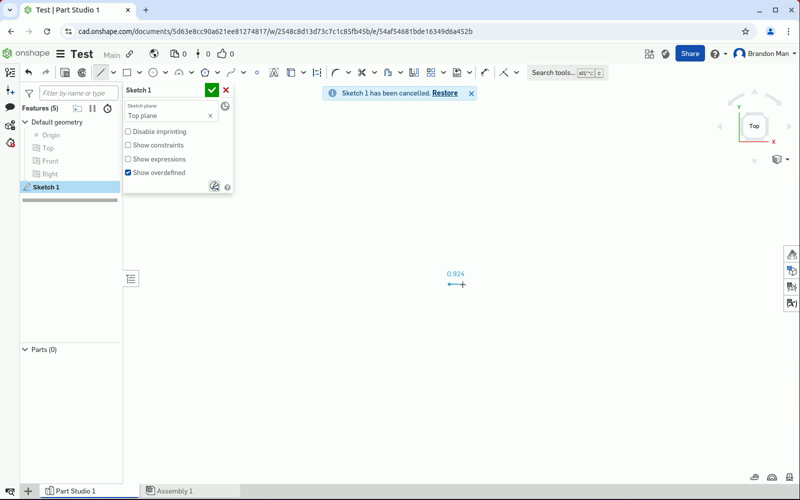
scroll(6)
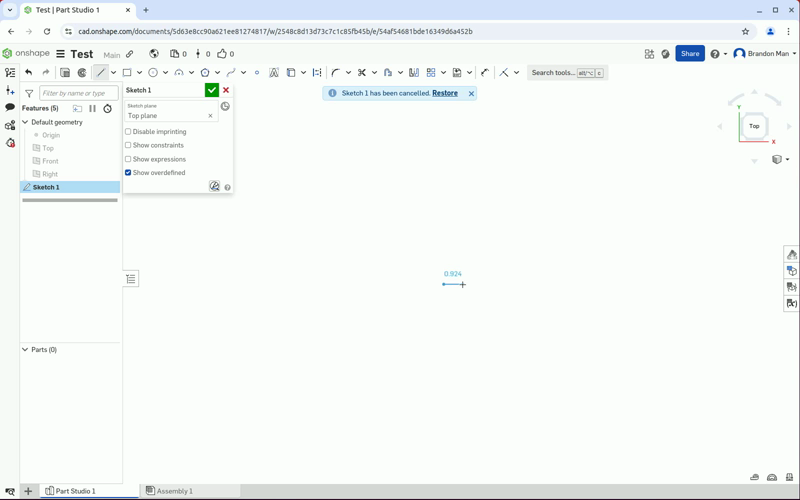
scroll(6)
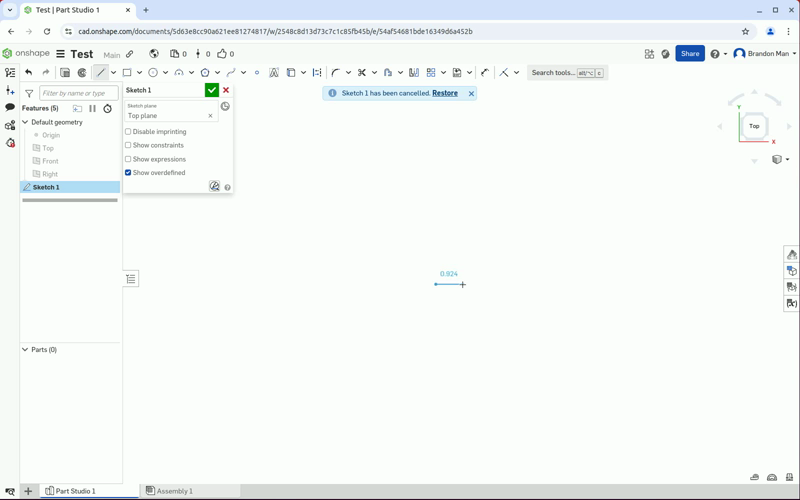
scroll(6)
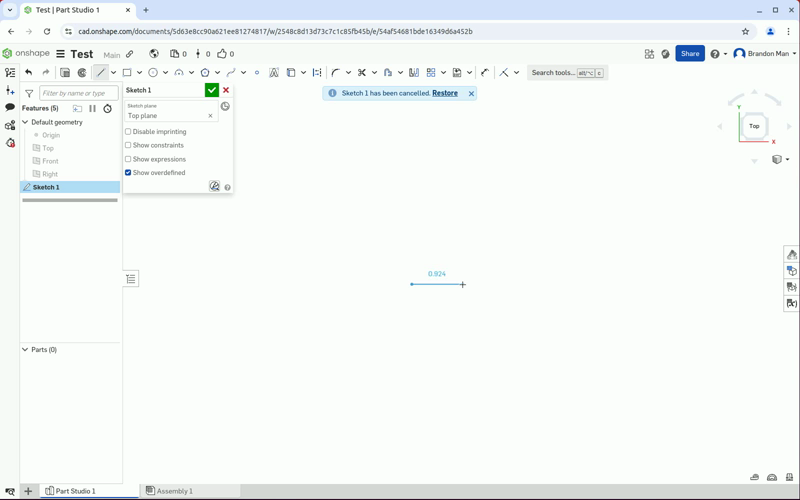
click(462, 284)
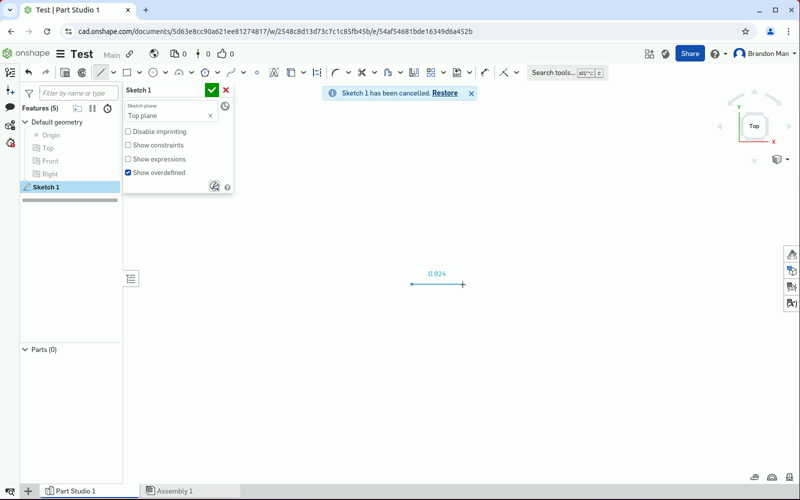
scroll(-6)
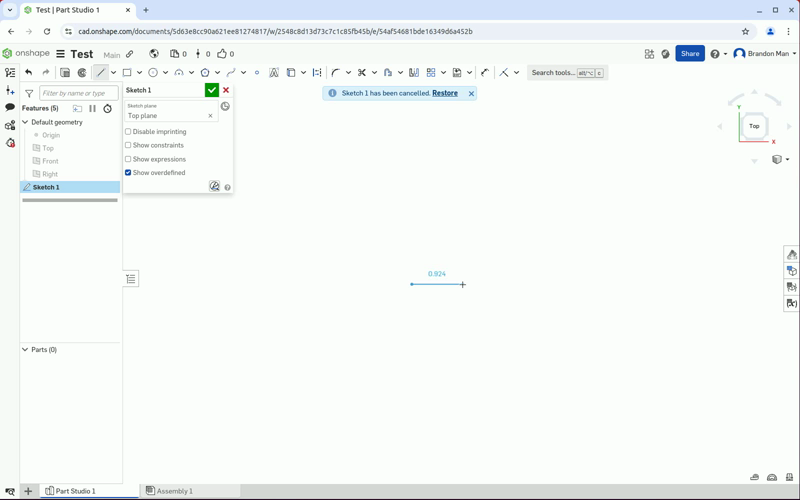
scroll(-6)
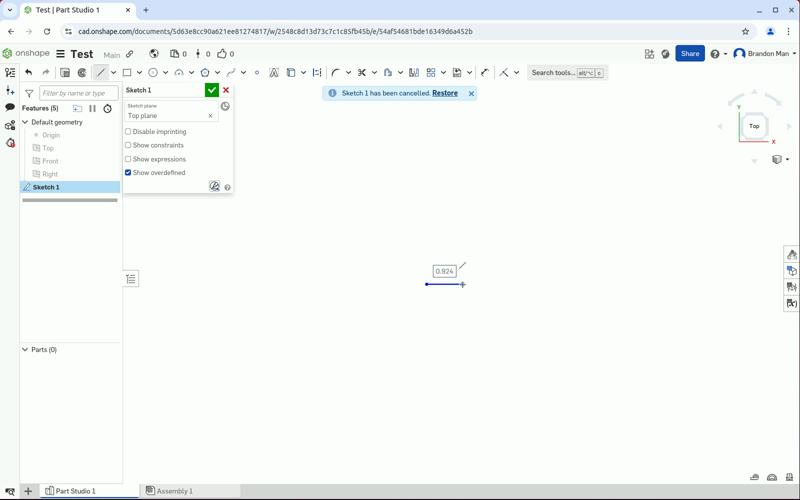
scroll(-6)
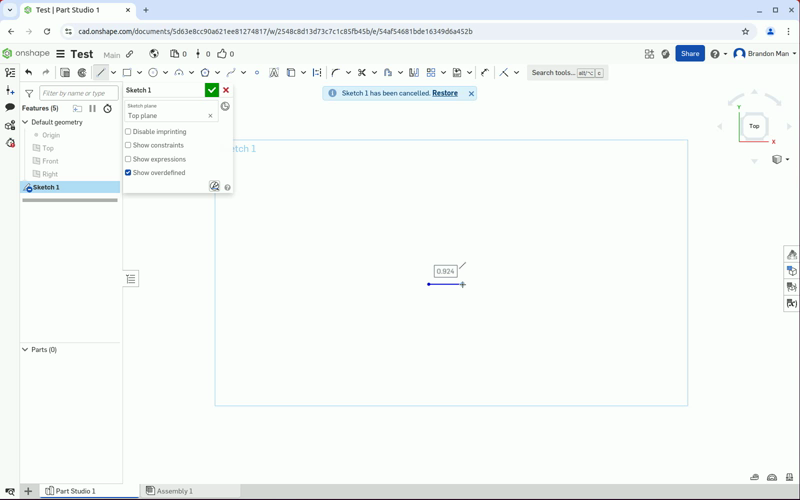
scroll(-6)
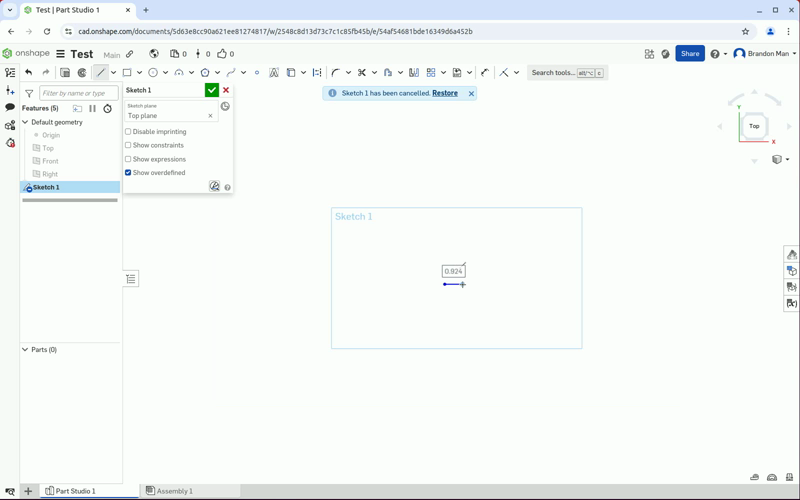
scroll(-6)
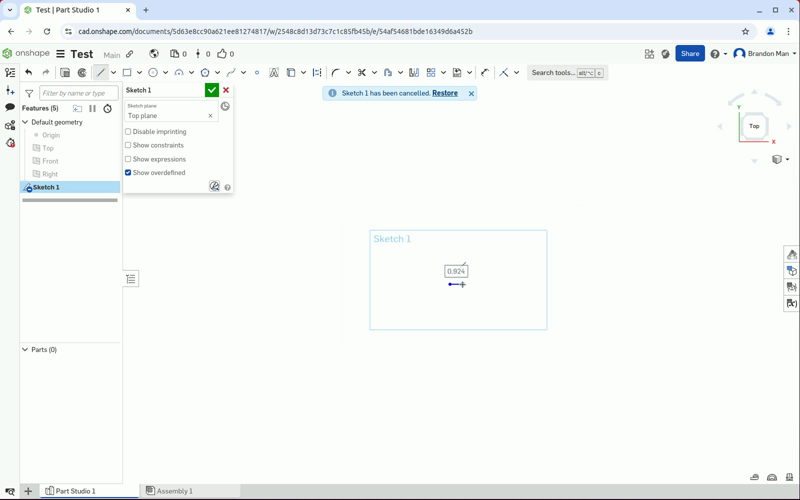
scroll(-6)
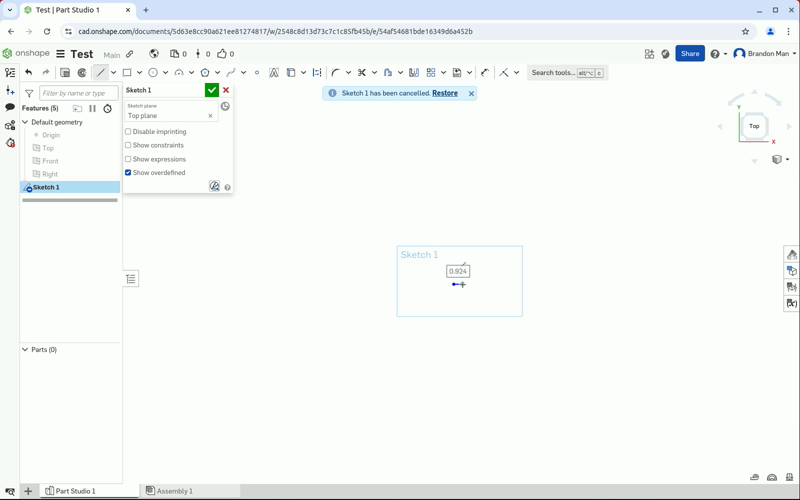
scroll(-6)
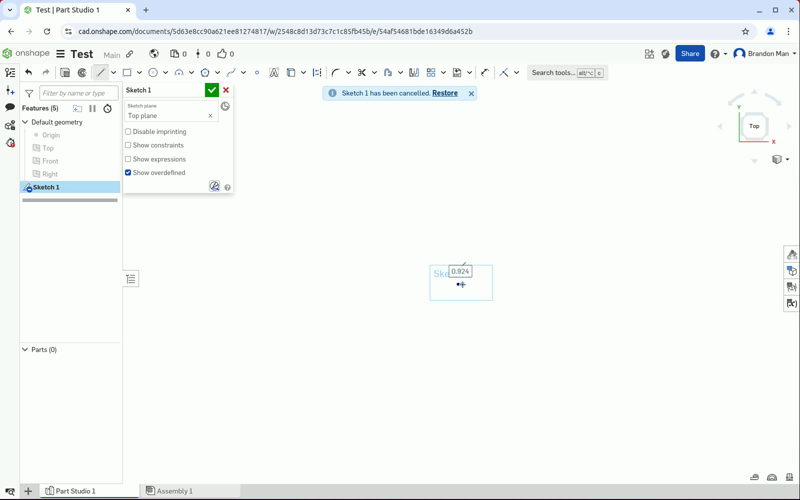
key_up(shift)
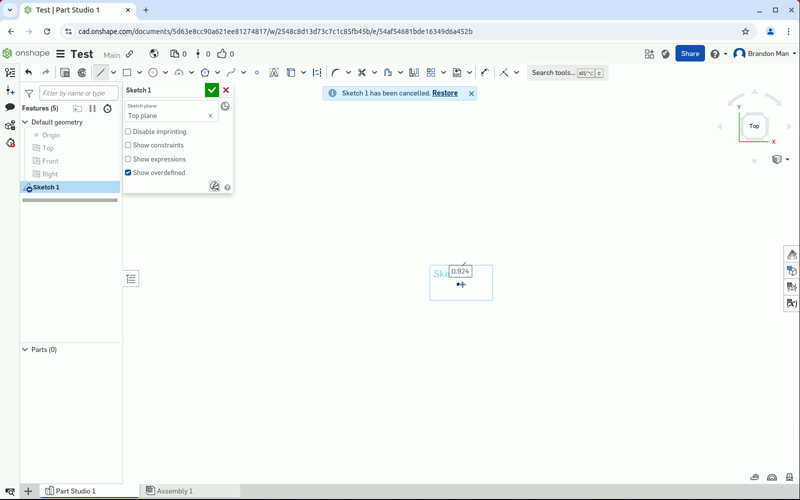
key_down(shift)
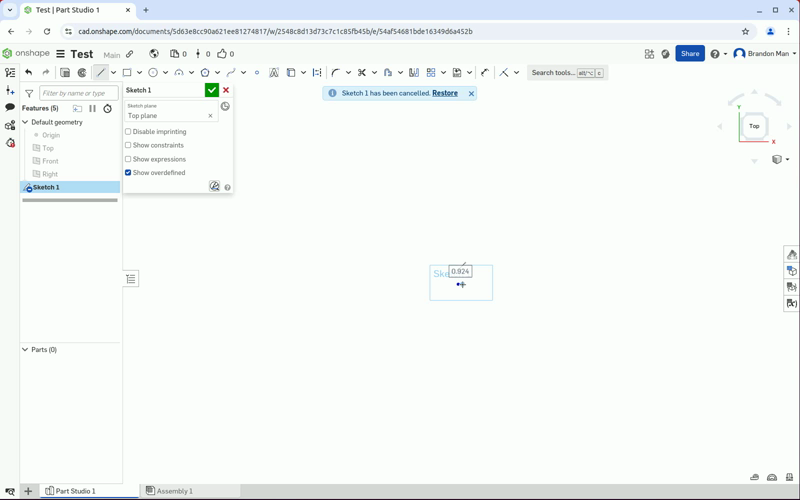
mouse_move(492, 284)
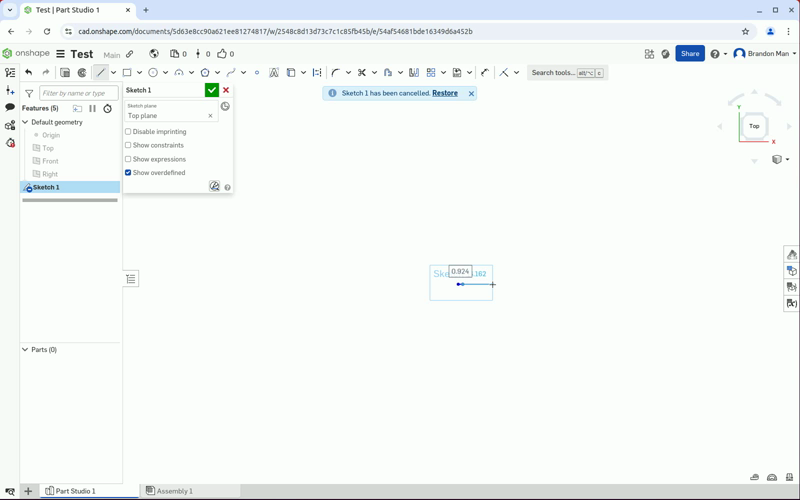
mouse_move(462, 282)
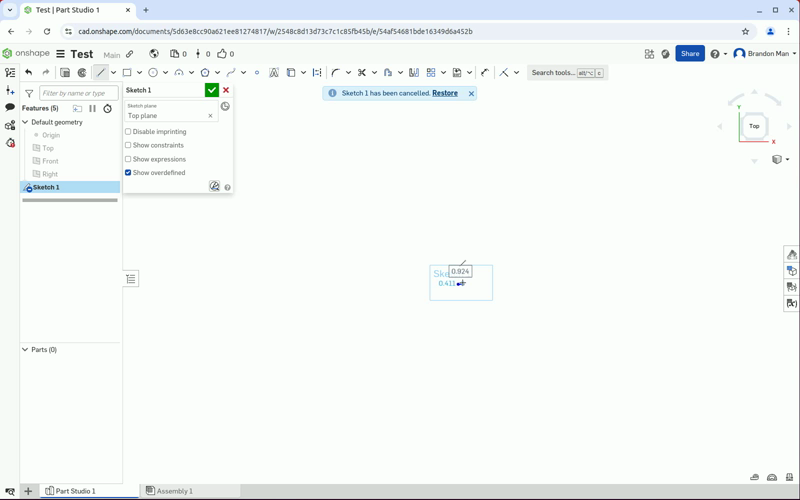
scroll(6)
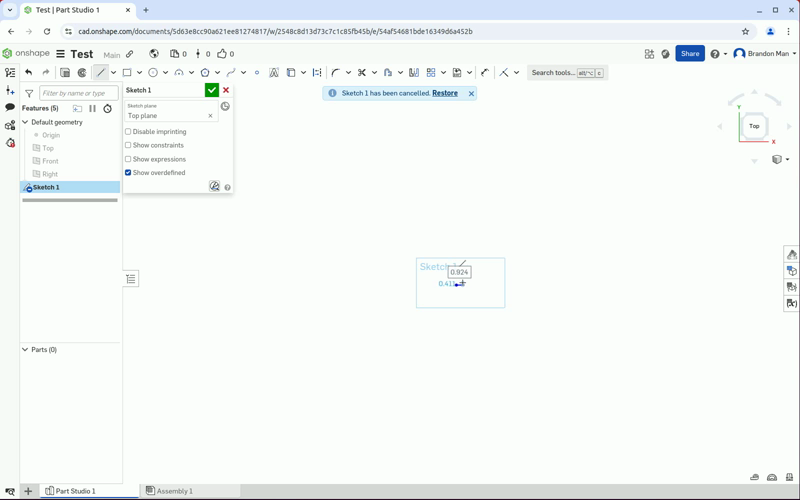
scroll(6)
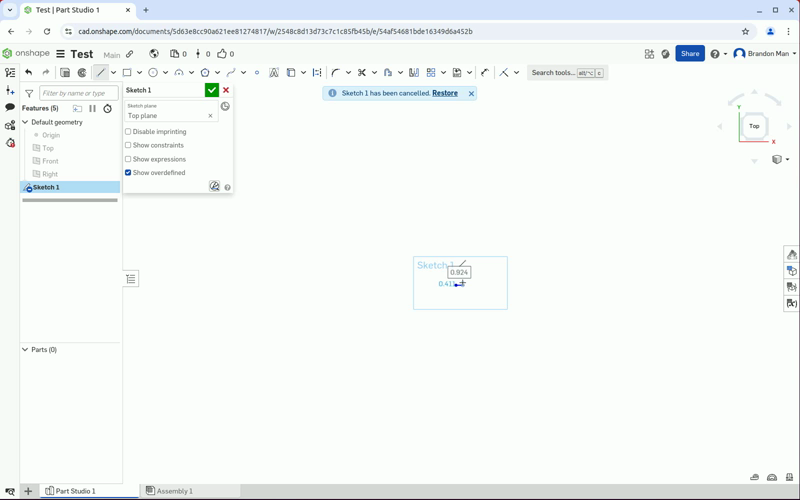
scroll(6)
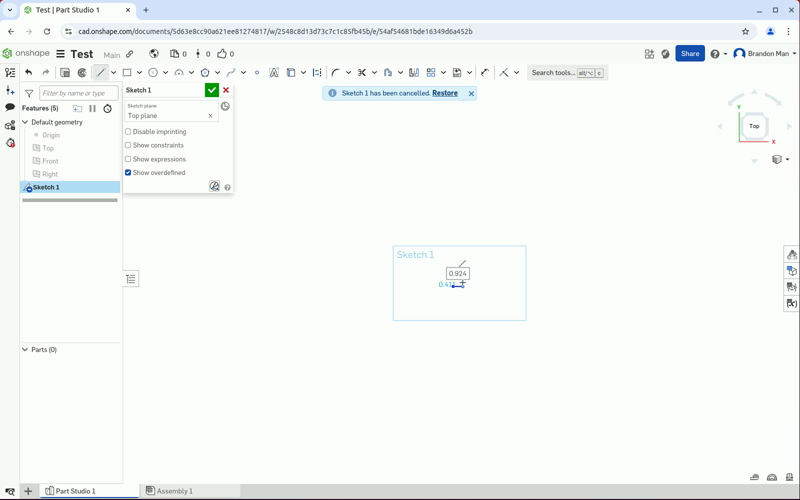
scroll(6)
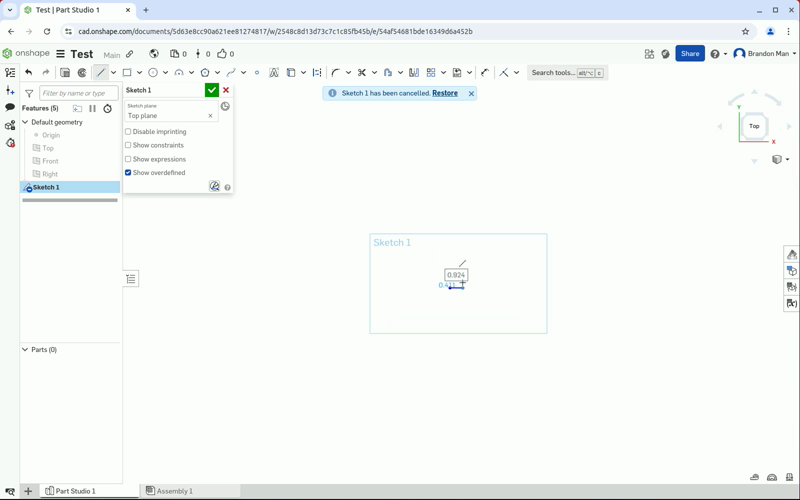
scroll(6)
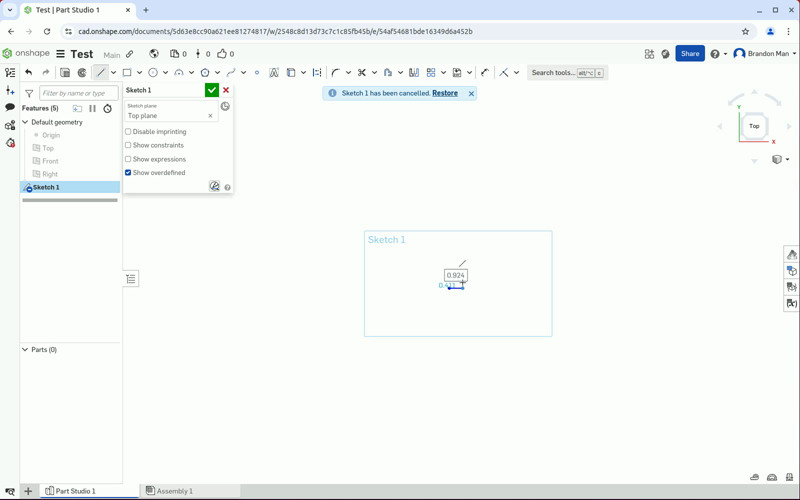
scroll(6)
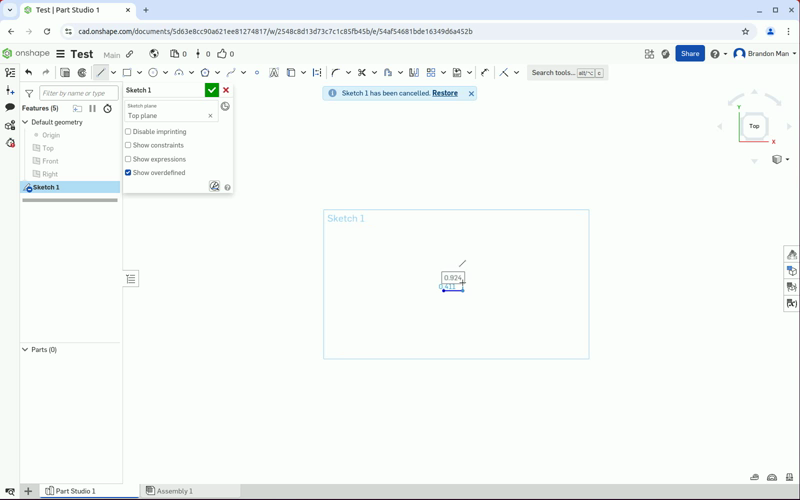
scroll(6)
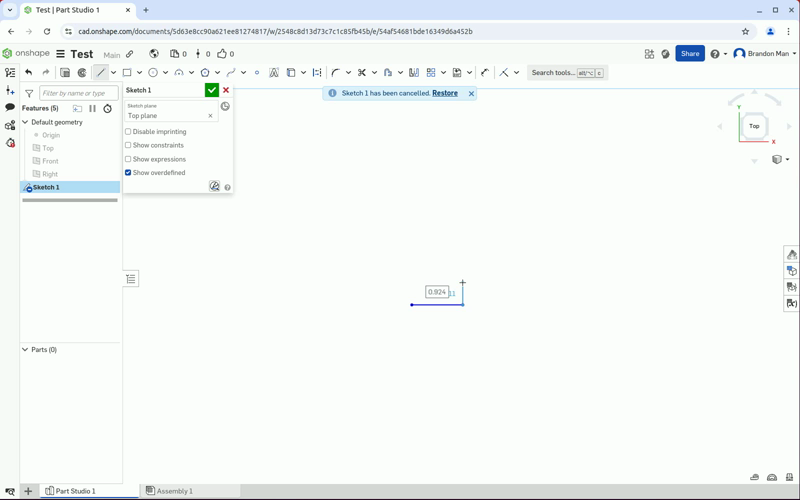
click(462, 282)
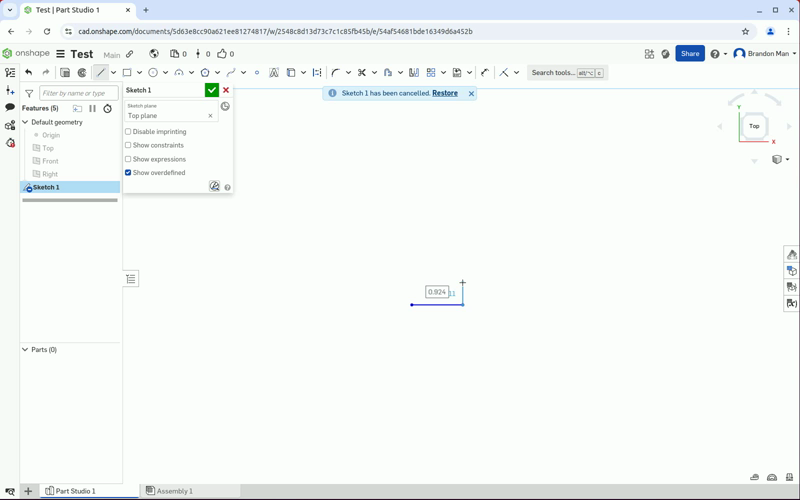
scroll(-6)
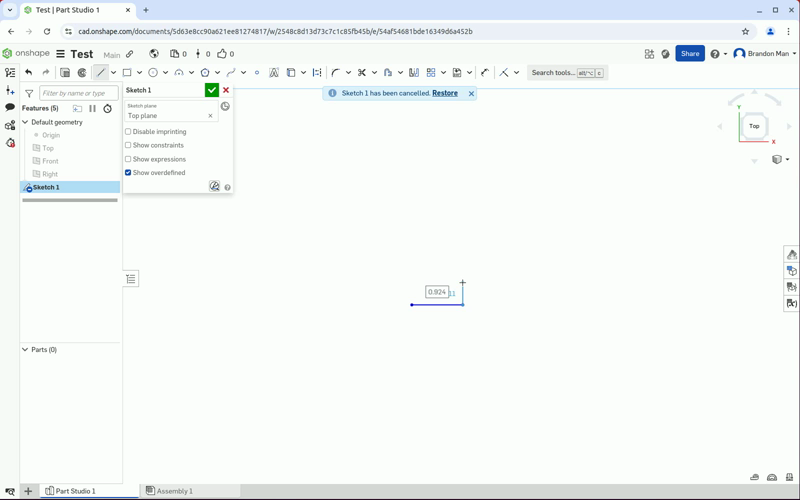
scroll(-6)
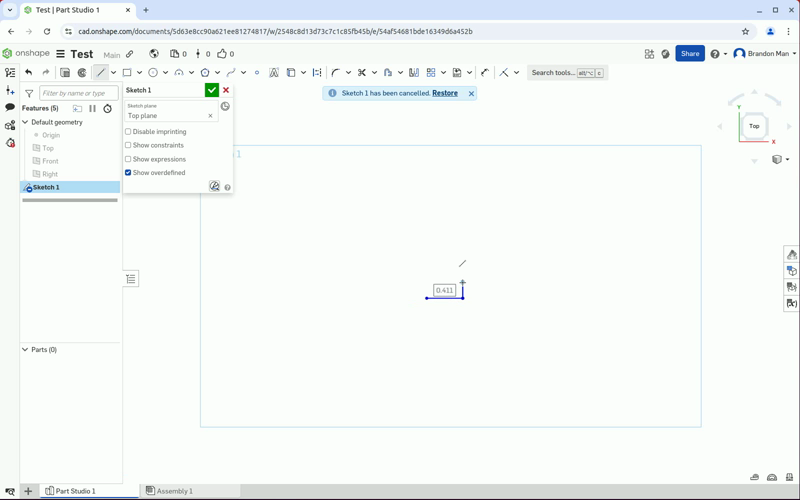
scroll(-6)
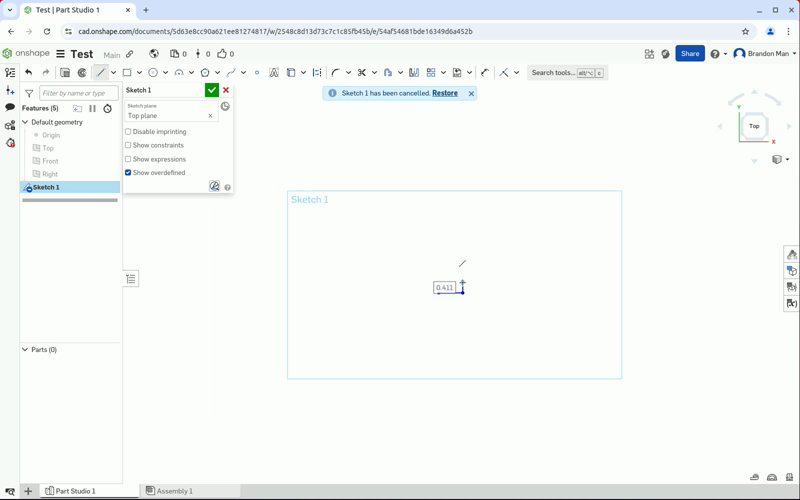
scroll(-6)
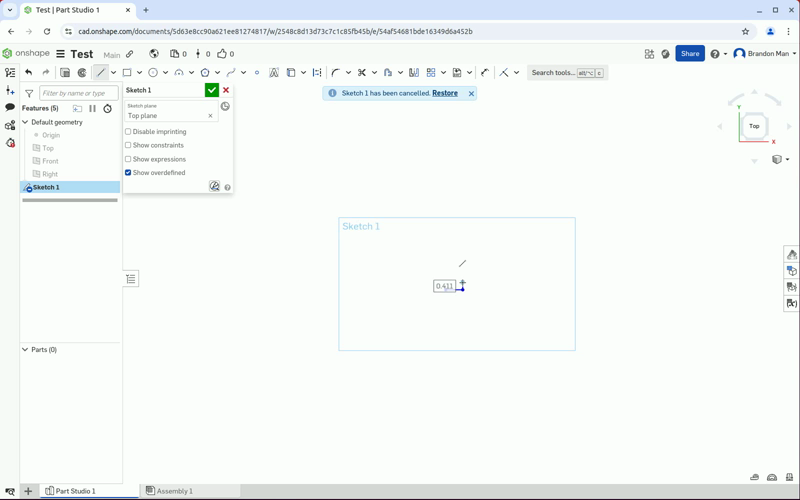
scroll(-6)
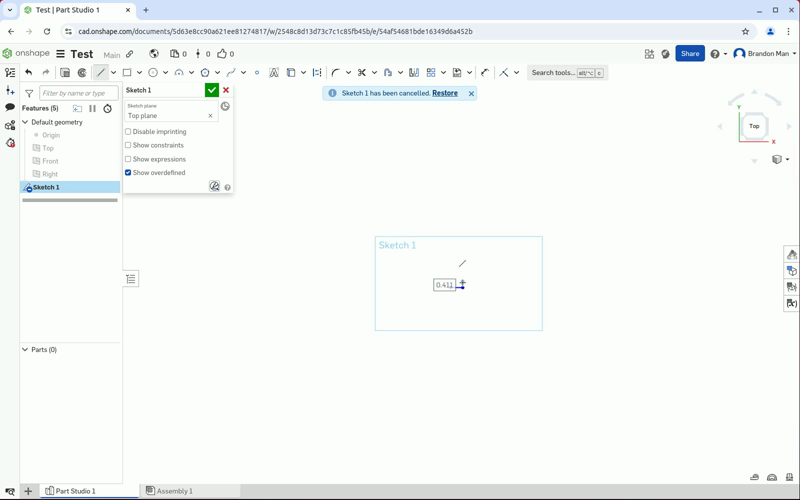
scroll(-6)
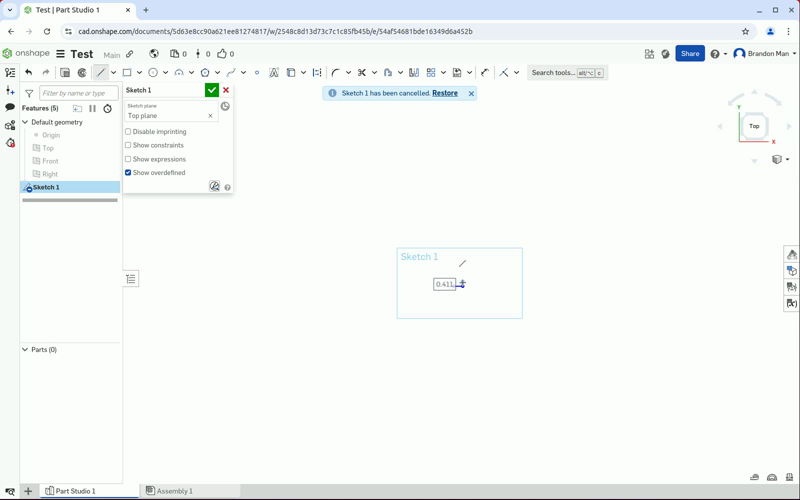
scroll(-6)
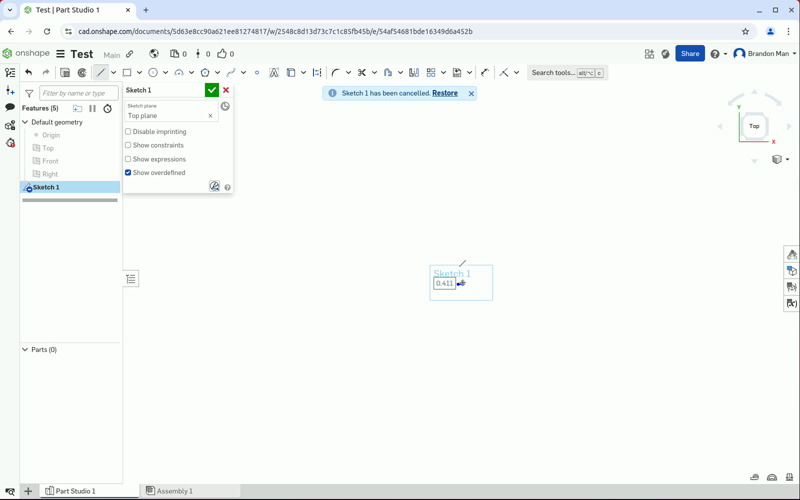
key_up(shift)
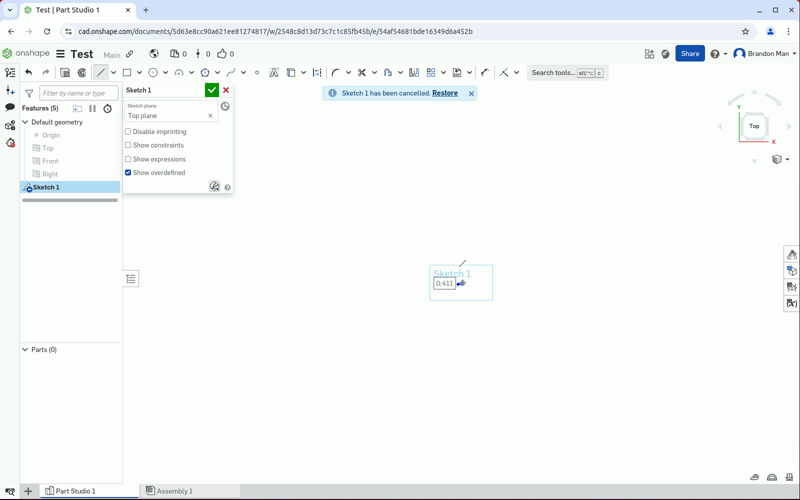
key_down(shift)
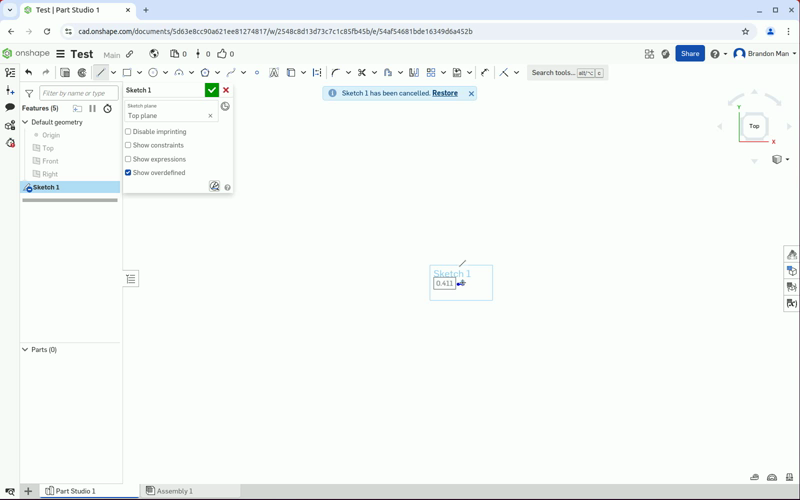
mouse_move(492, 282)
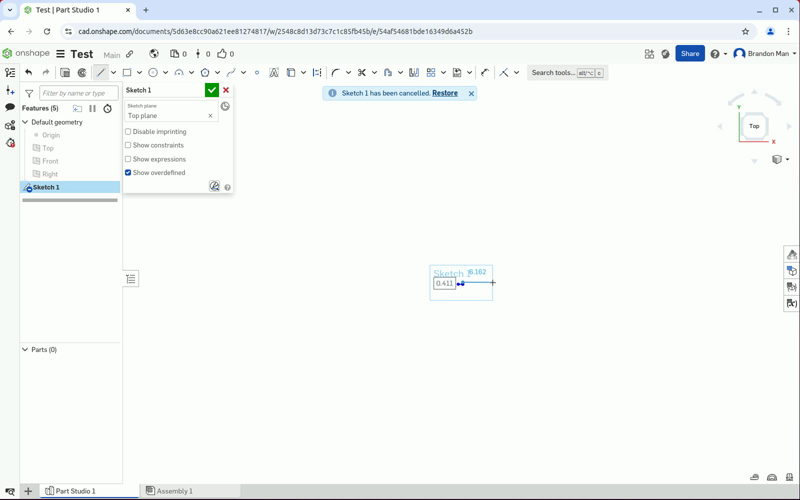
mouse_move(458, 282)
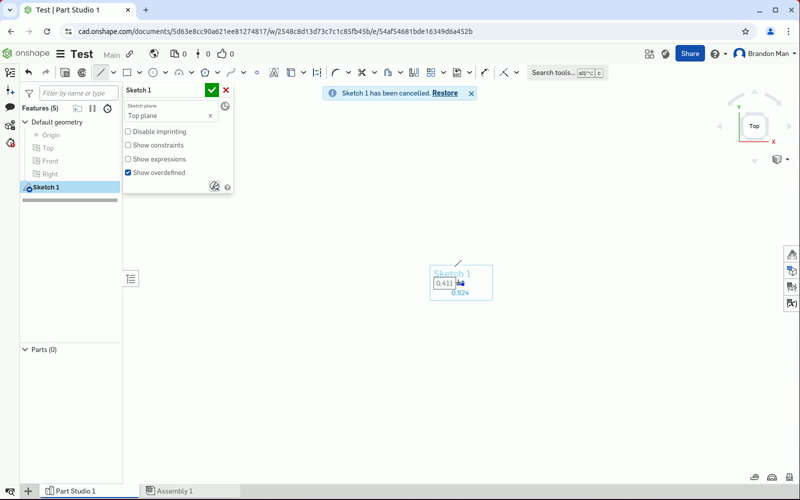
scroll(6)
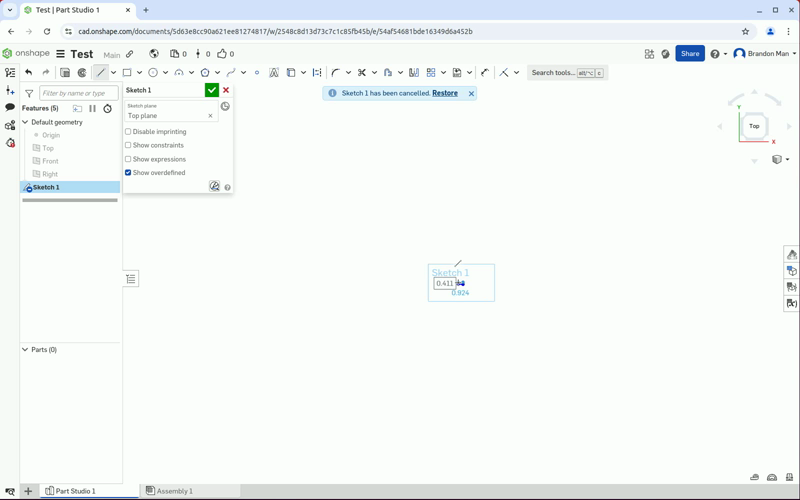
scroll(6)
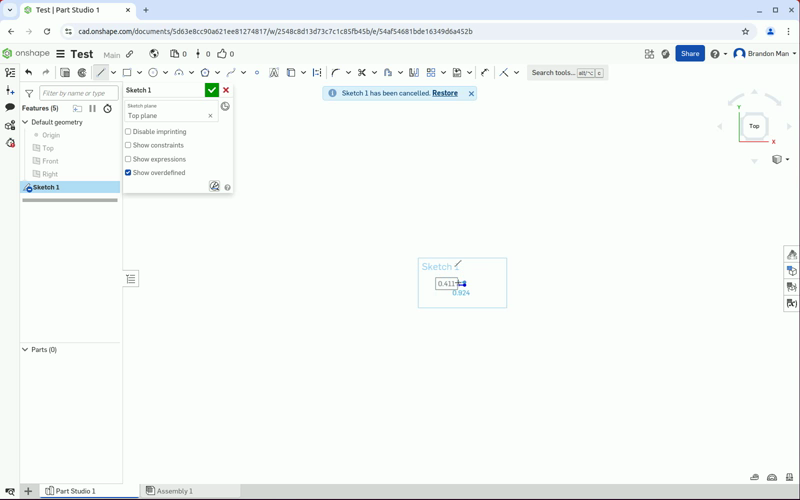
scroll(6)
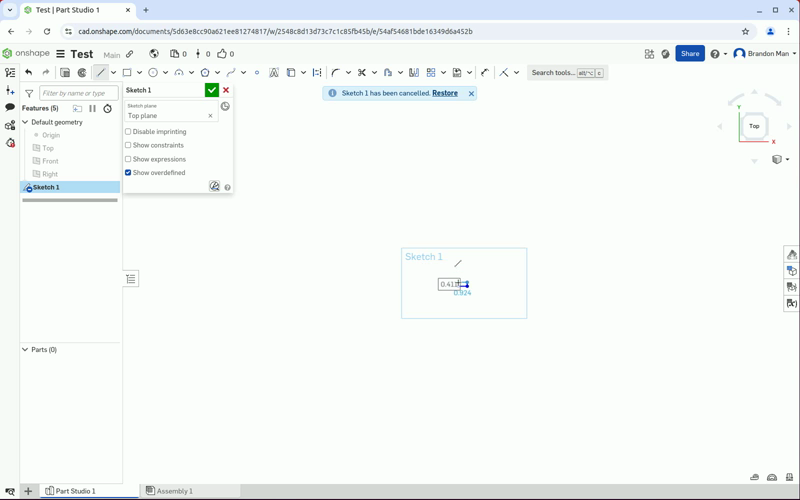
scroll(6)
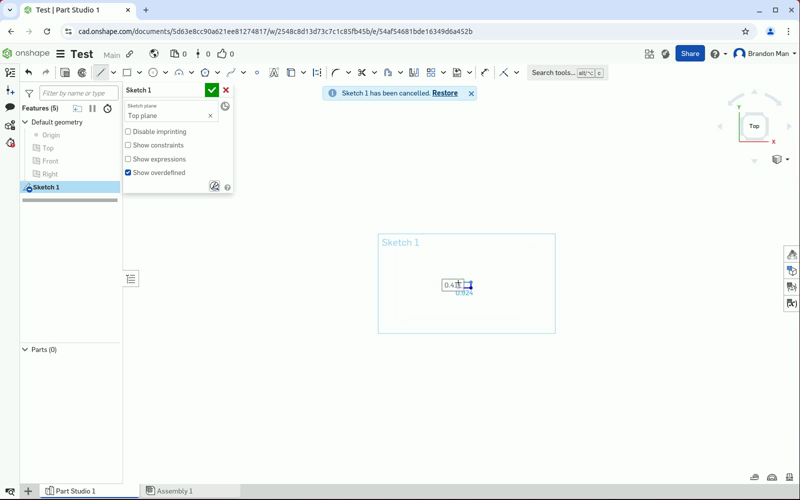
scroll(6)
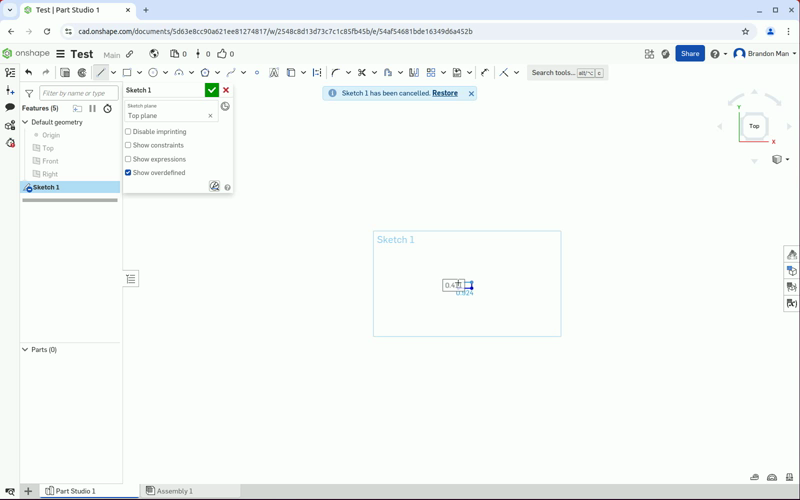
scroll(6)
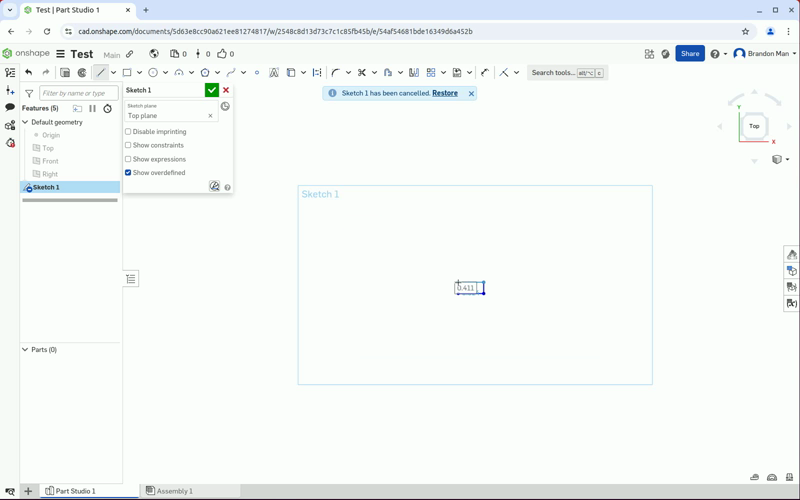
scroll(6)
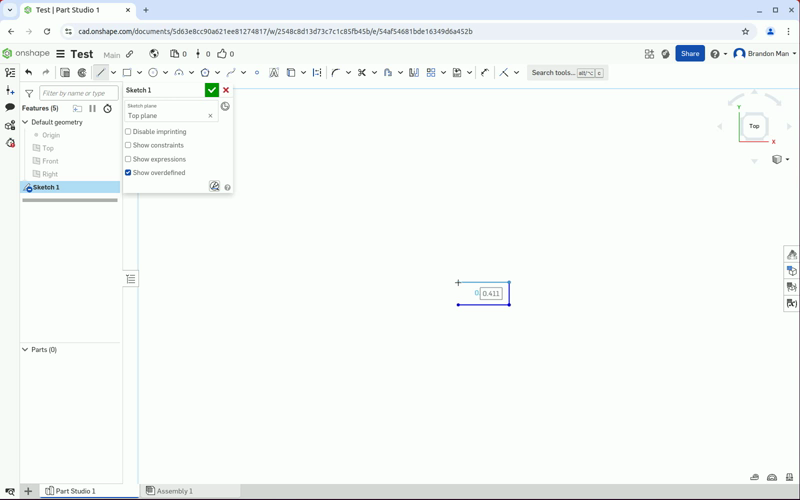
click(458, 282)
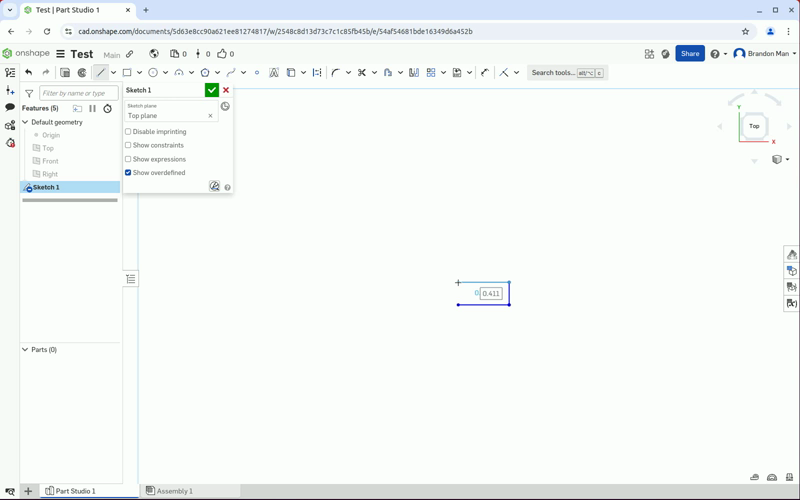
scroll(-6)
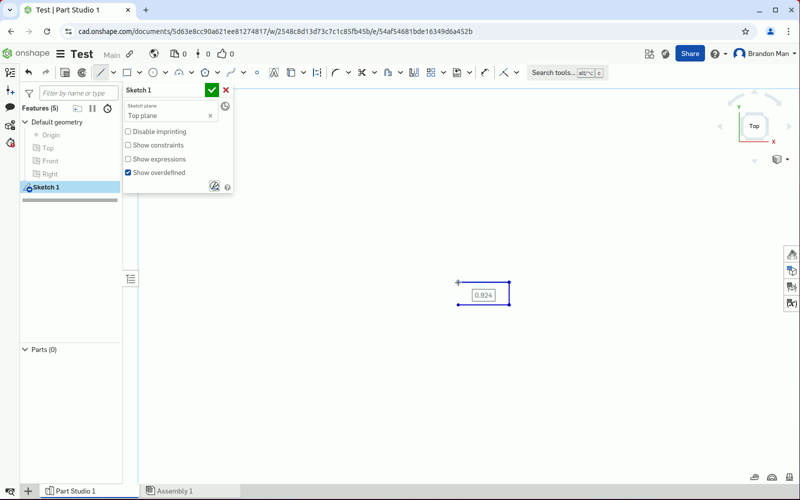
scroll(-6)
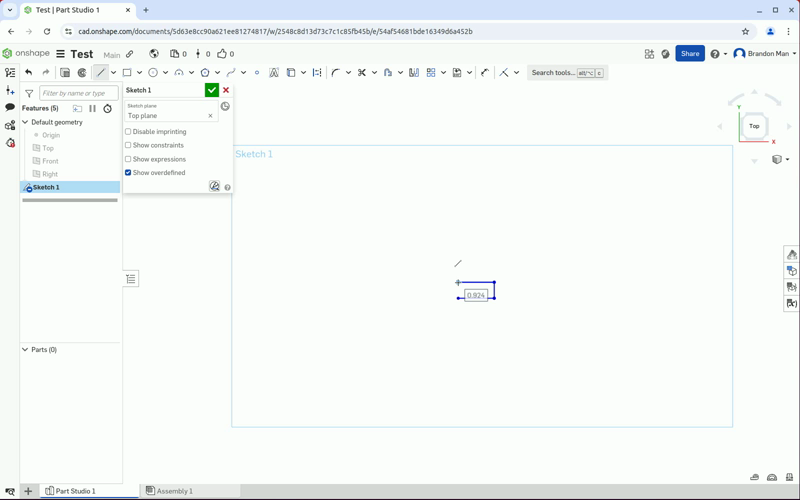
scroll(-6)
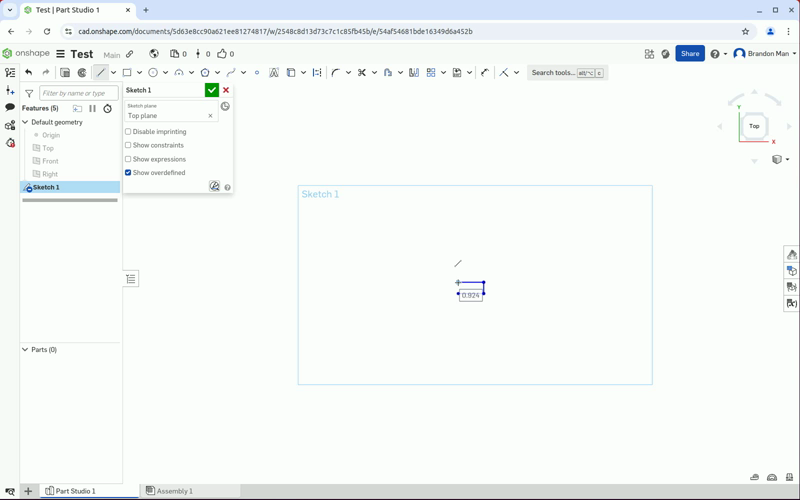
scroll(-6)
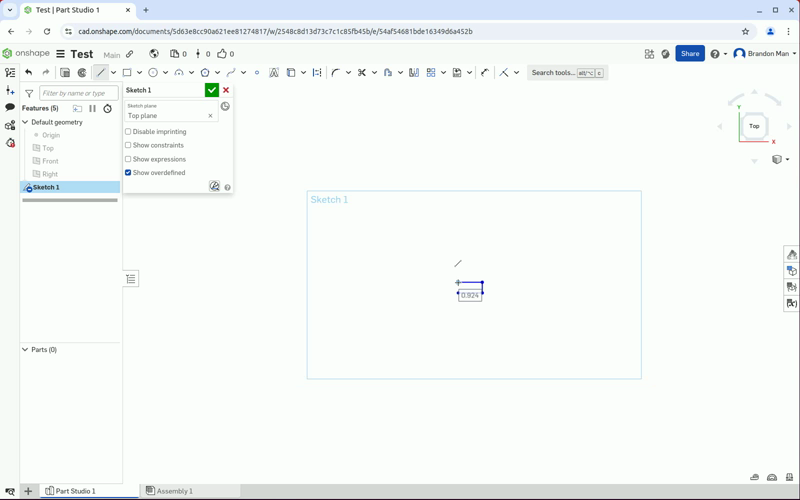
scroll(-6)
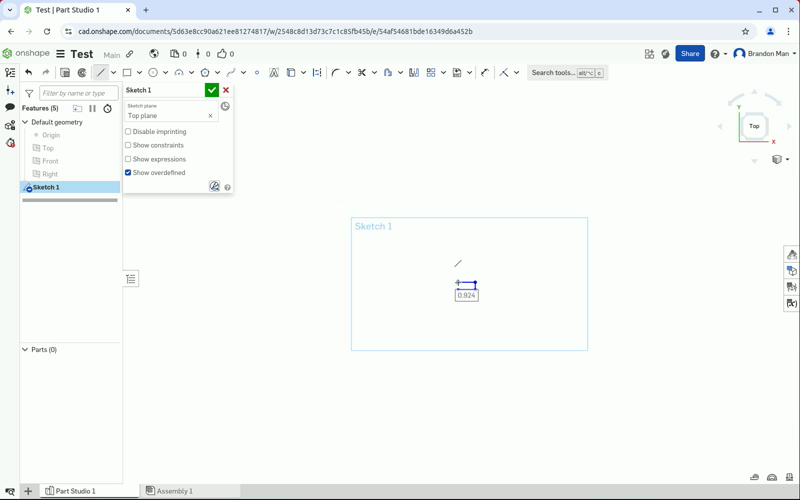
scroll(-6)
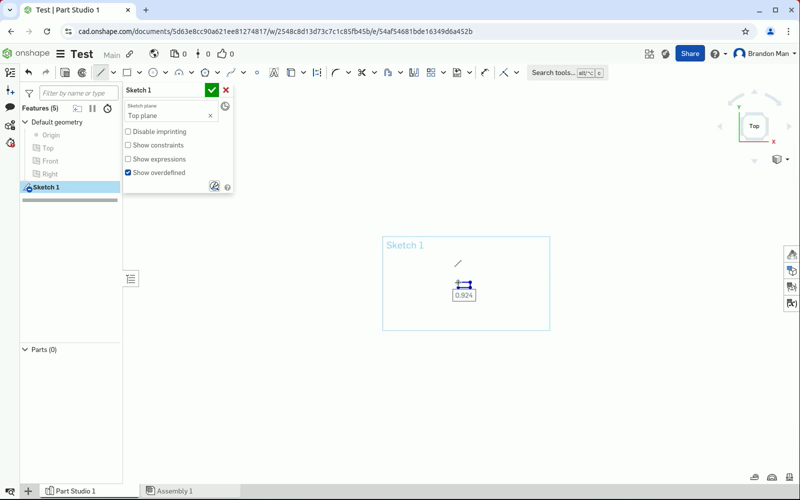
scroll(-6)
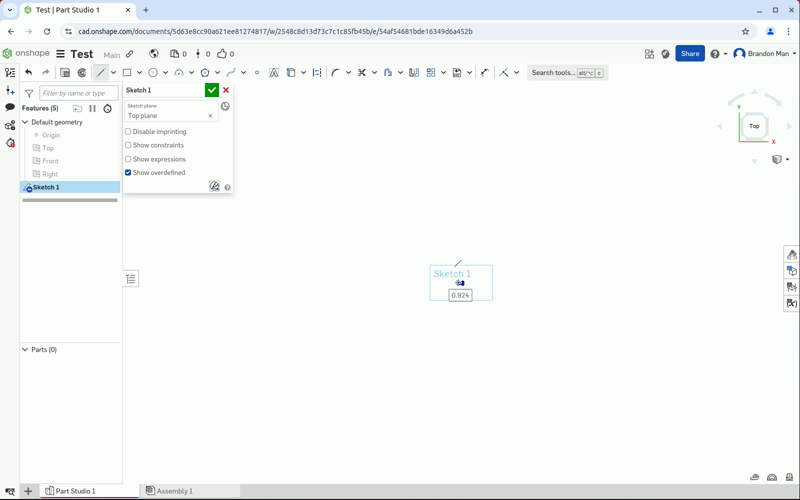
key_up(shift)
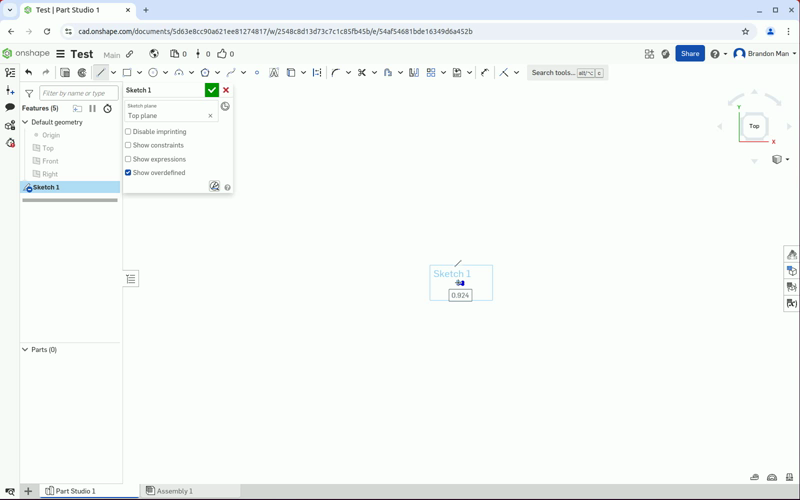
mouse_move(488, 282)
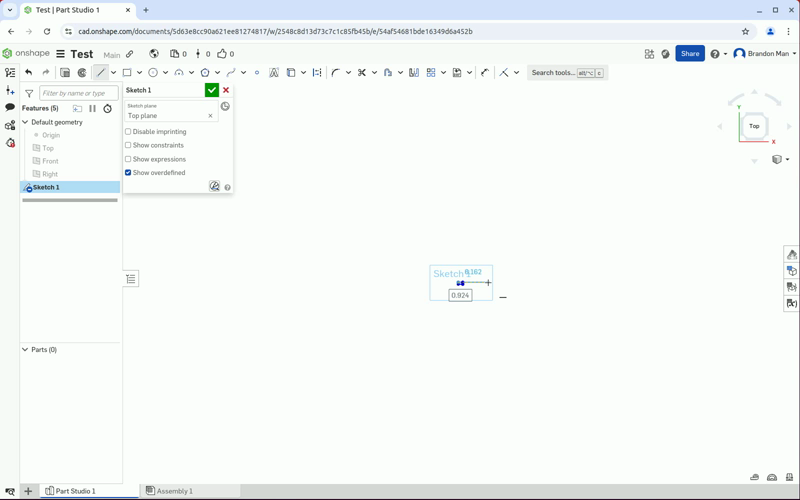
key_down(shift)
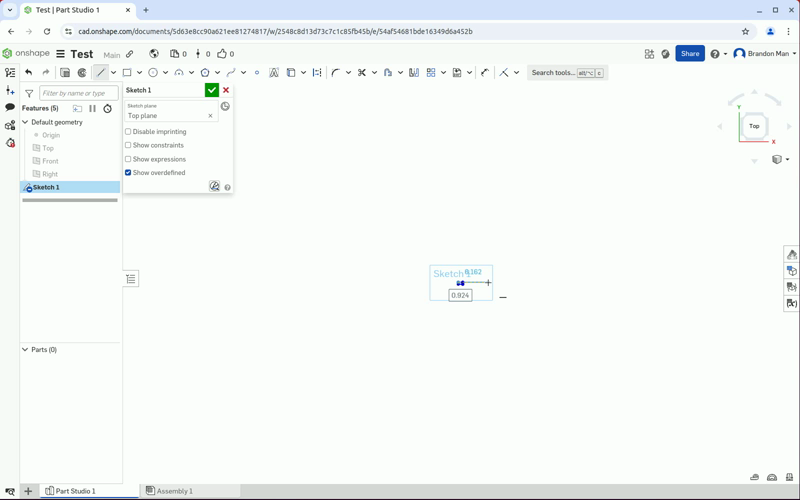
mouse_move(458, 284)
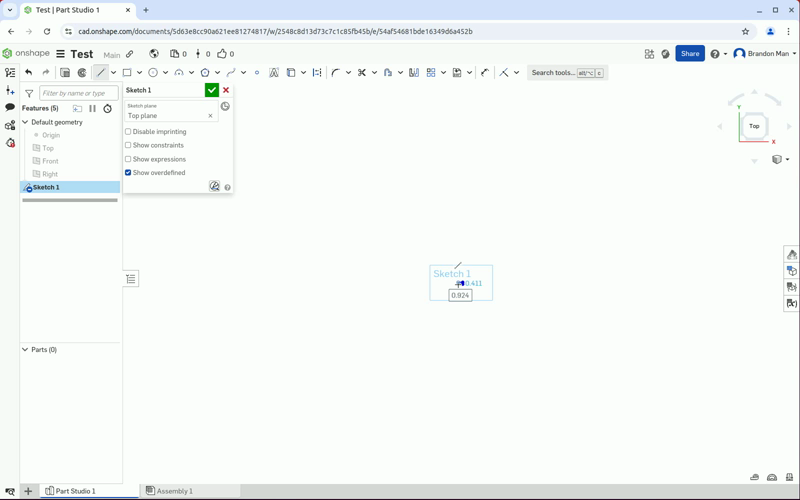
scroll(6)
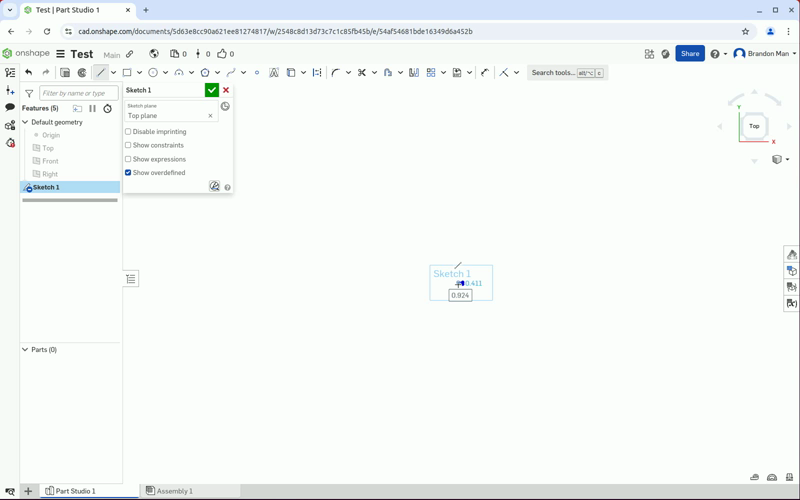
scroll(6)
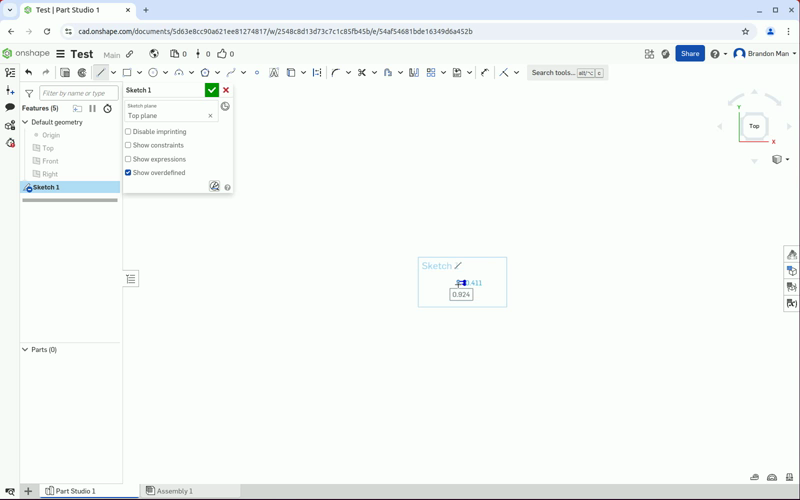
scroll(6)
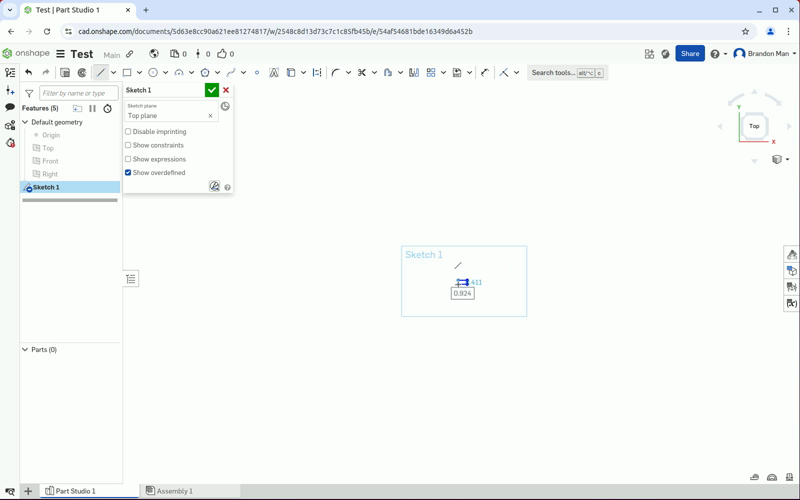
scroll(6)
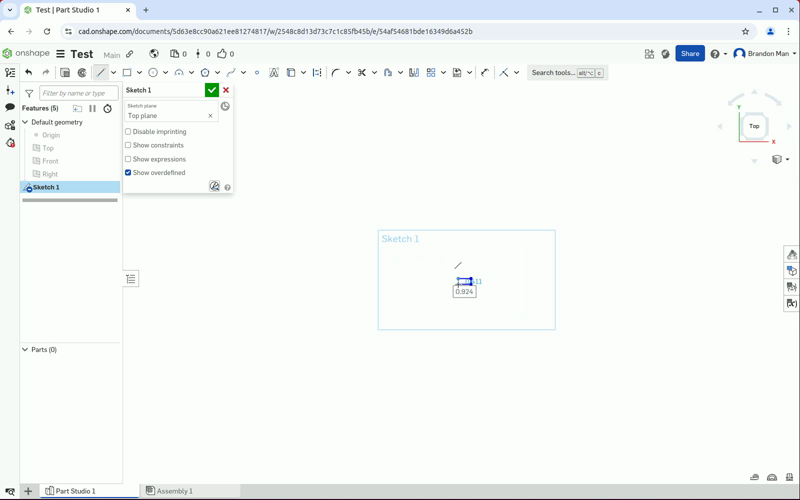
scroll(6)
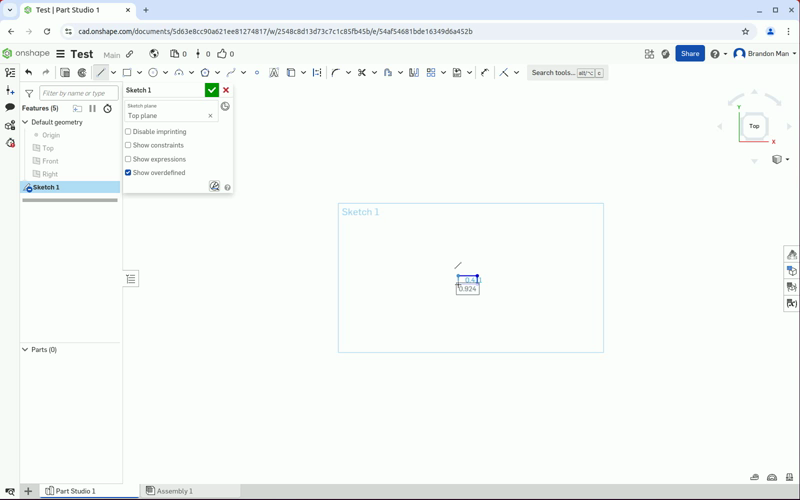
scroll(6)
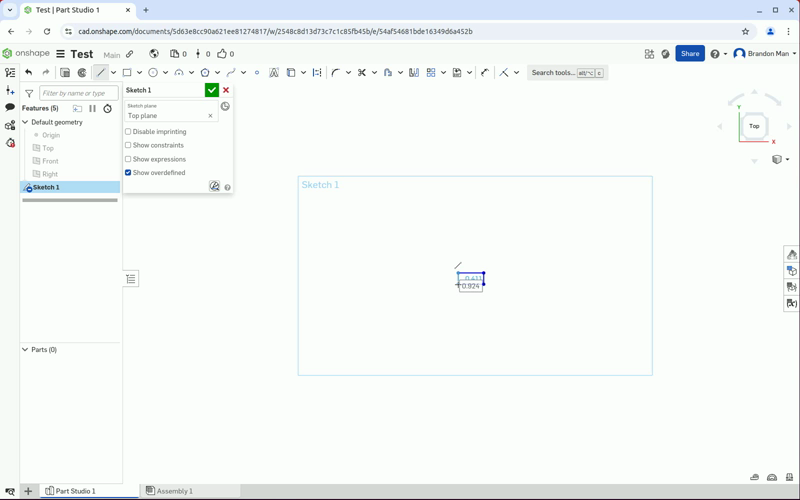
scroll(6)
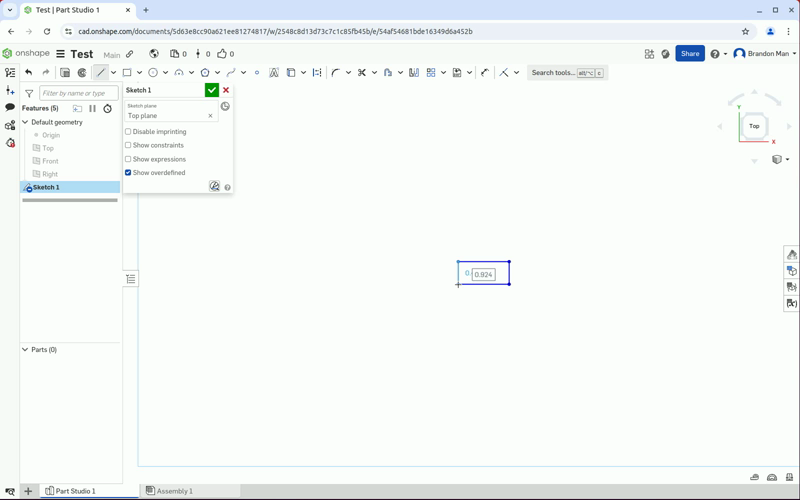
key_up(shift)
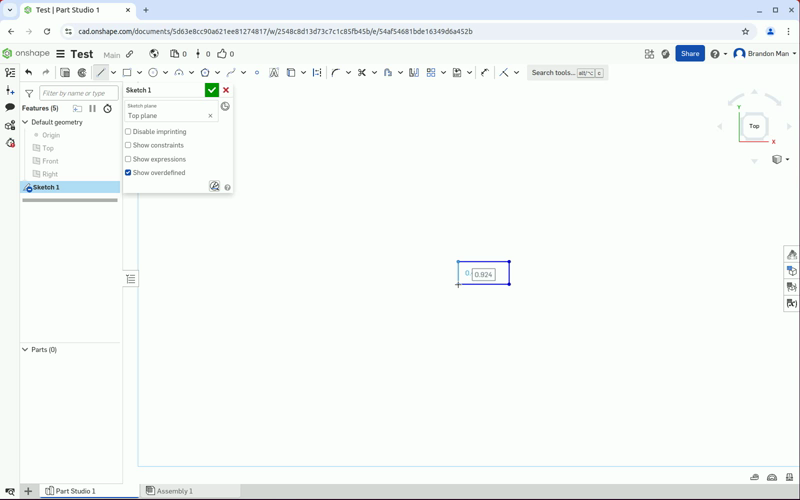
click(458, 284)
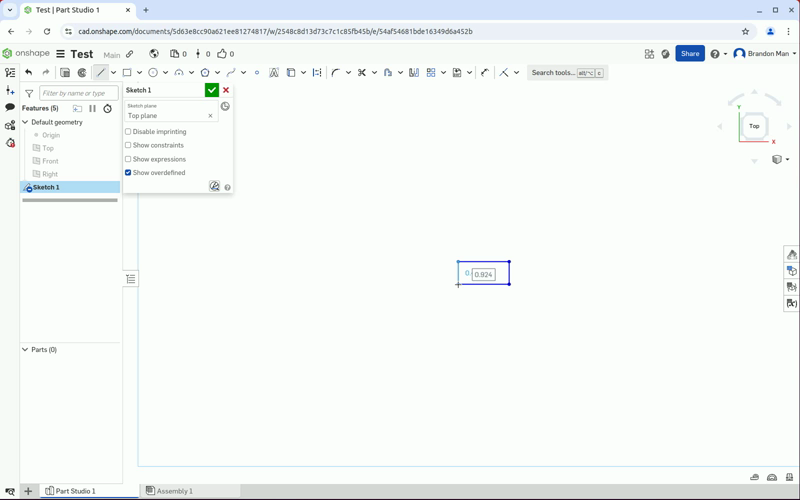
scroll(-6)
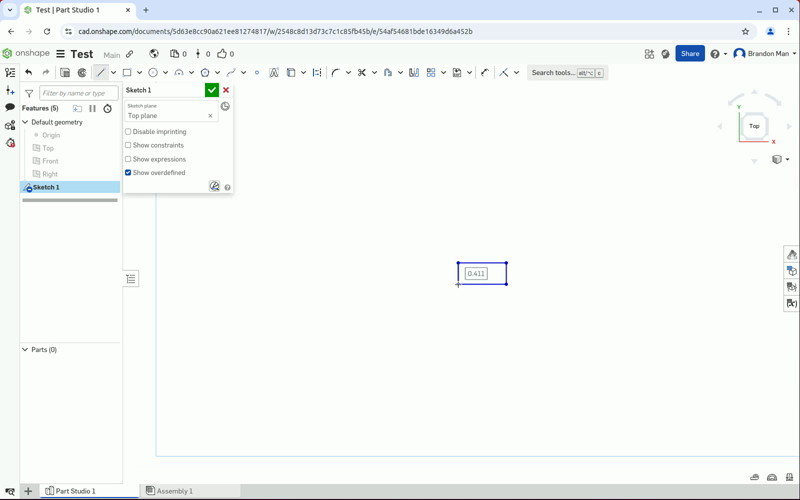
scroll(-6)
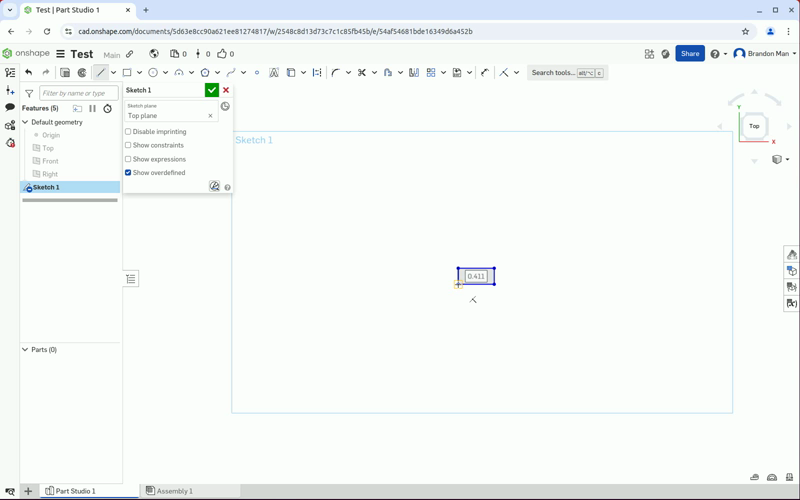
scroll(-6)
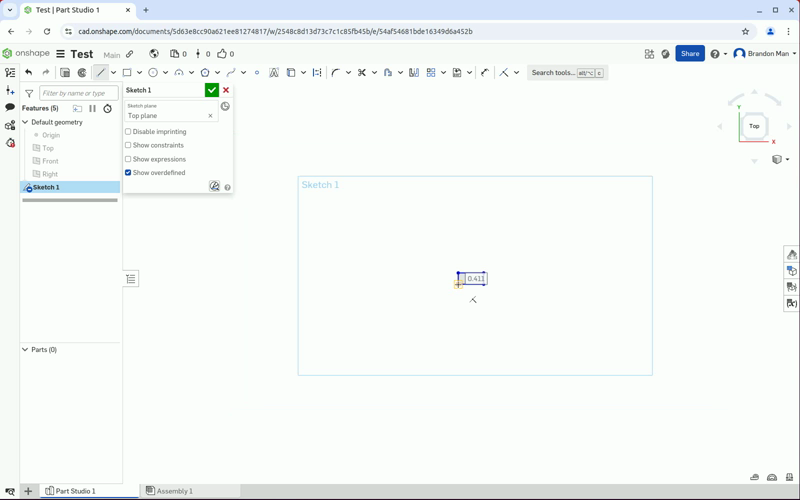
scroll(-6)
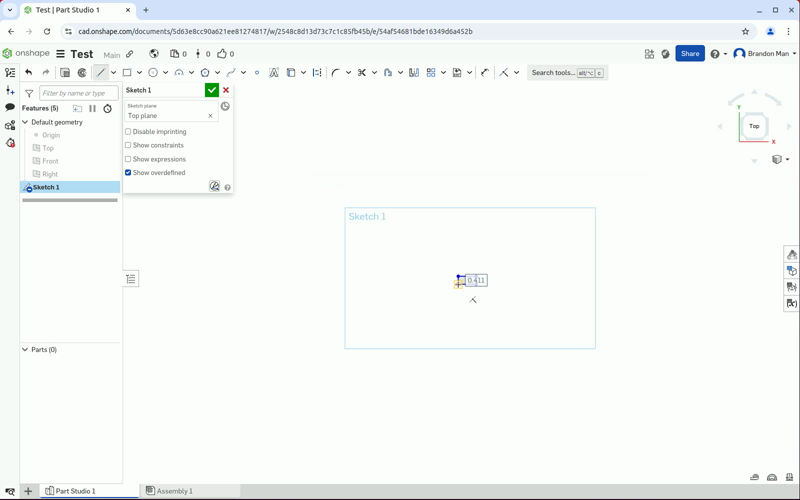
scroll(-6)
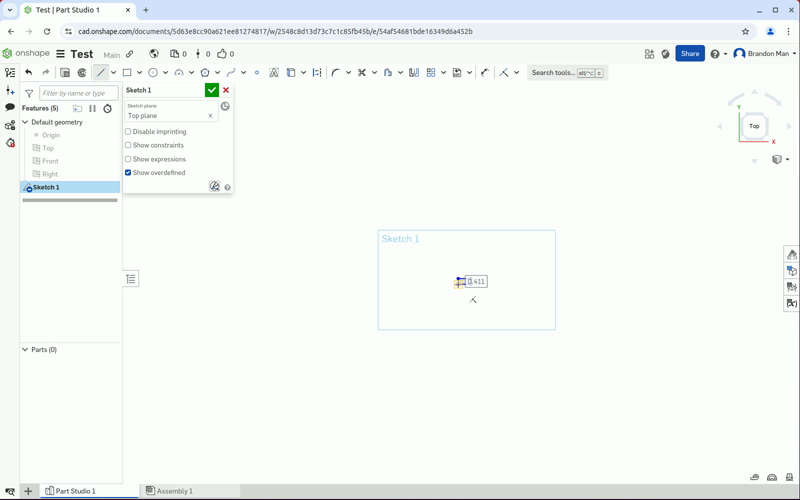
scroll(-6)
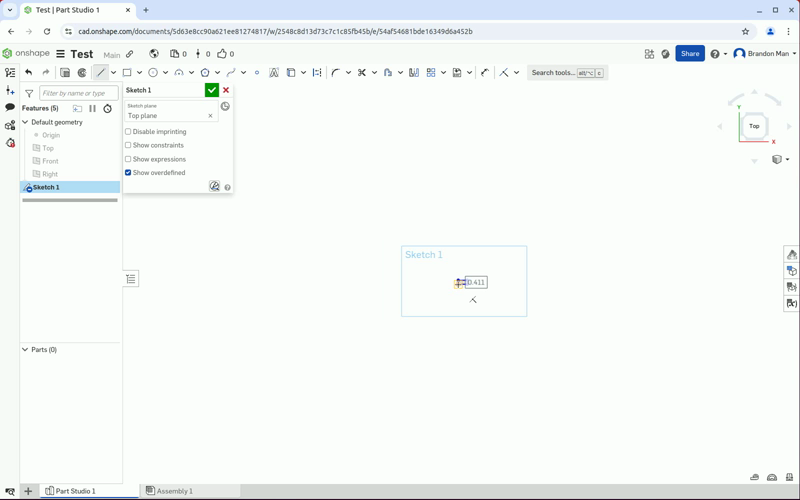
scroll(-6)
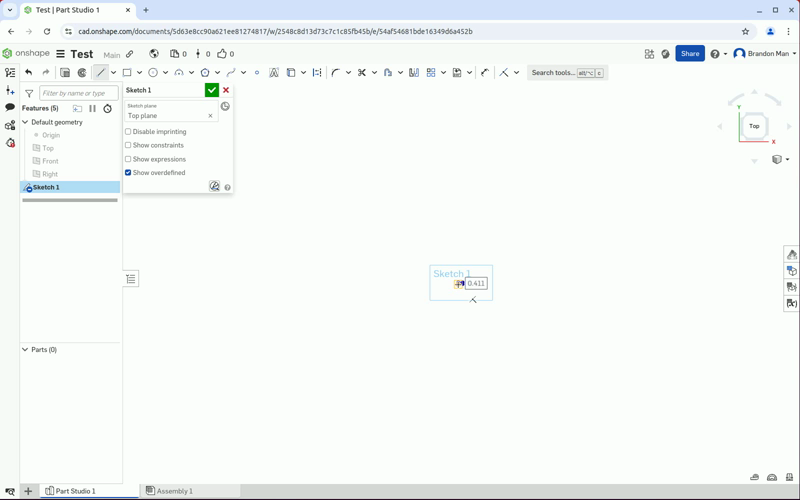
key(esc)
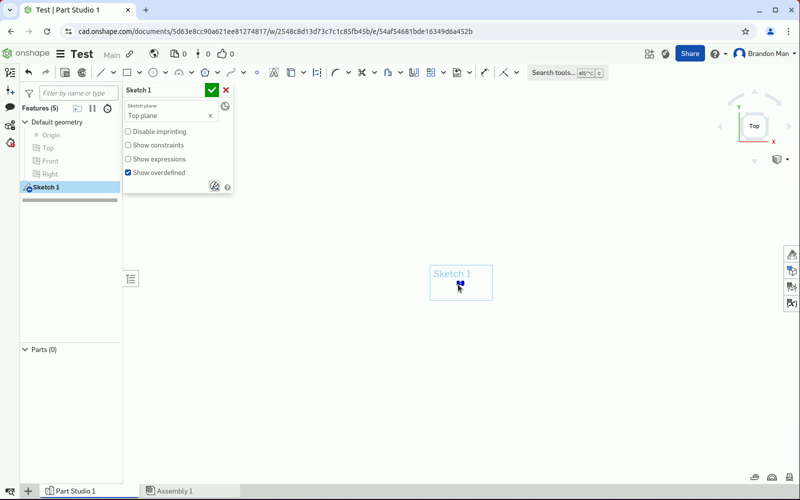
mouse_move(462, 282)
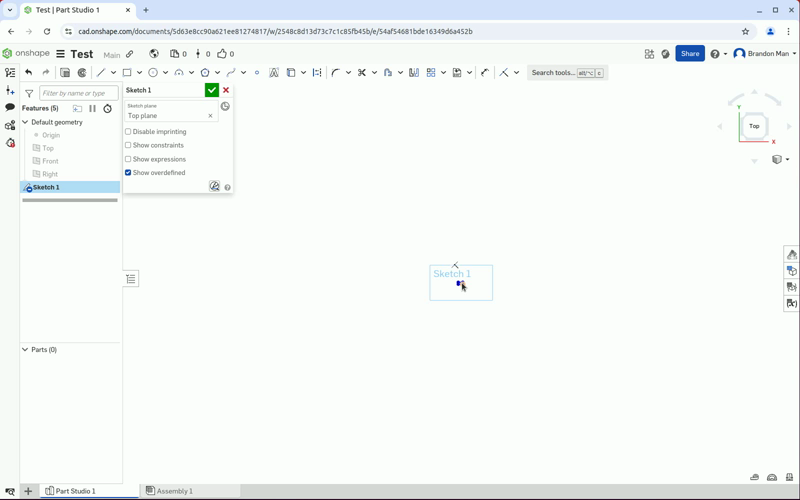
scroll(6)
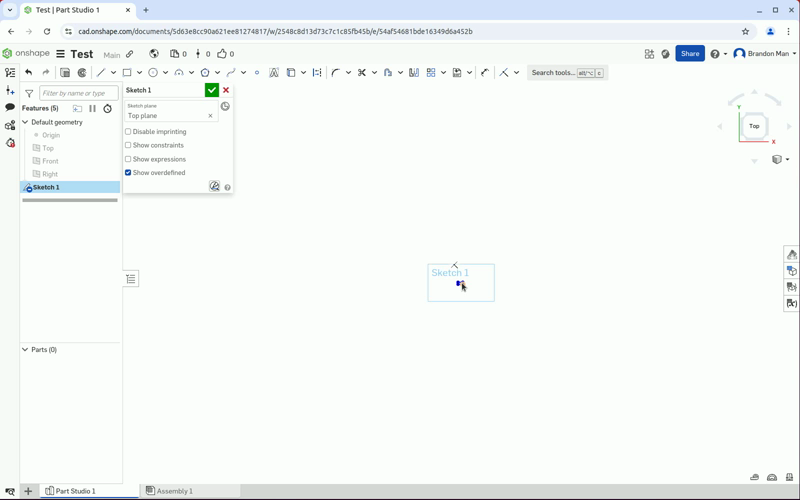
scroll(6)
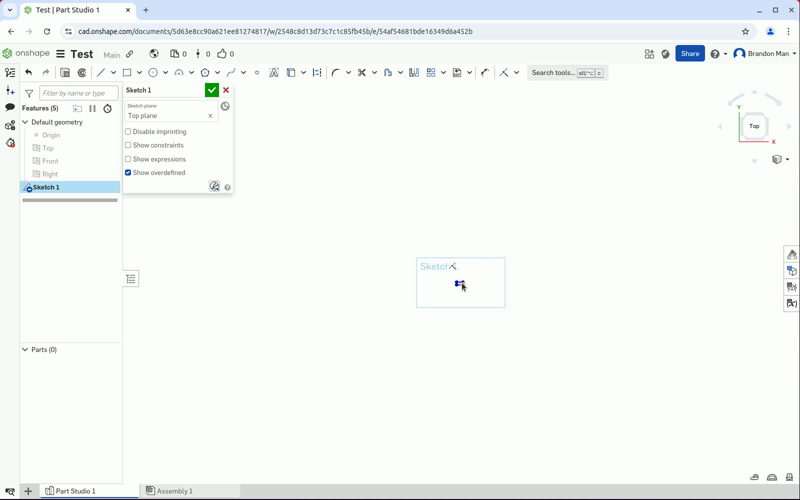
scroll(6)
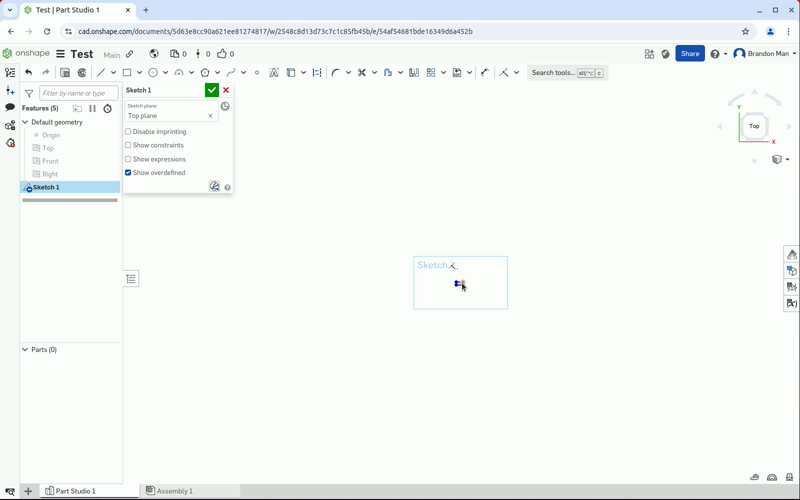
scroll(6)
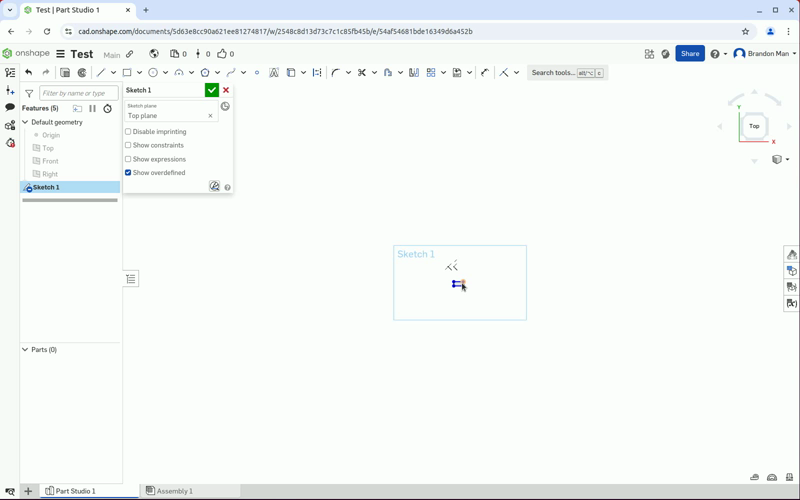
scroll(6)
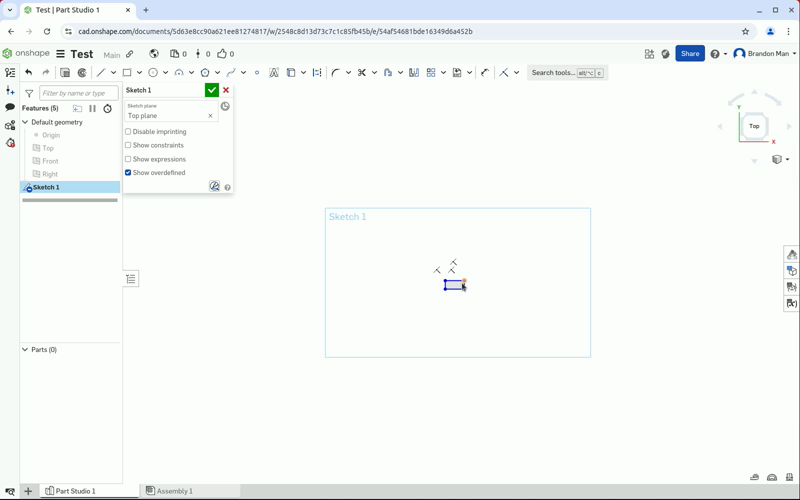
scroll(6)
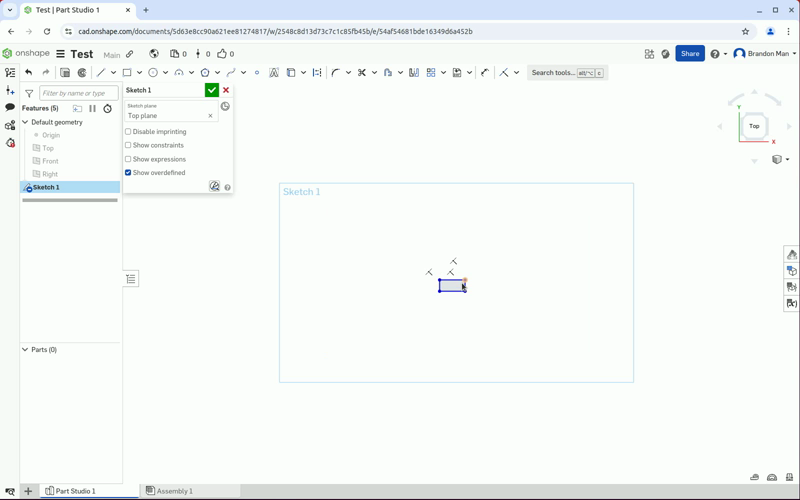
scroll(6)
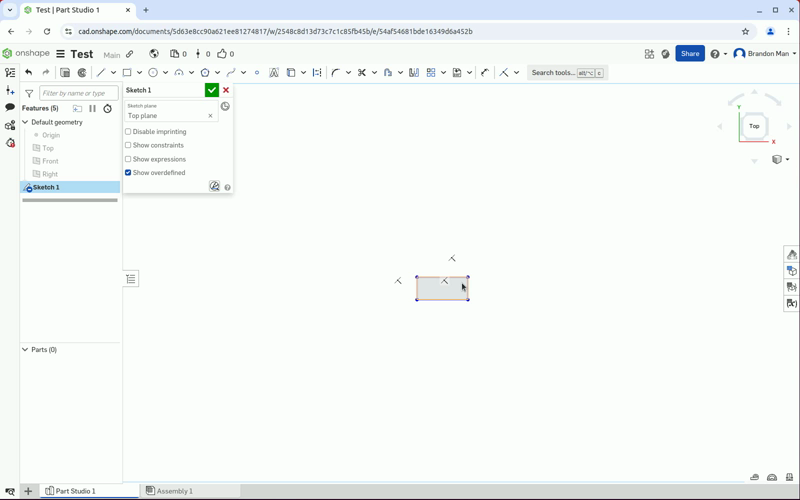
click(462, 282)
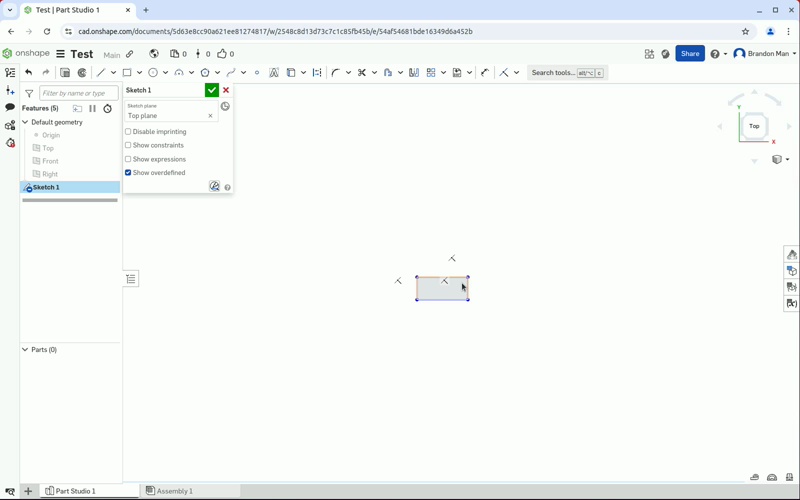
scroll(-6)
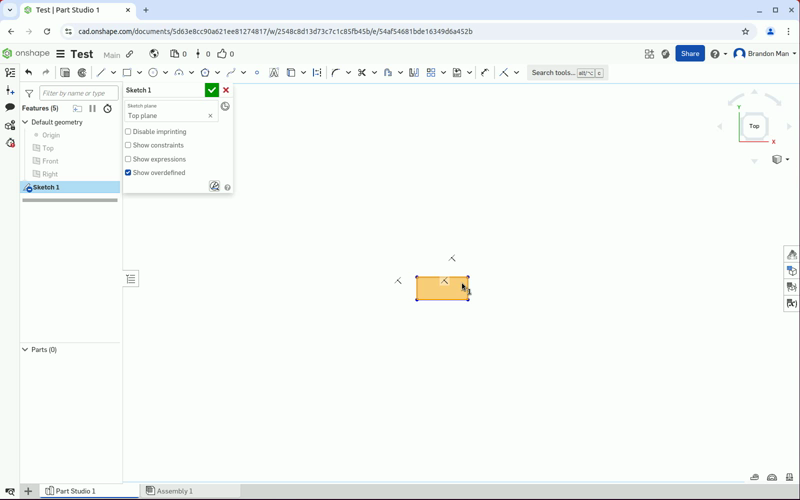
scroll(-6)
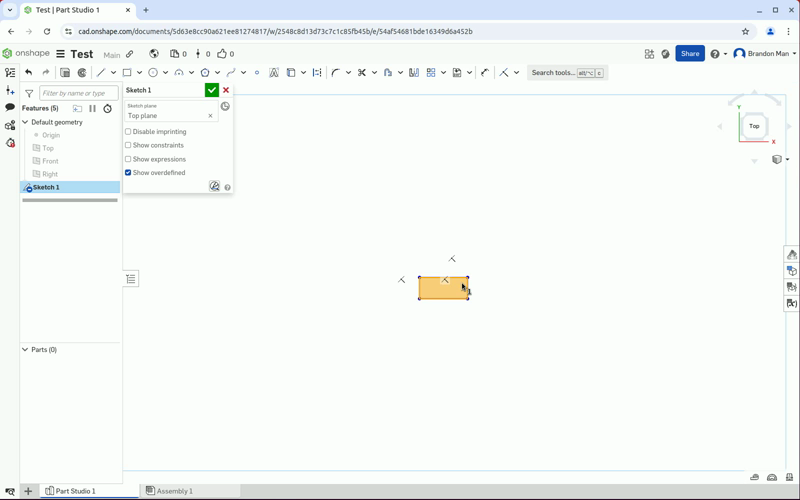
scroll(-6)
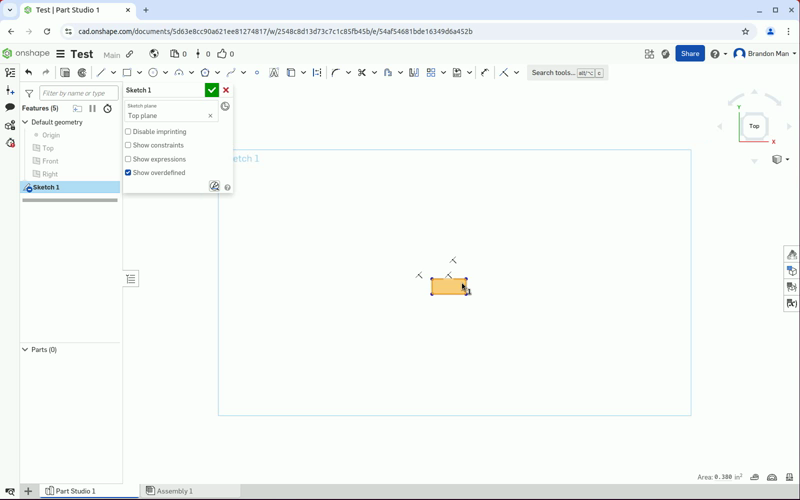
scroll(-6)
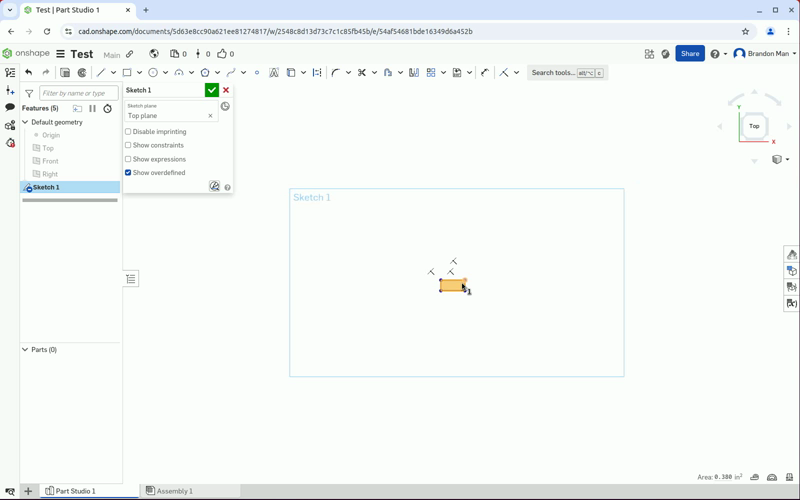
scroll(-6)
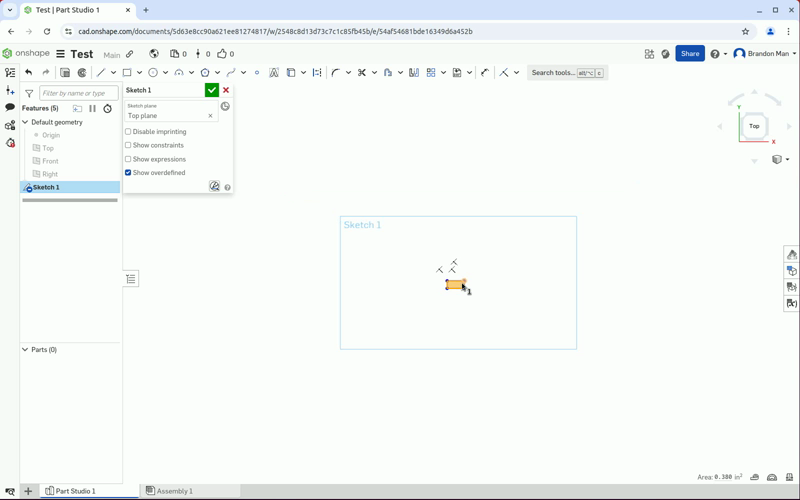
scroll(-6)
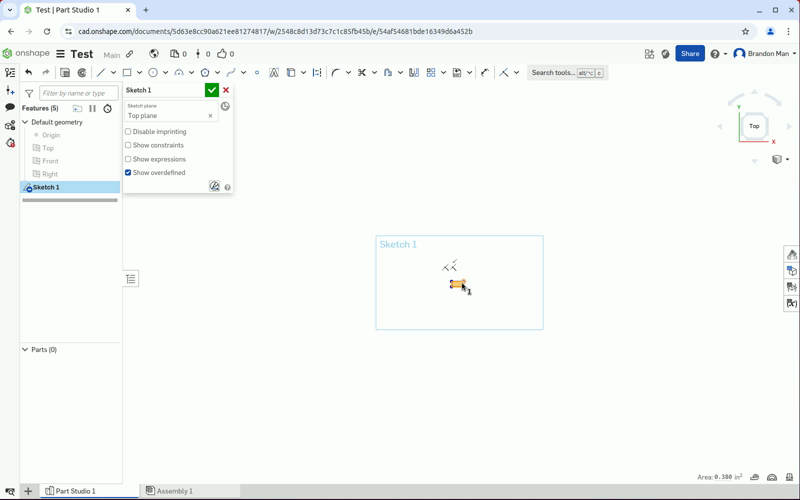
scroll(-6)
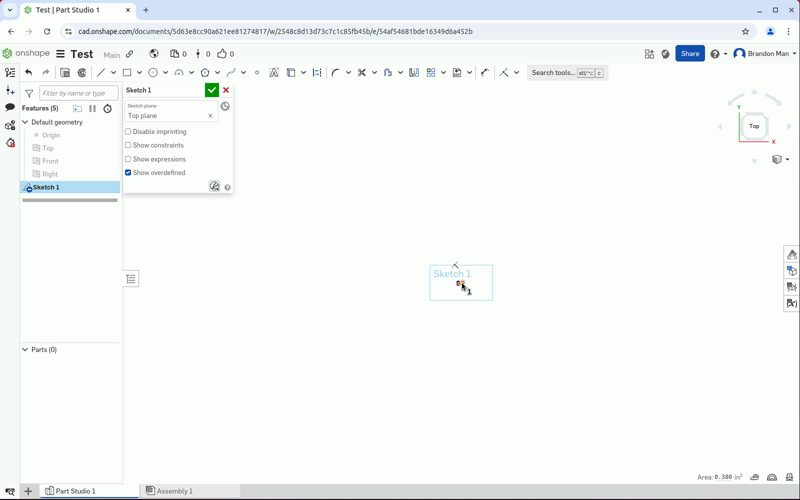
mouse_move(73, 352)
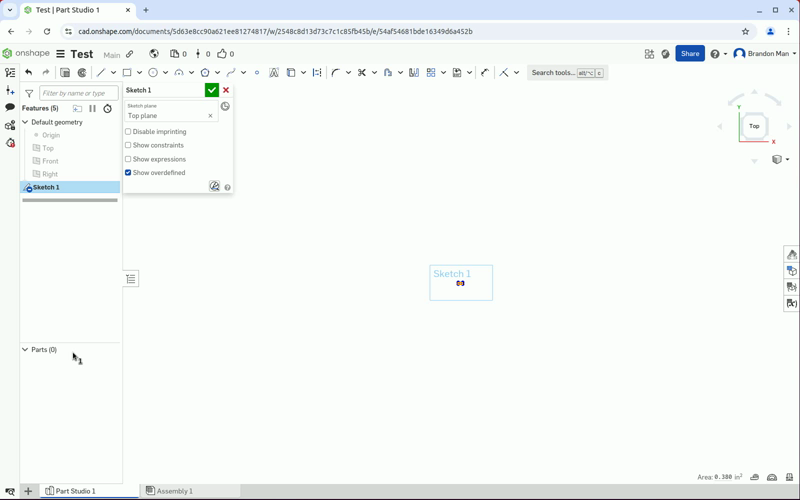
key(shift+y)
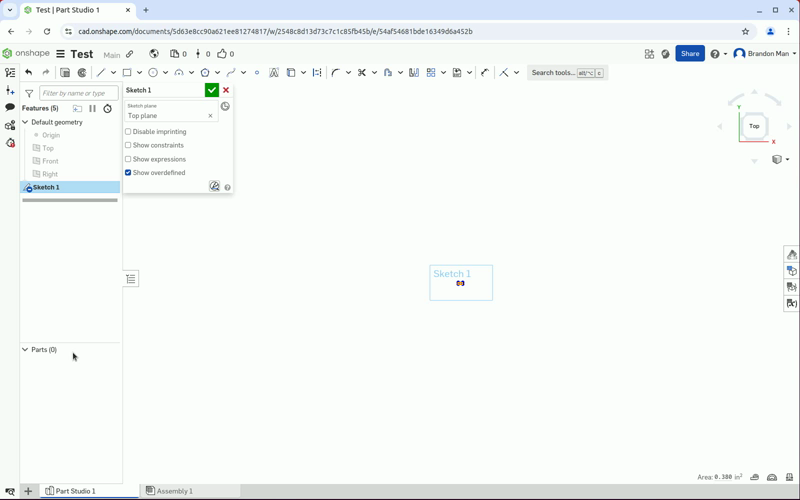
key(shift+e)
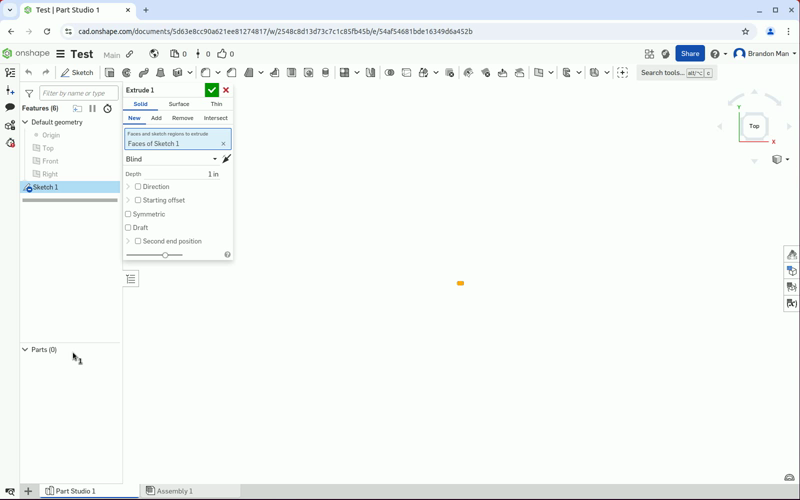
mouse_move(143, 106)
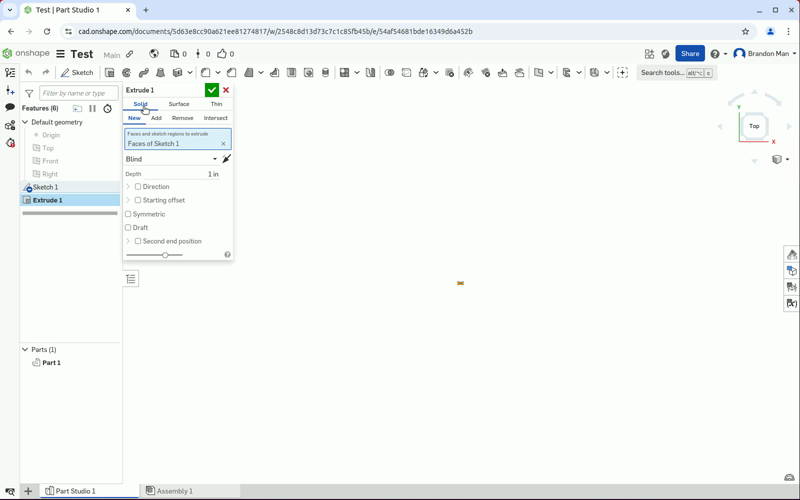
click(143, 106)
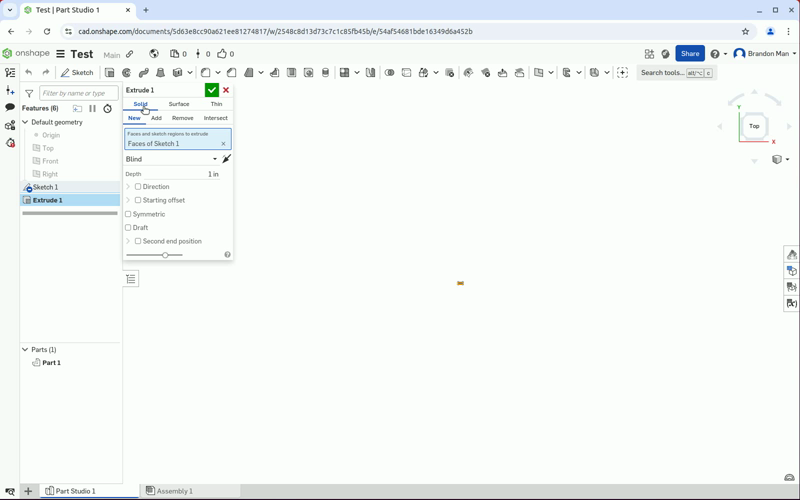
mouse_move(137, 120)
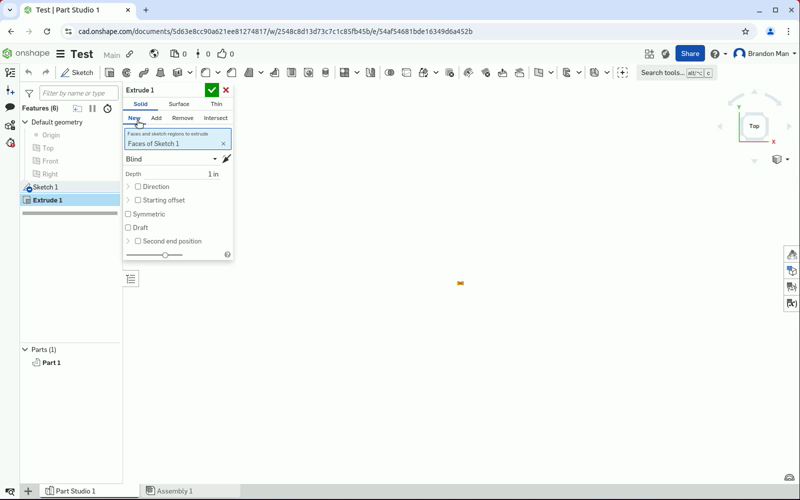
click(137, 120)
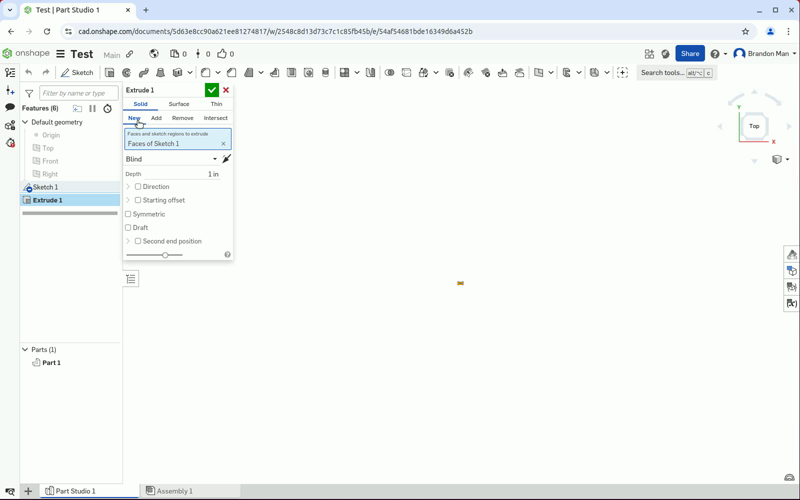
key(tab, 4)
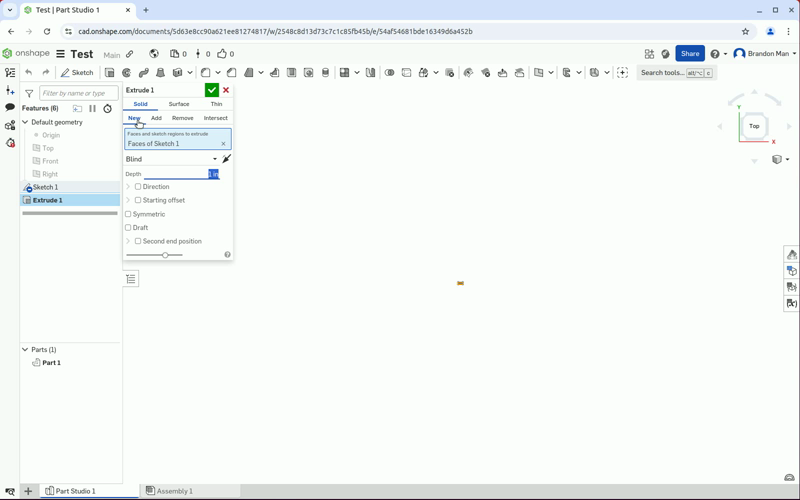
text(23.108)
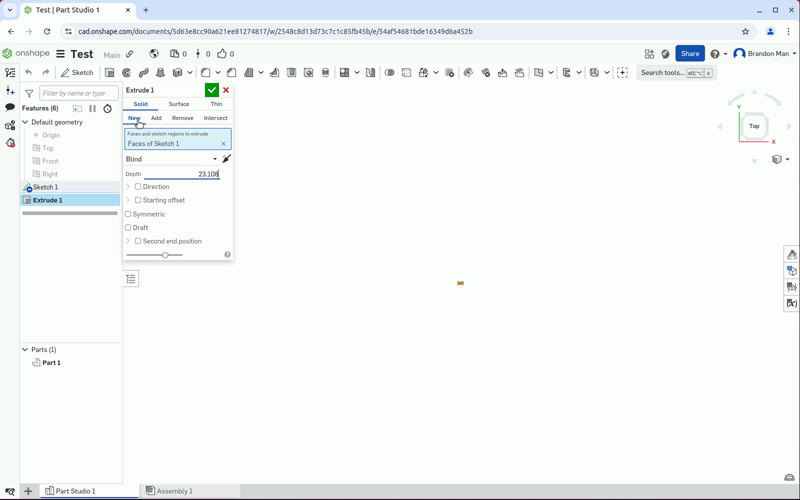
key(enter)
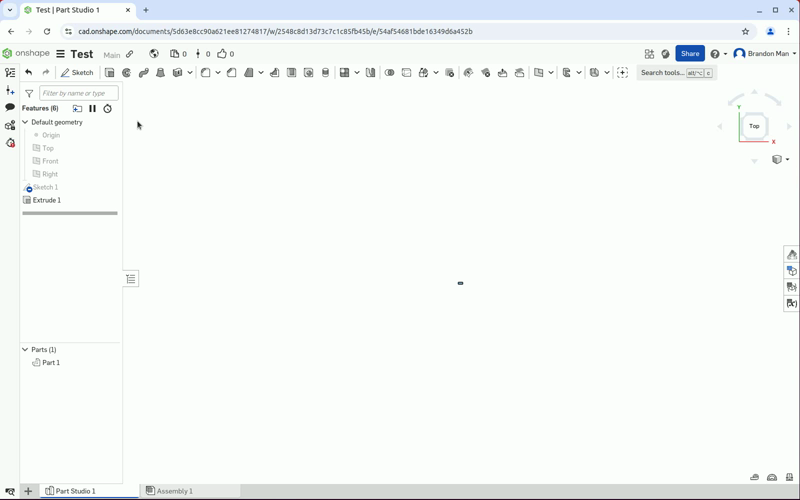
key(shift+h)
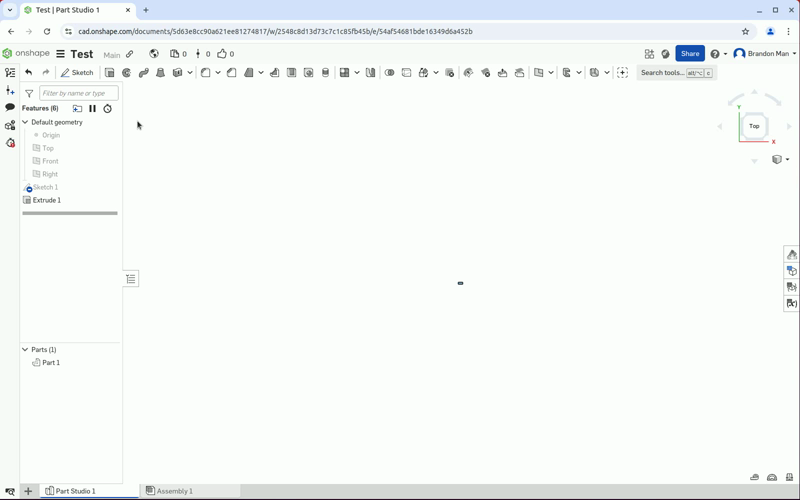
key(shift+h)
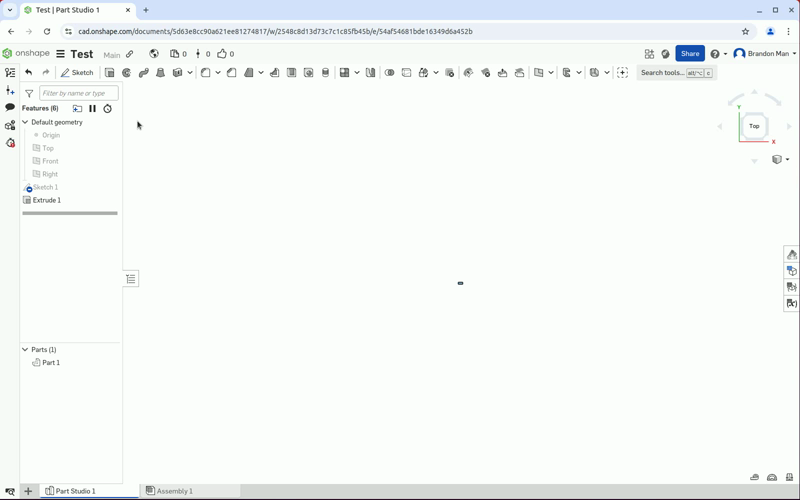
mouse_move(73, 189)
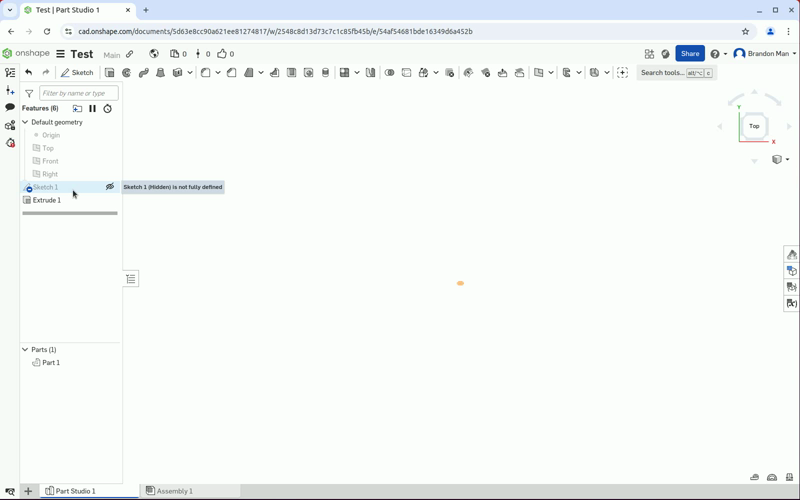
click(73, 189)
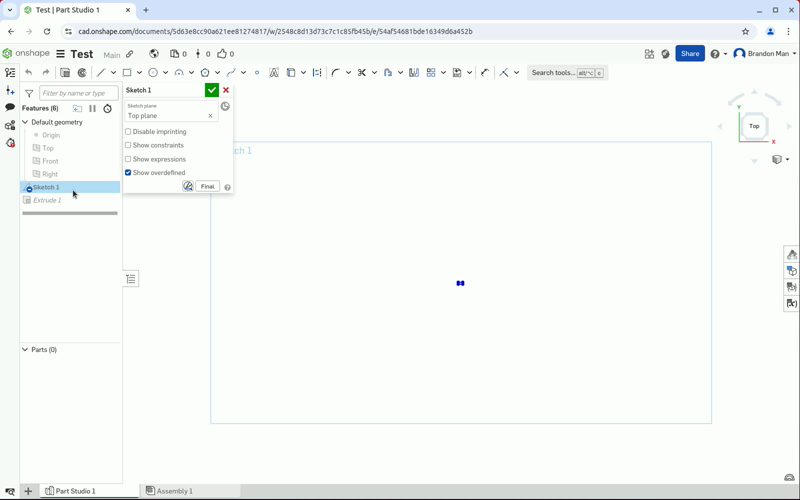
mouse_move(229, 92)
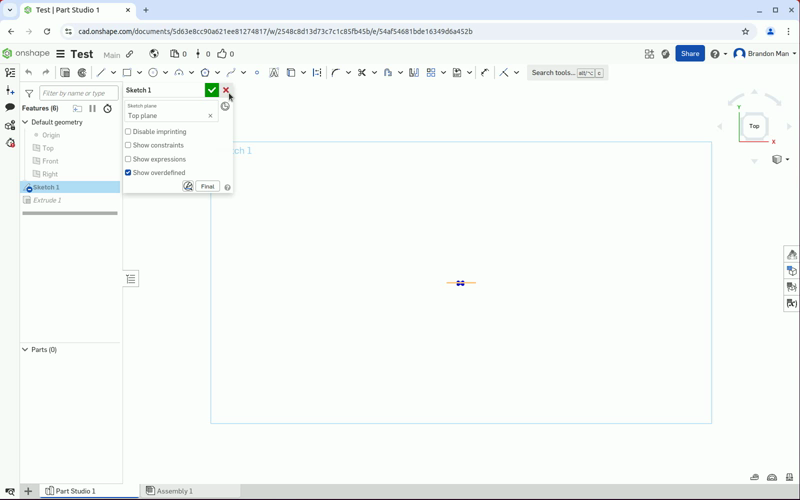
click(229, 92)
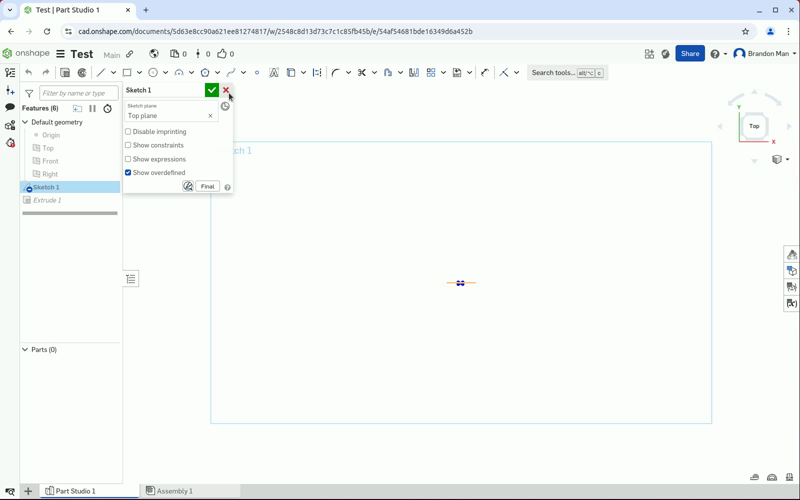
key(shift+s)
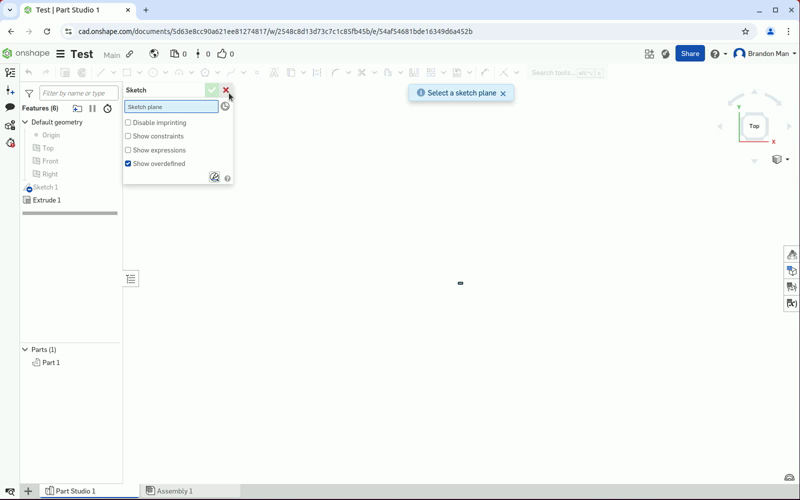
mouse_move(73, 150)
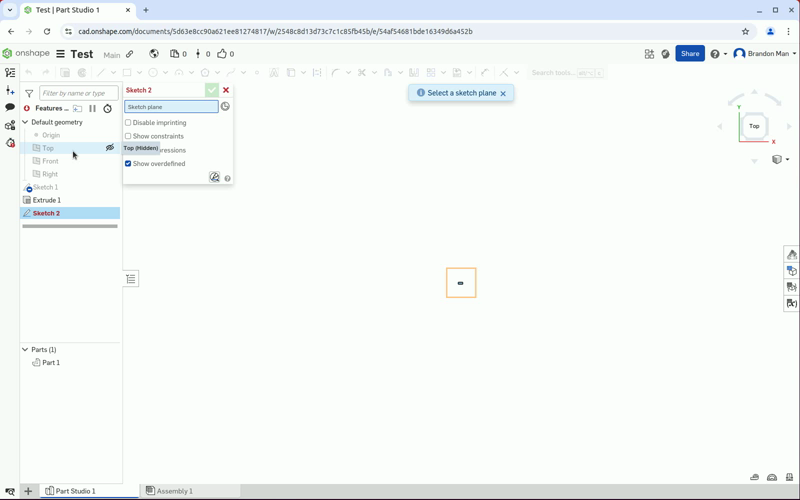
click(73, 150)
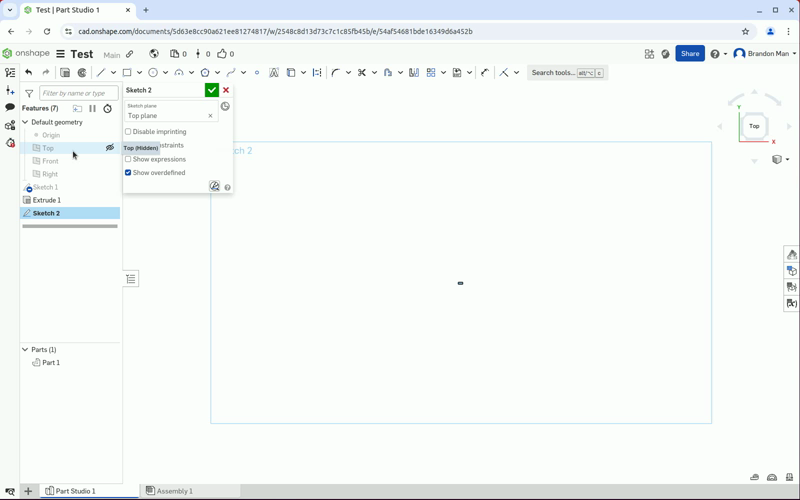
mouse_move(73, 352)
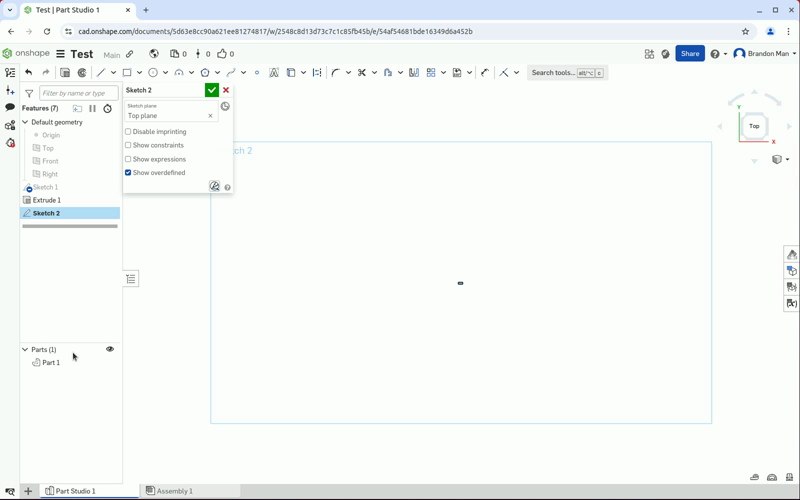
key(y)
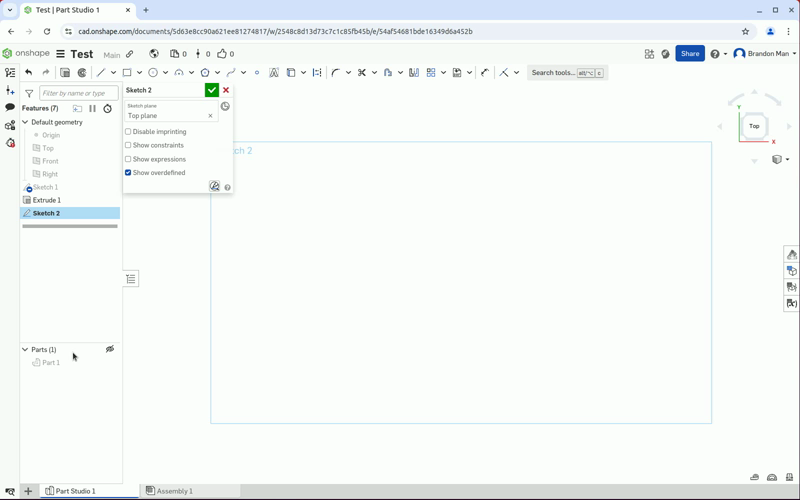
key(l)
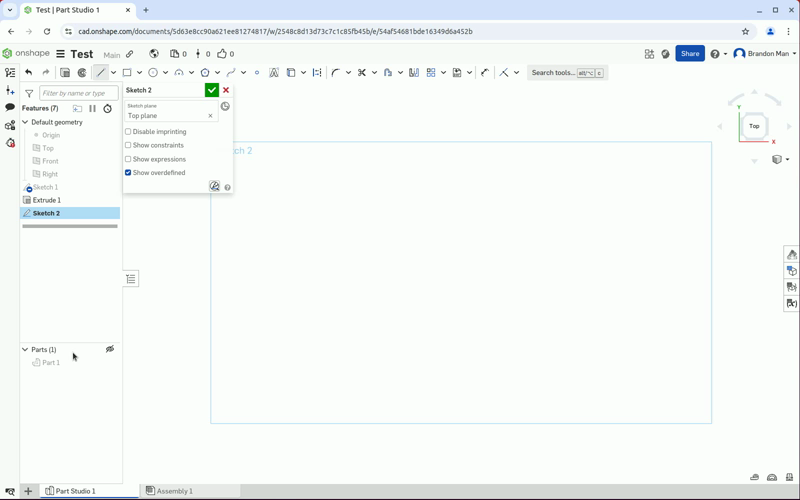
key_down(shift)
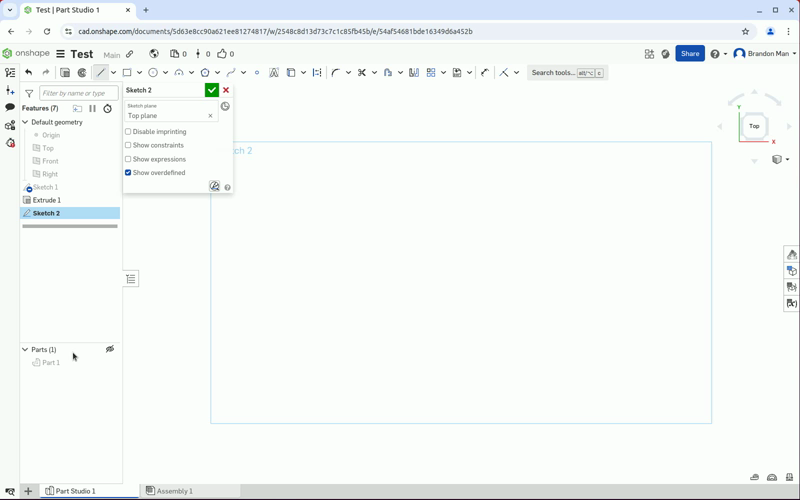
mouse_move(458, 260)
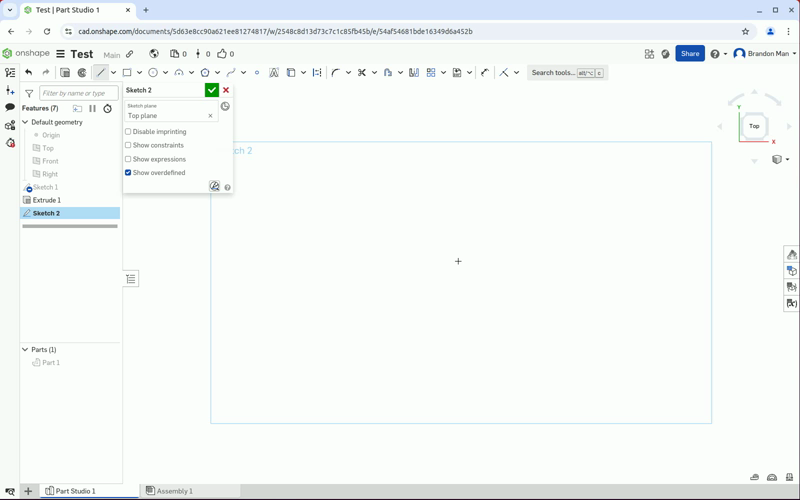
click(458, 260)
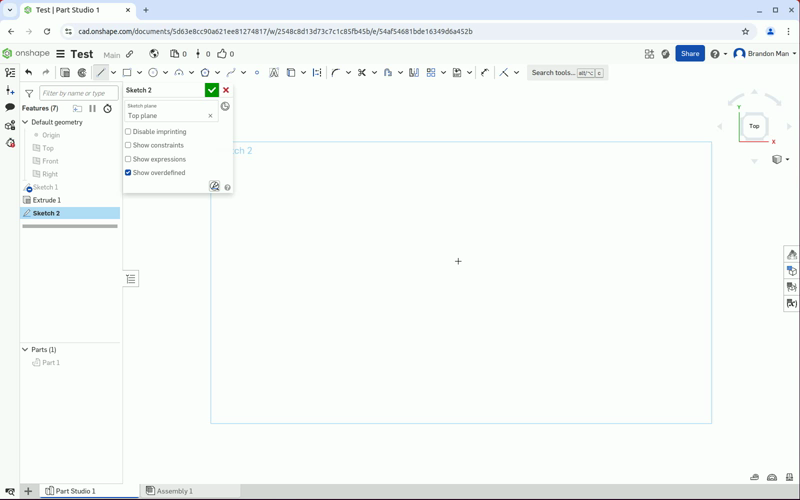
key_up(shift)
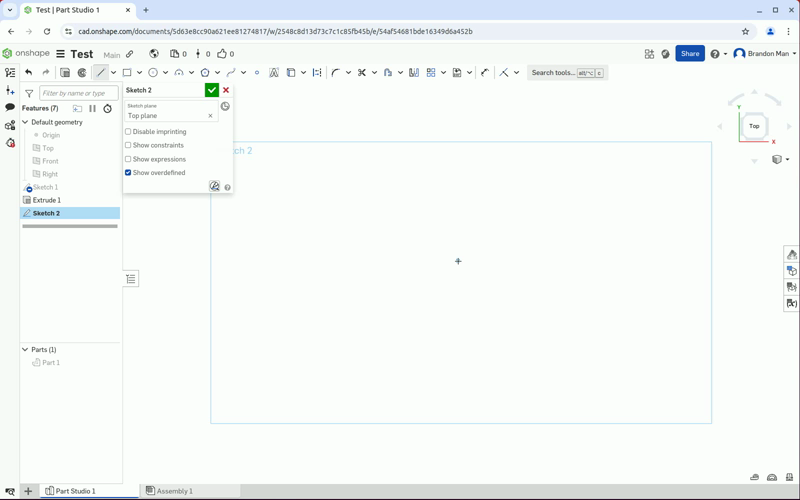
key_down(shift)
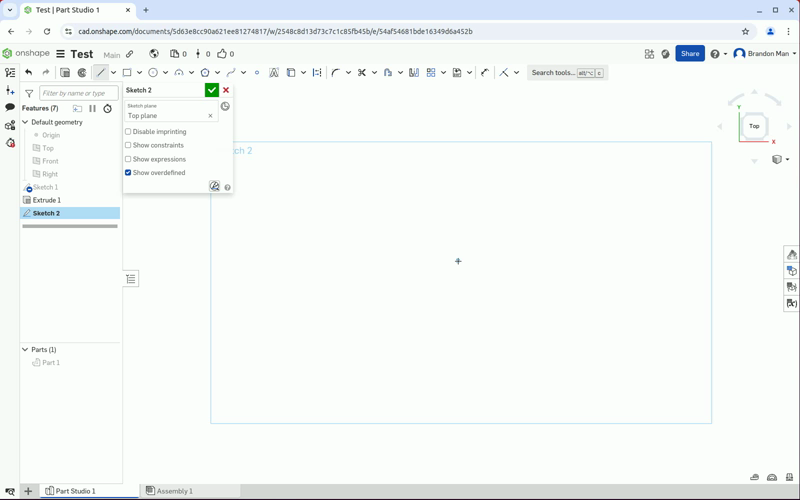
mouse_move(488, 260)
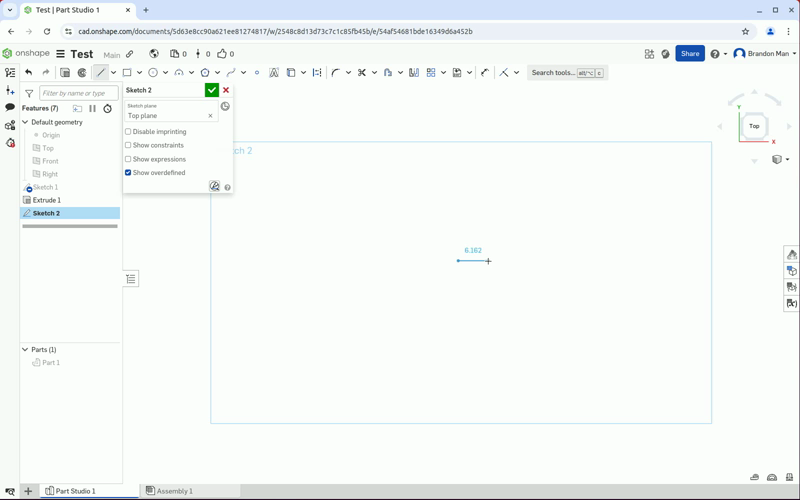
mouse_move(468, 260)
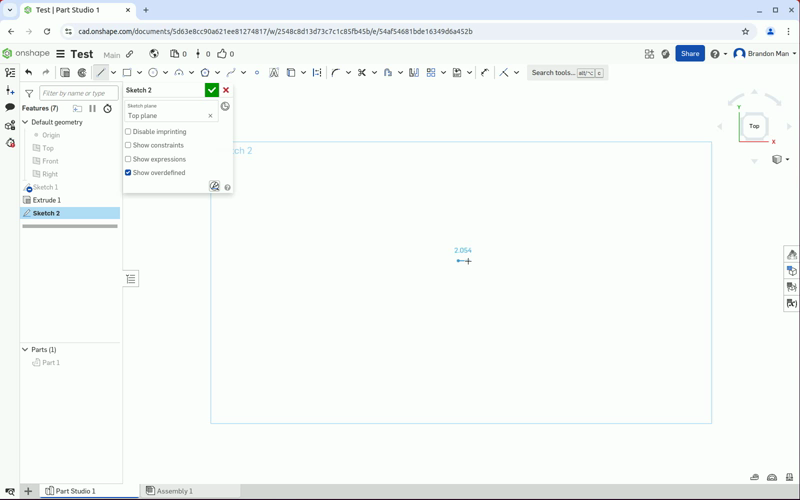
click(468, 260)
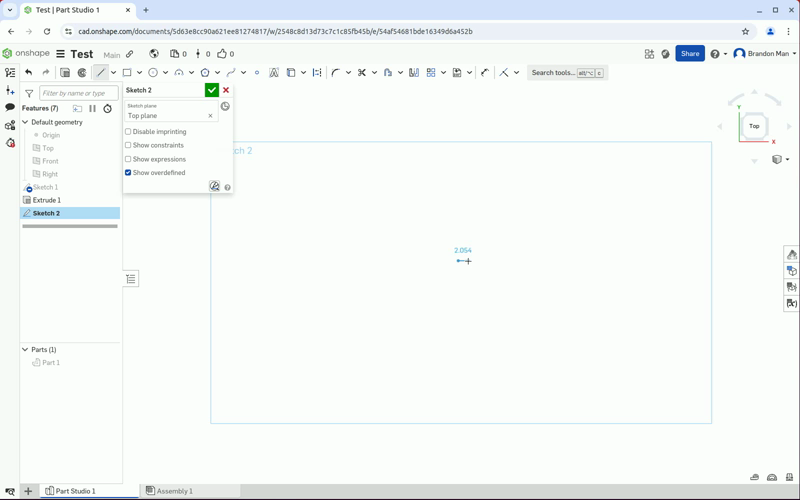
key_up(shift)
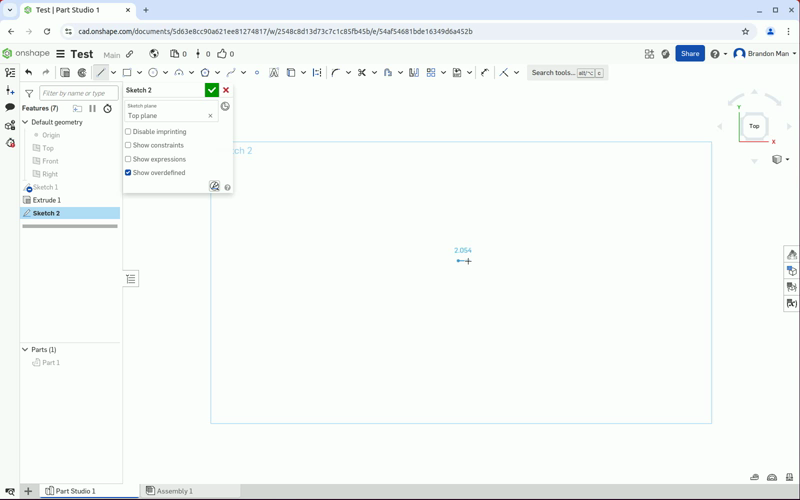
key_down(shift)
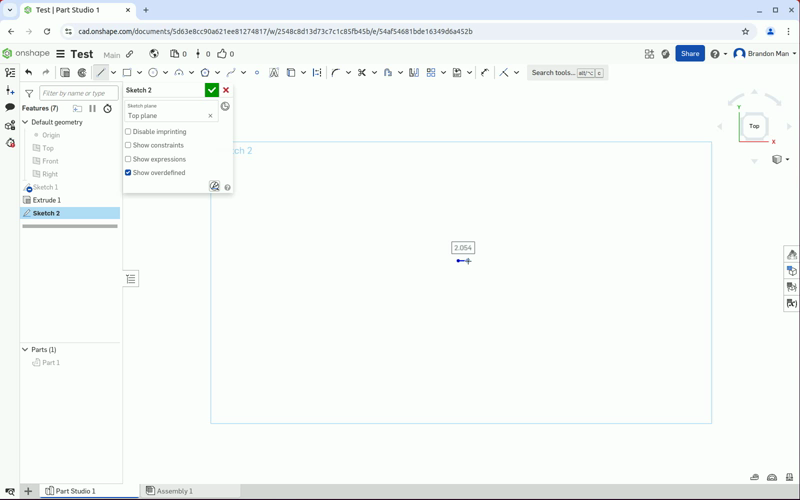
mouse_move(498, 260)
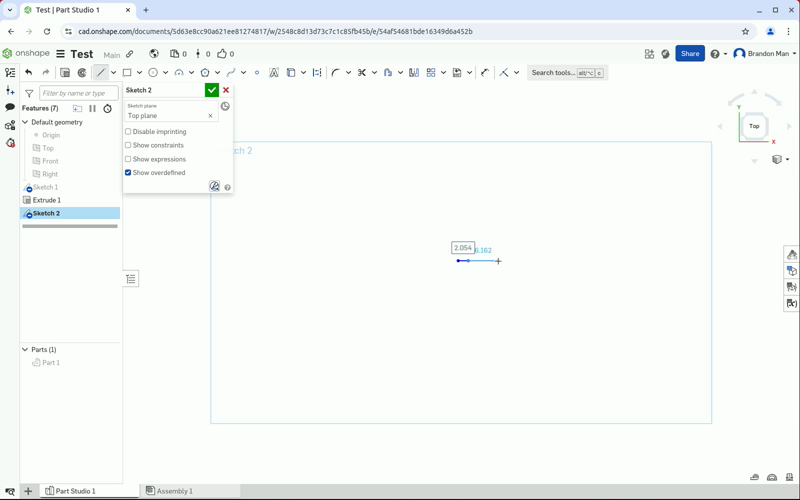
mouse_move(470, 254)
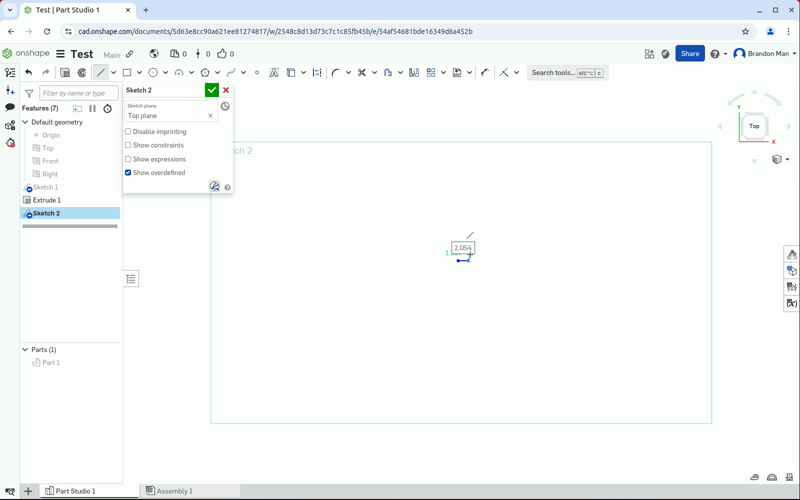
scroll(6)
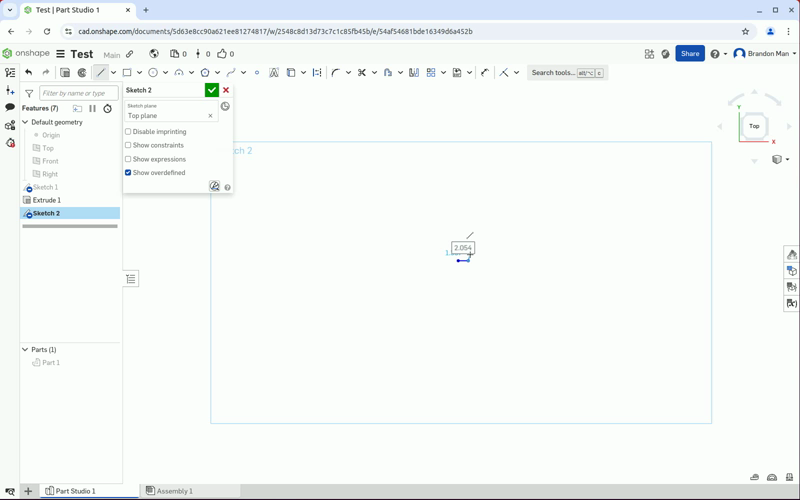
scroll(6)
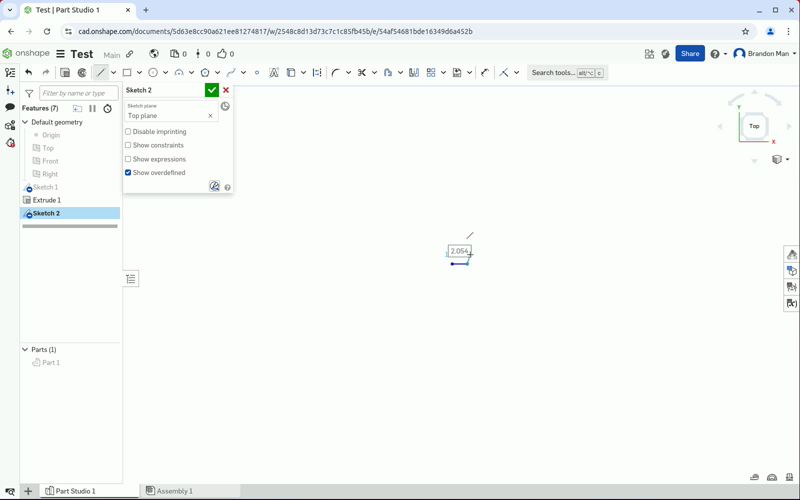
scroll(6)
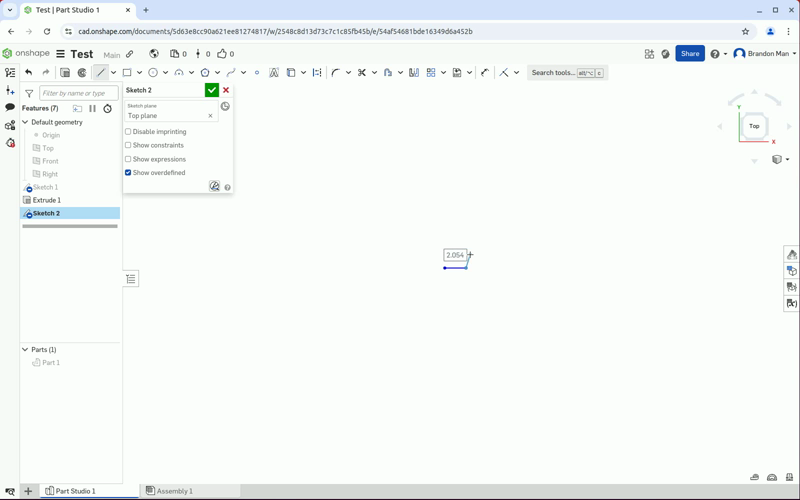
scroll(6)
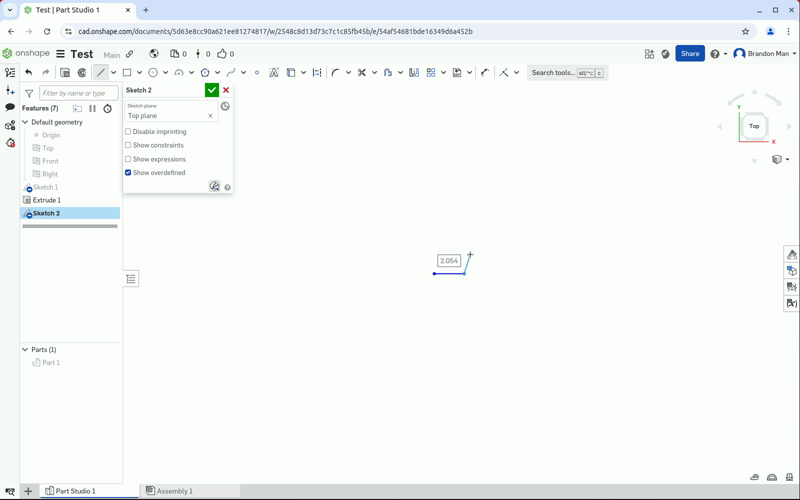
scroll(6)
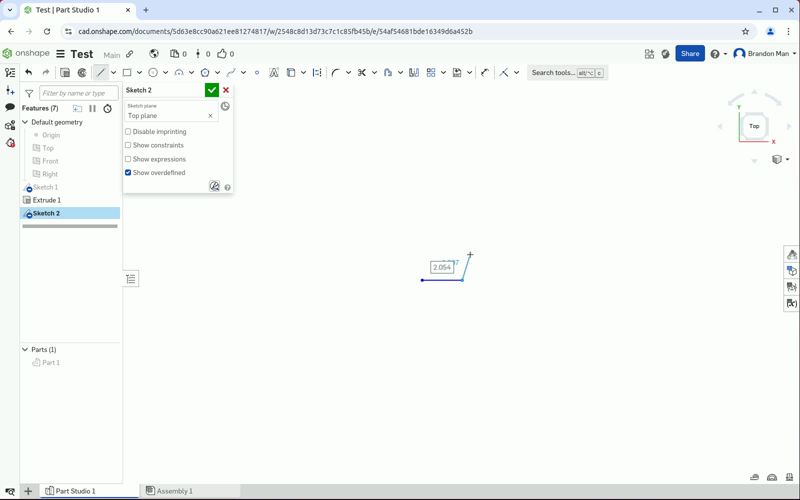
scroll(6)
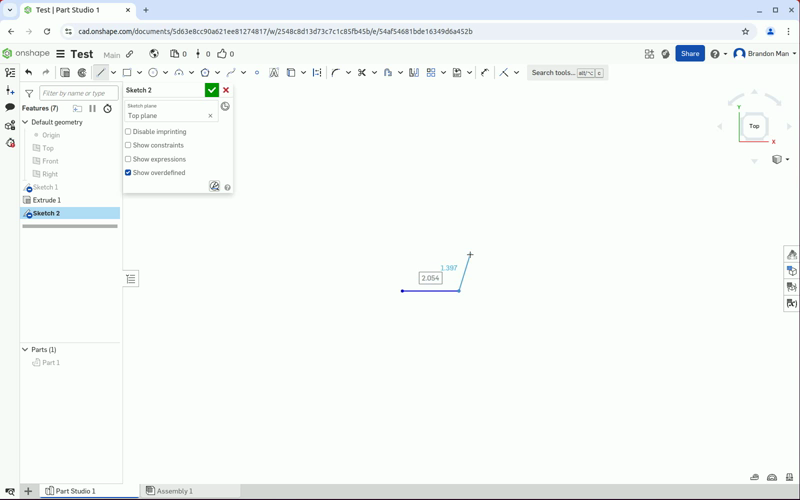
scroll(6)
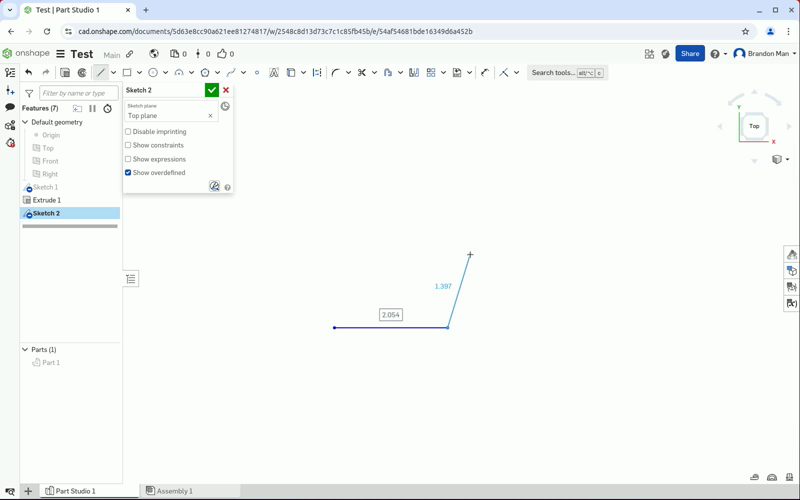
click(470, 254)
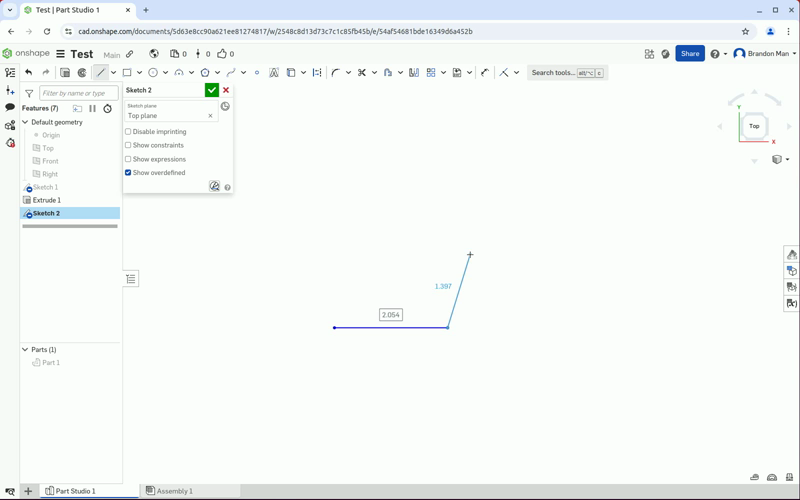
scroll(-6)
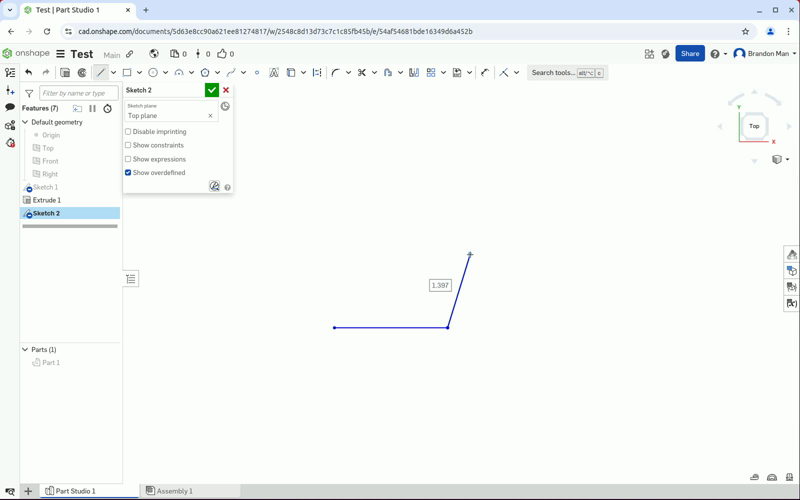
scroll(-6)
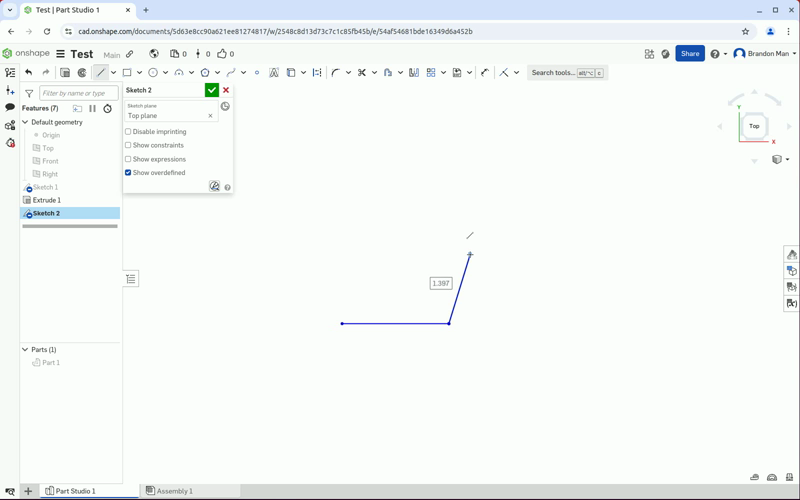
scroll(-6)
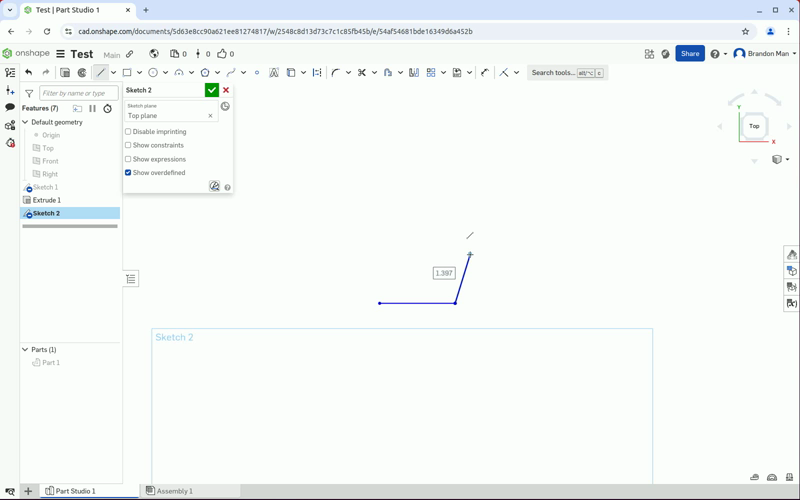
scroll(-6)
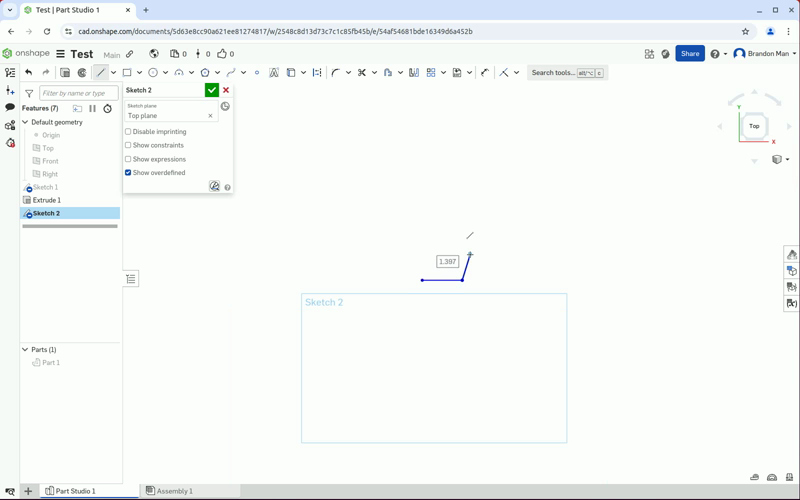
scroll(-6)
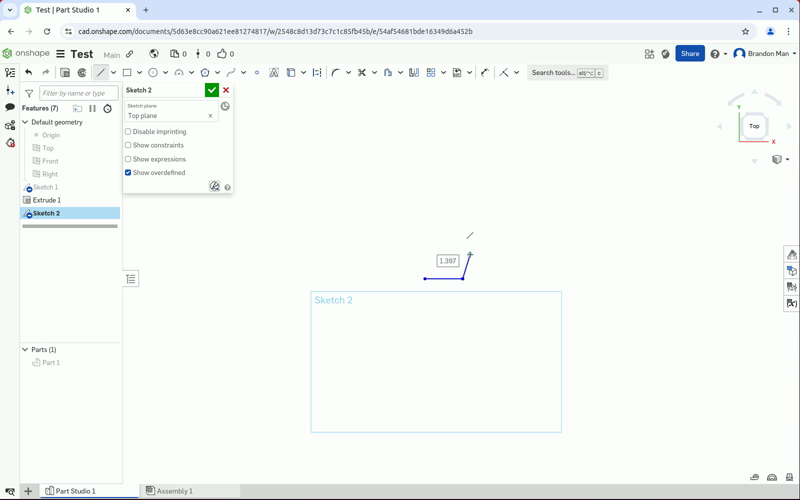
scroll(-6)
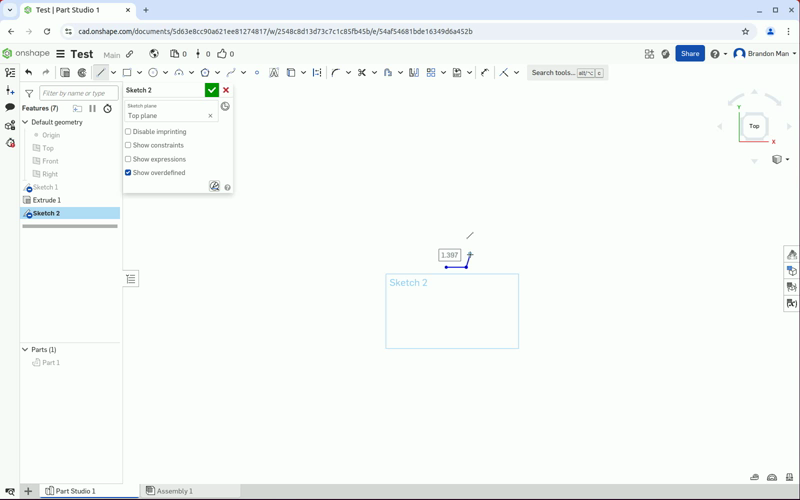
scroll(-6)
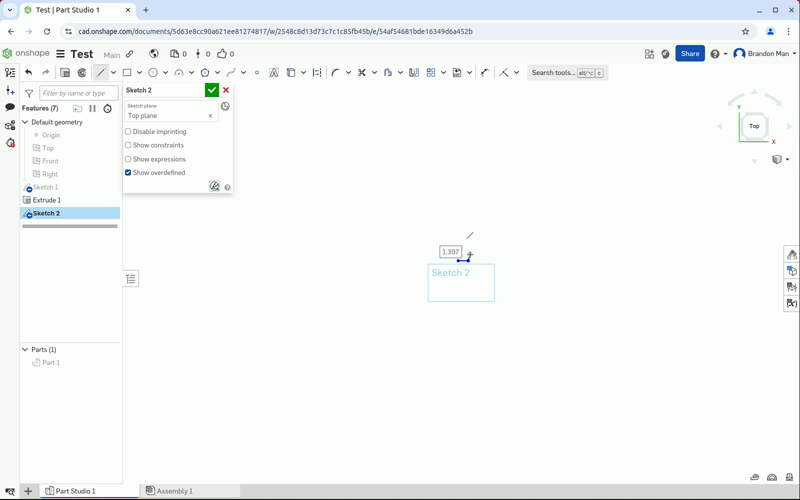
key_up(shift)
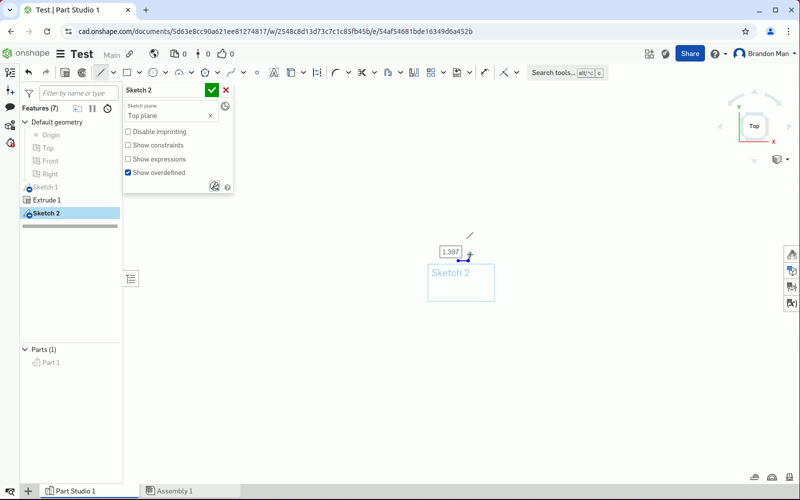
key_down(shift)
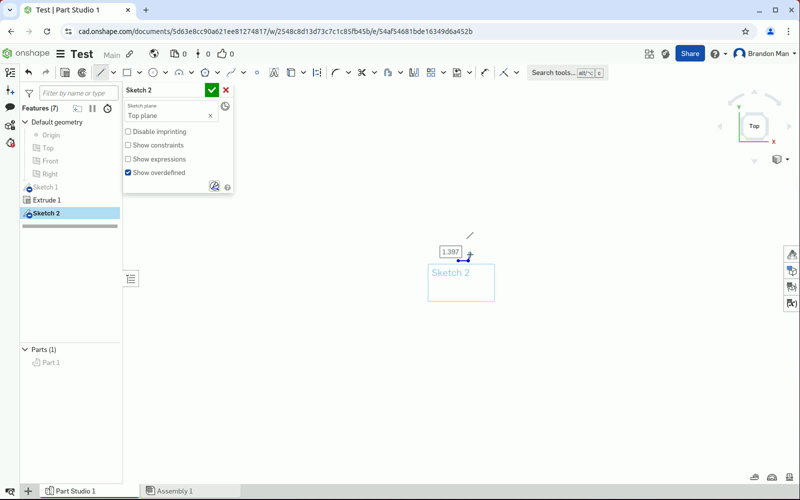
mouse_move(500, 254)
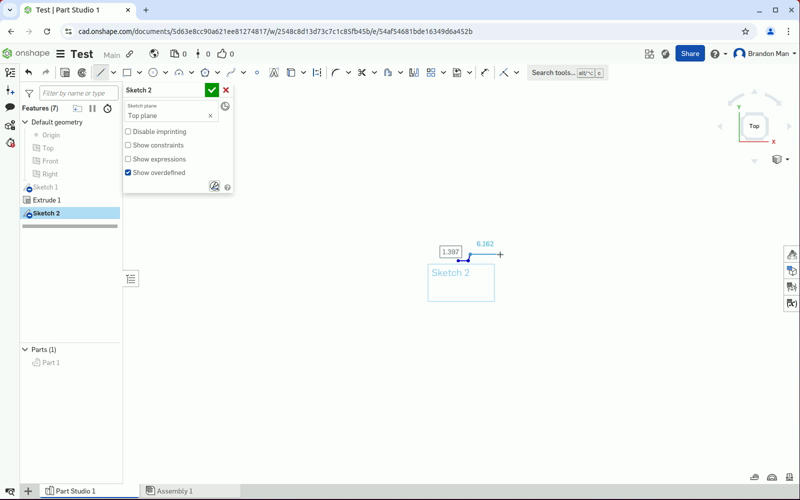
mouse_move(458, 254)
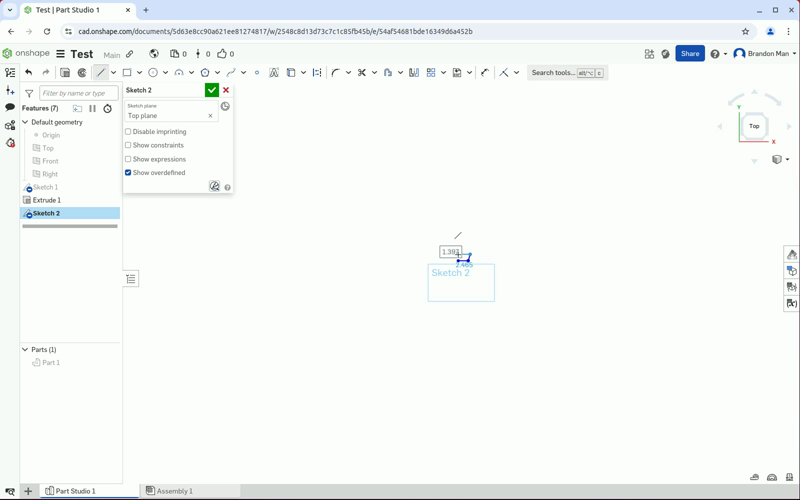
click(458, 254)
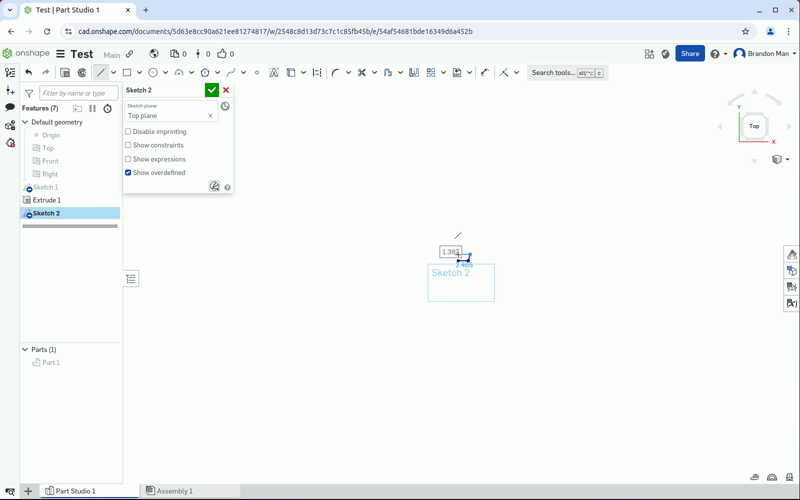
key_up(shift)
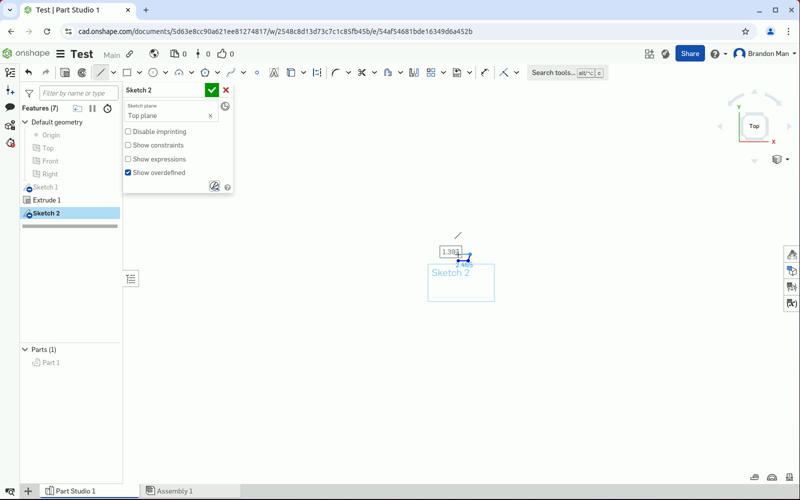
mouse_move(488, 254)
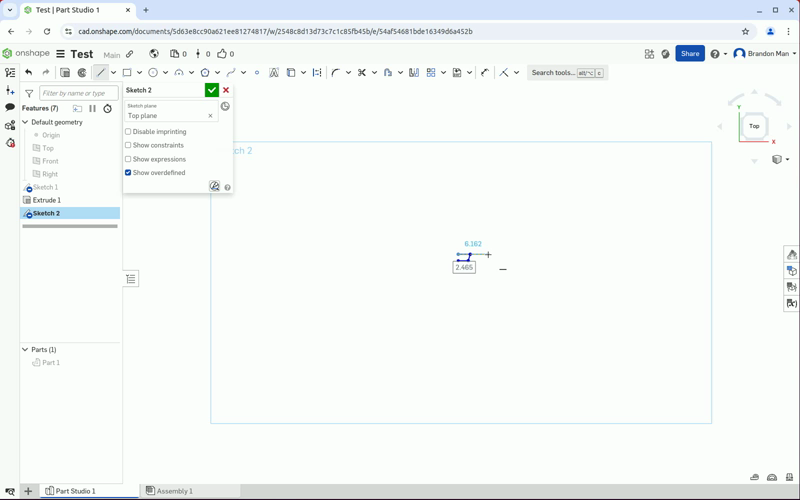
key_down(shift)
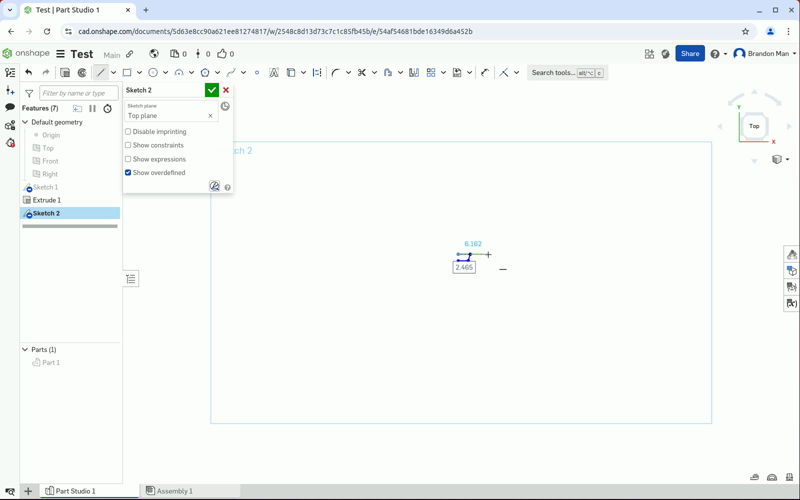
mouse_move(458, 260)
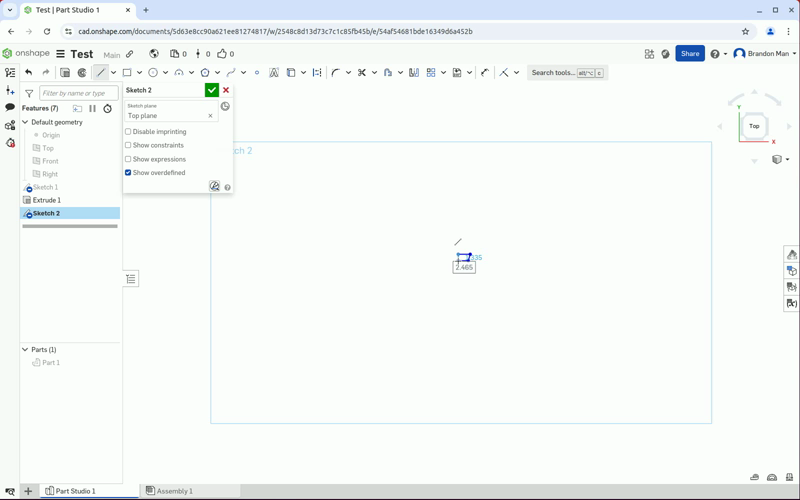
scroll(6)
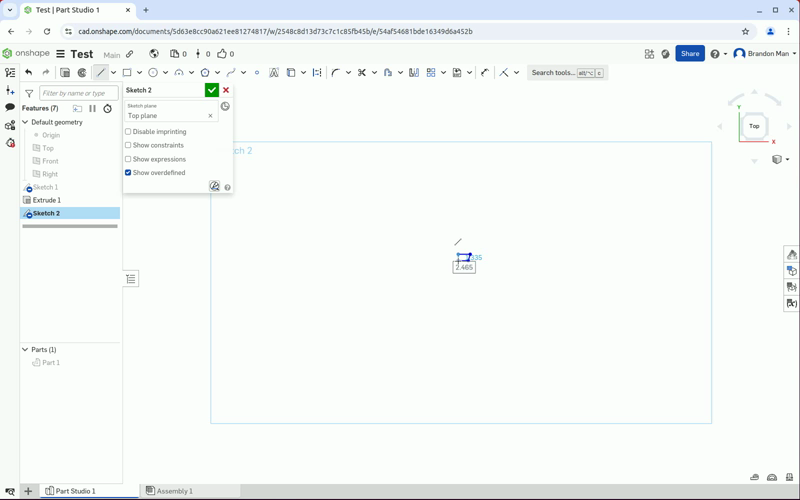
scroll(6)
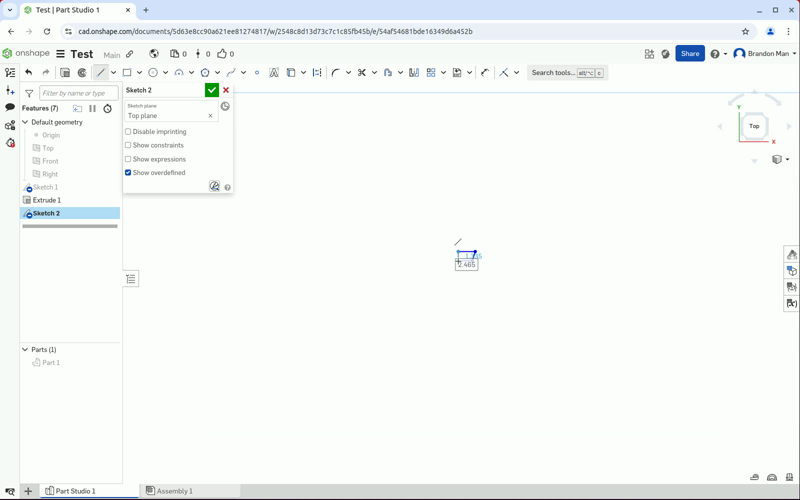
scroll(6)
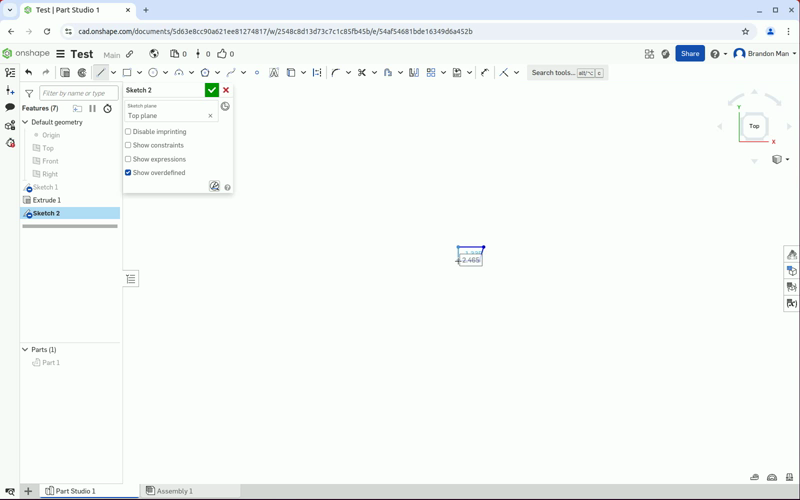
scroll(6)
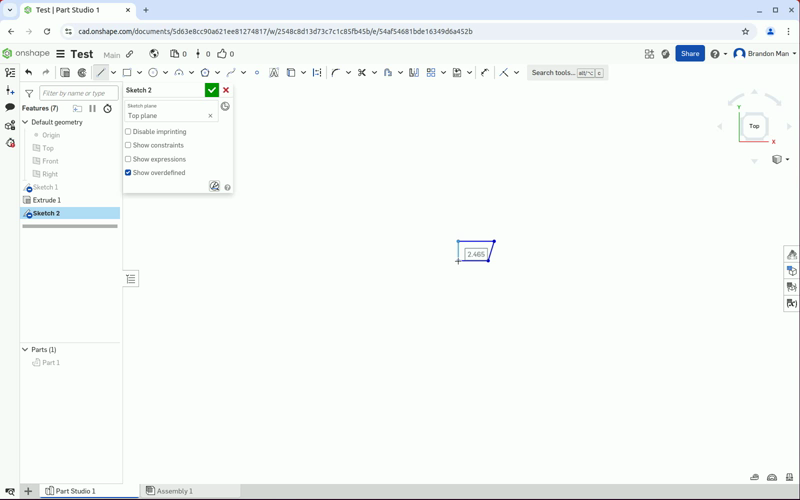
scroll(6)
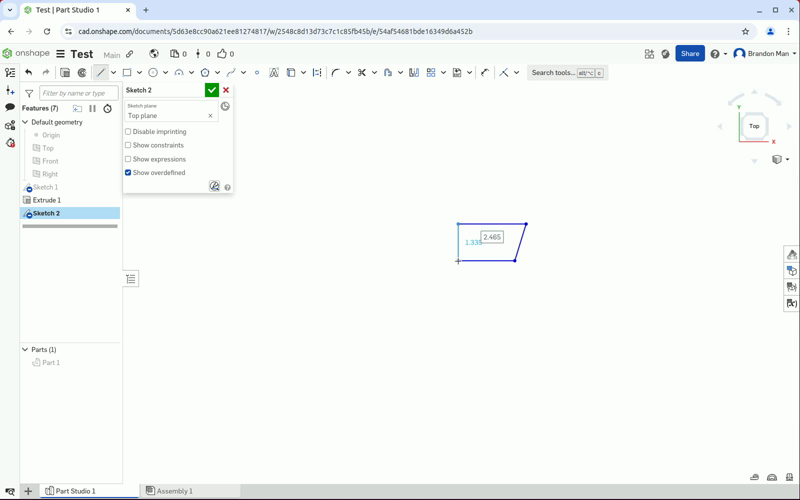
scroll(6)
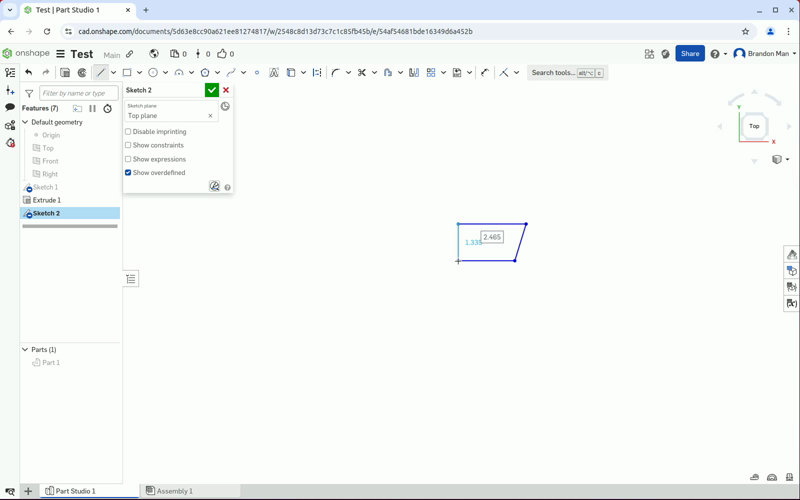
scroll(6)
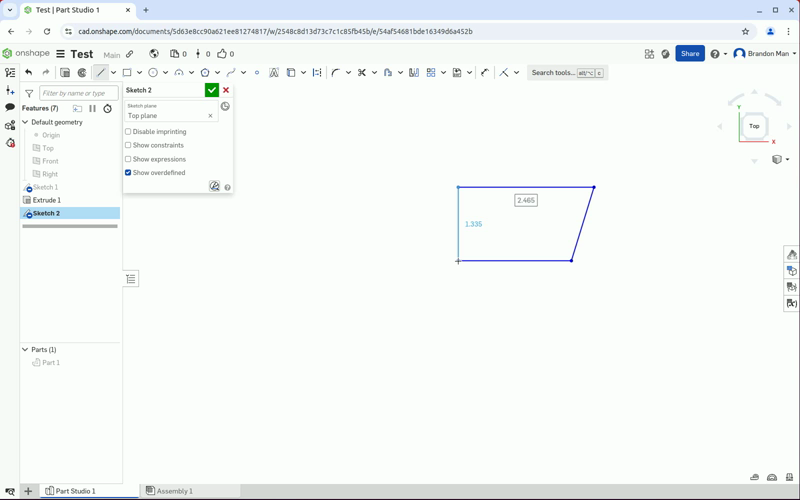
key_up(shift)
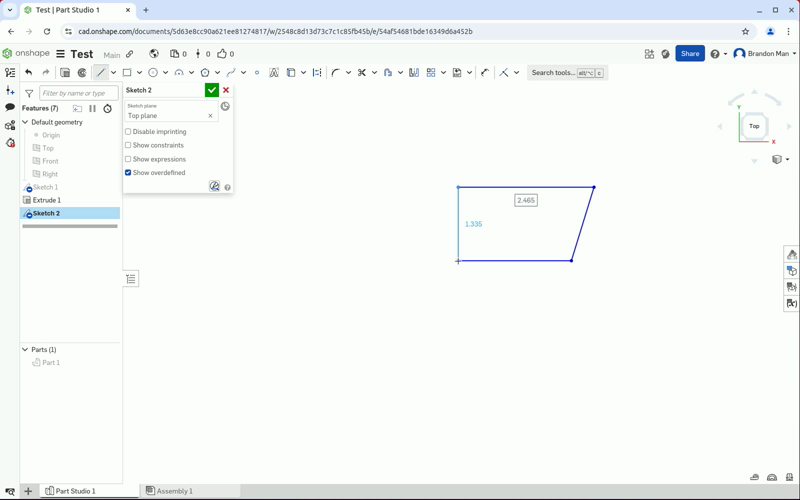
click(458, 260)
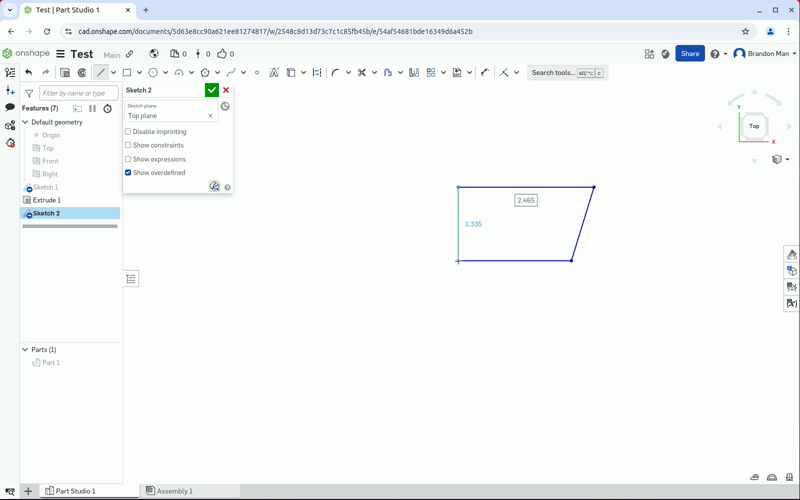
scroll(-6)
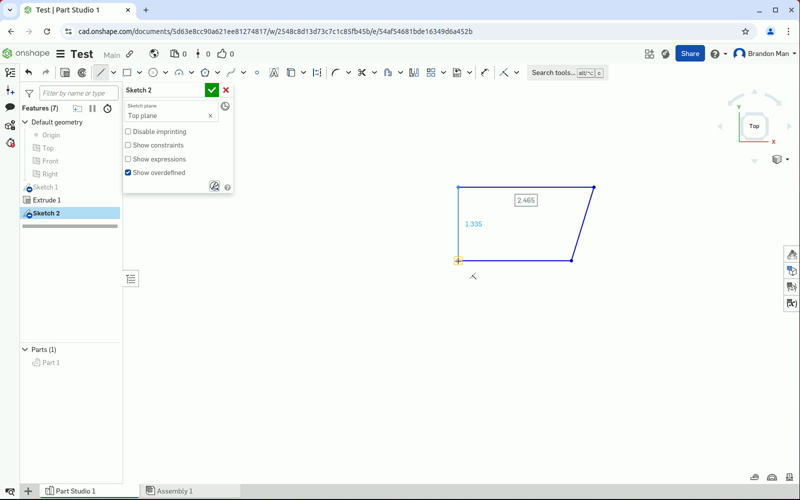
scroll(-6)
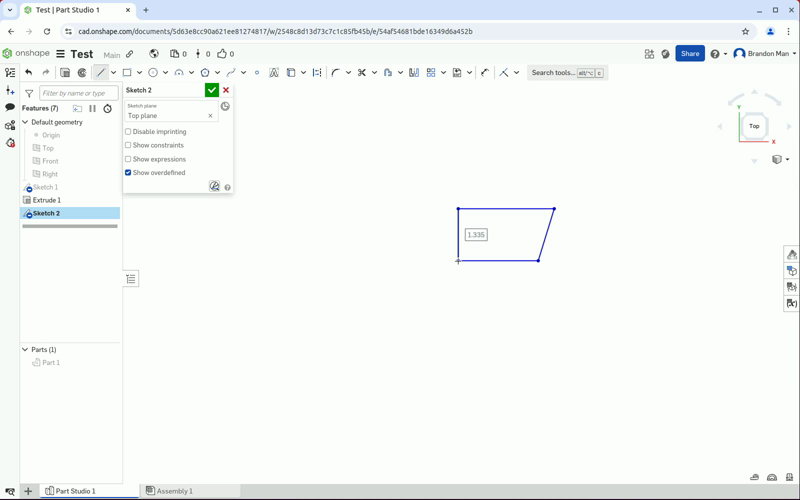
scroll(-6)
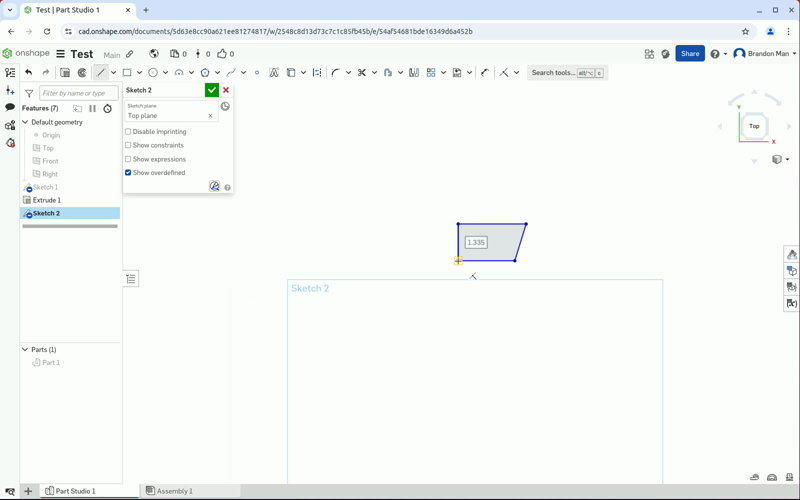
scroll(-6)
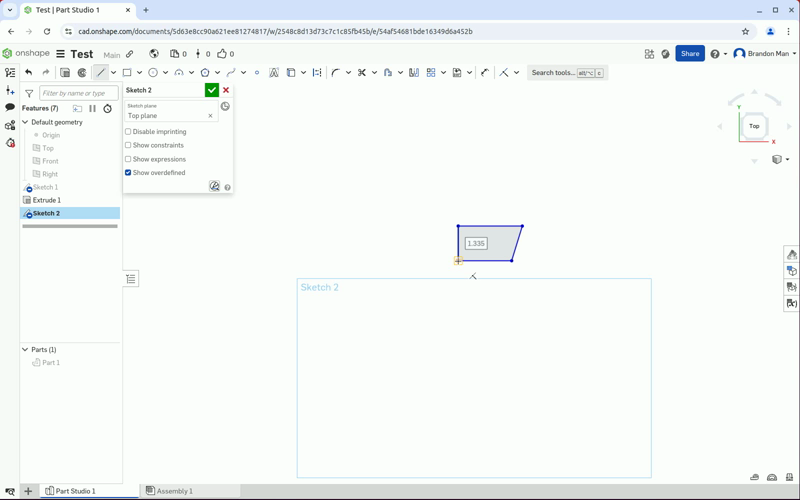
scroll(-6)
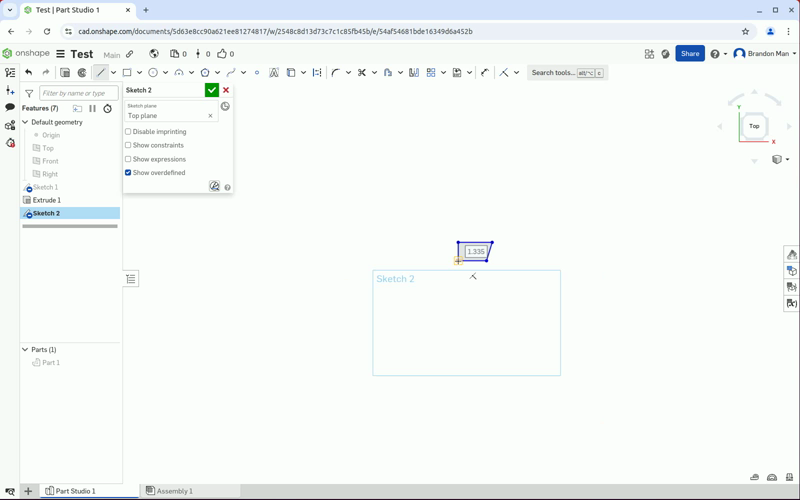
scroll(-6)
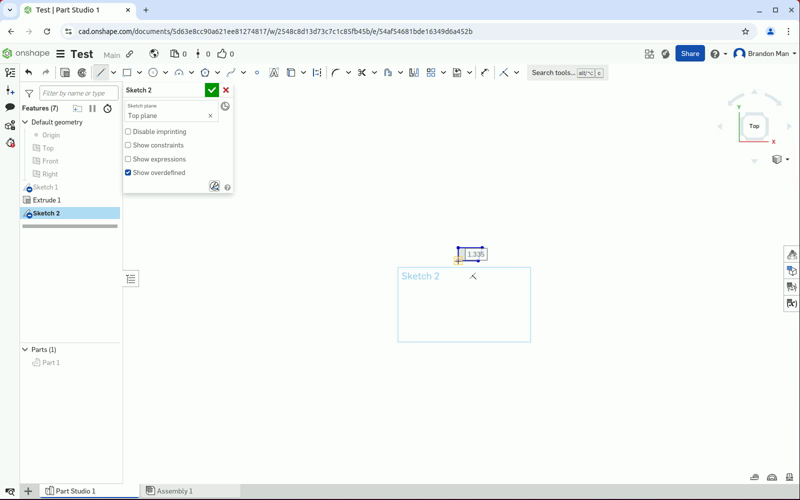
scroll(-6)
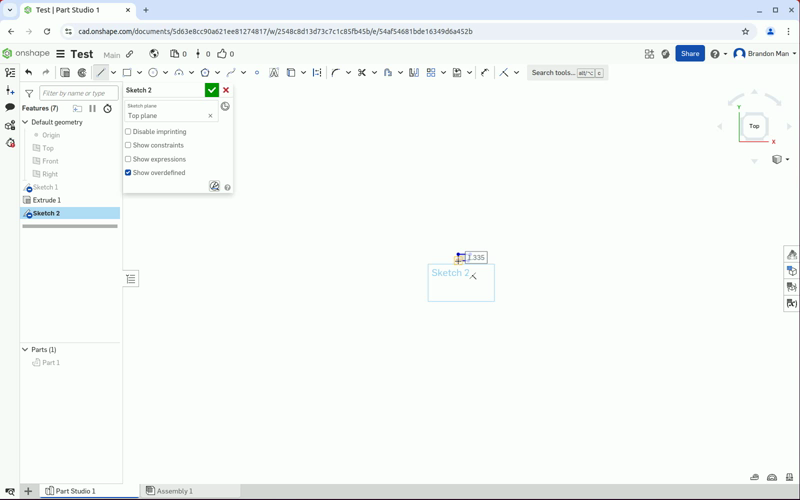
key(esc)
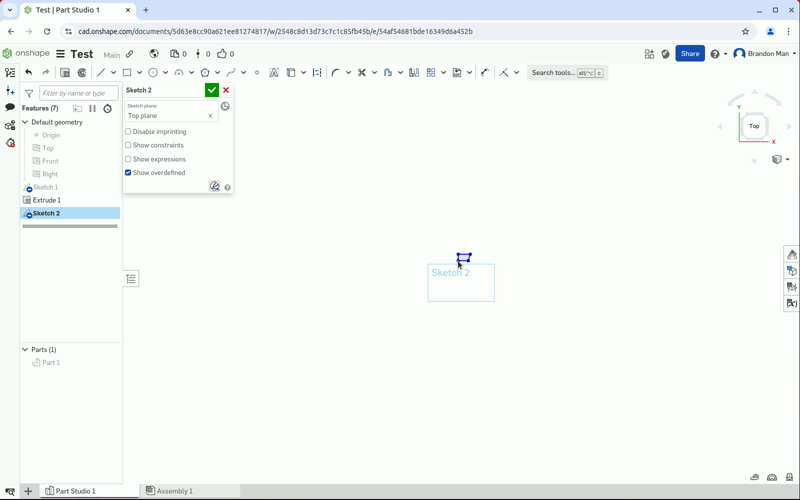
mouse_move(458, 258)
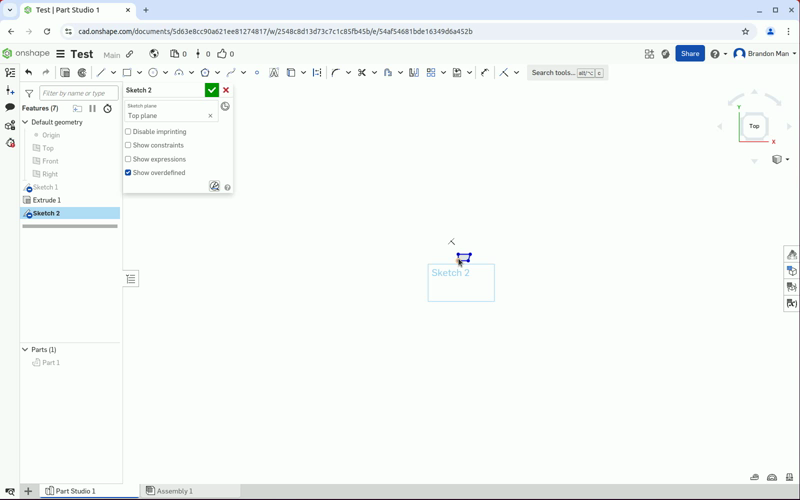
scroll(6)
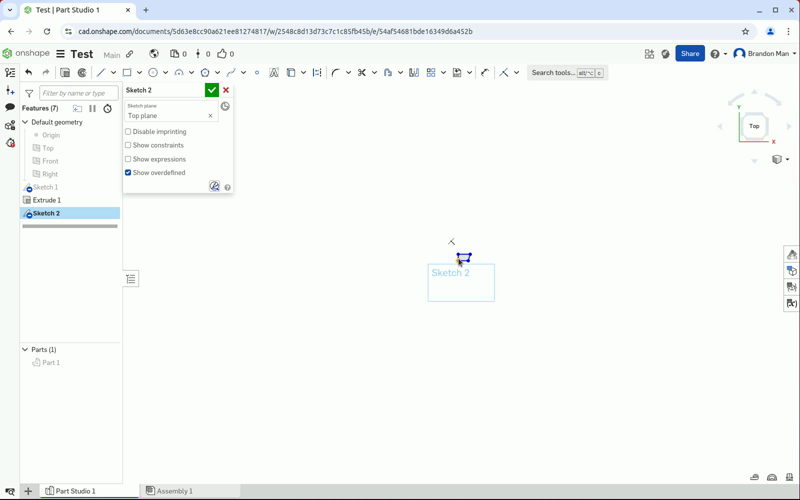
scroll(6)
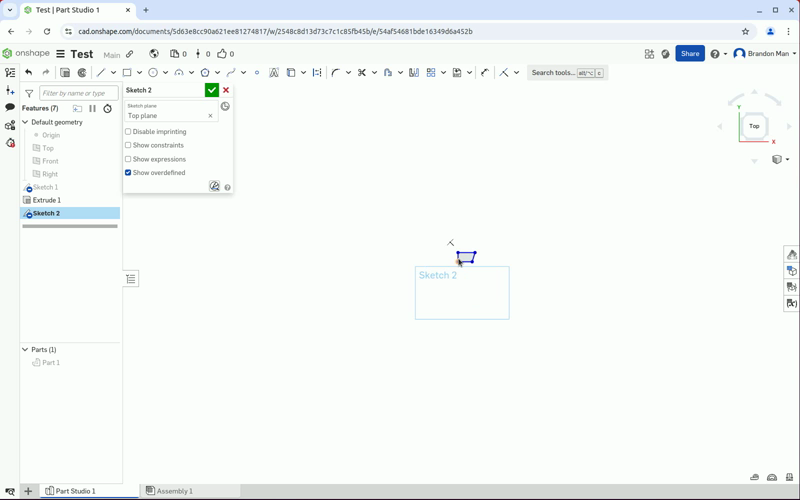
scroll(6)
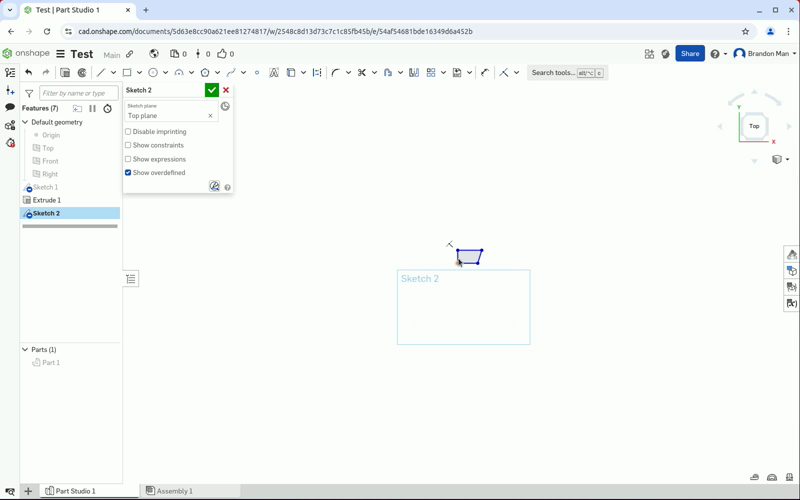
scroll(6)
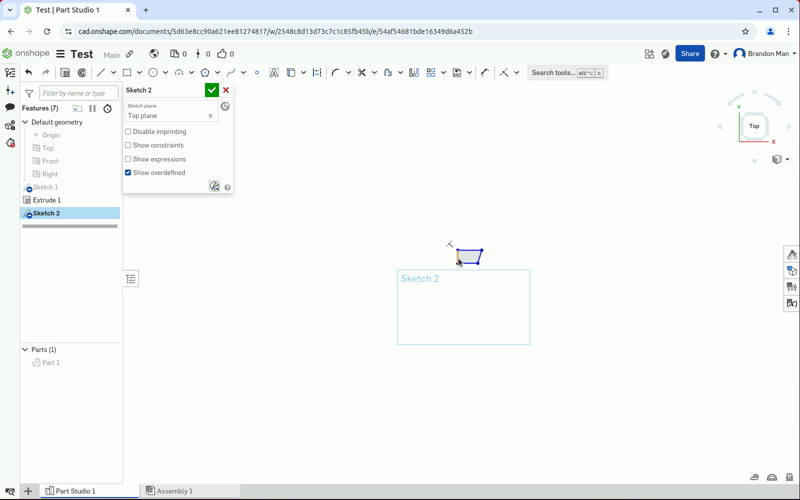
scroll(6)
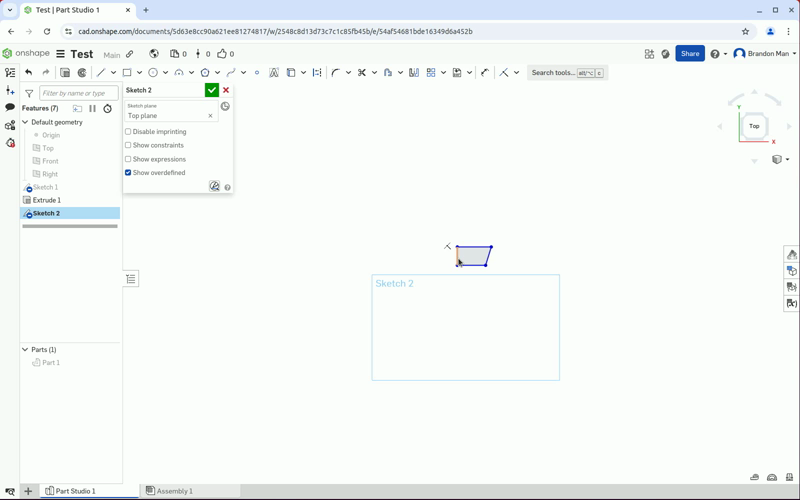
scroll(6)
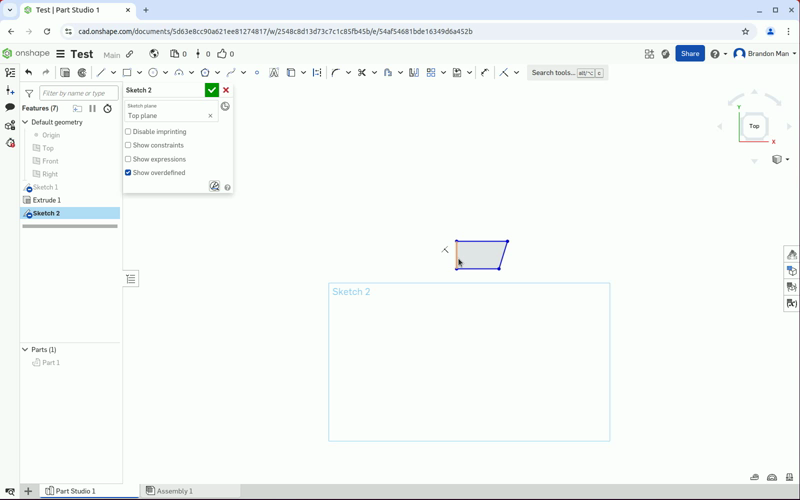
scroll(6)
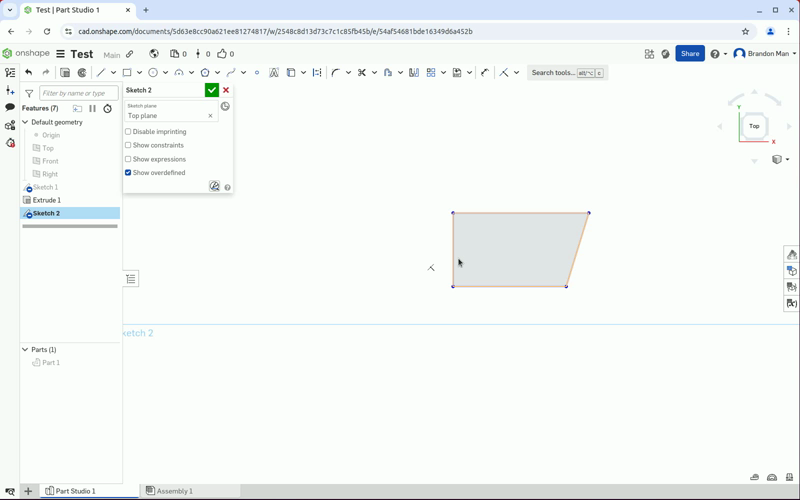
click(458, 258)
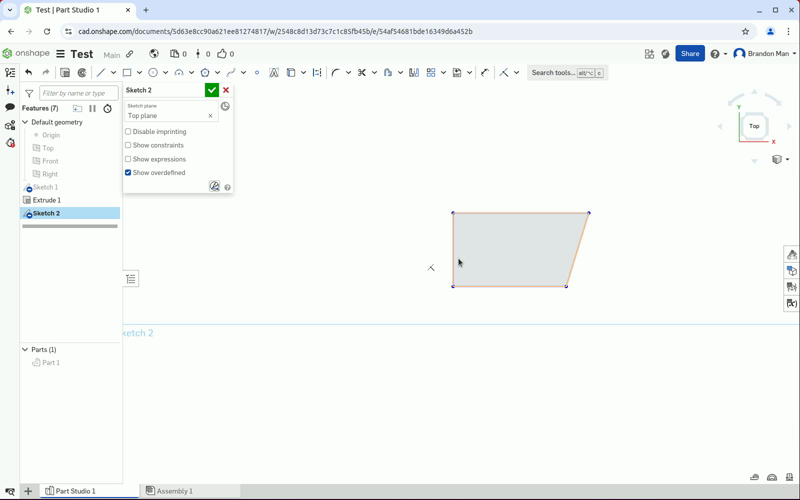
scroll(-6)
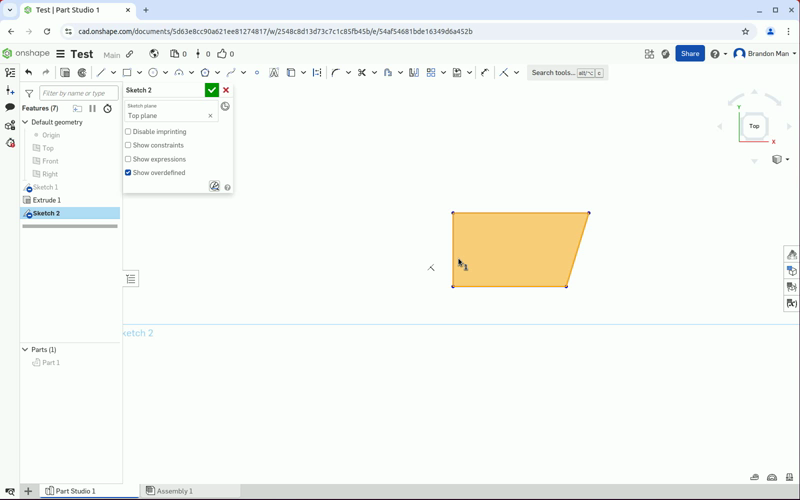
scroll(-6)
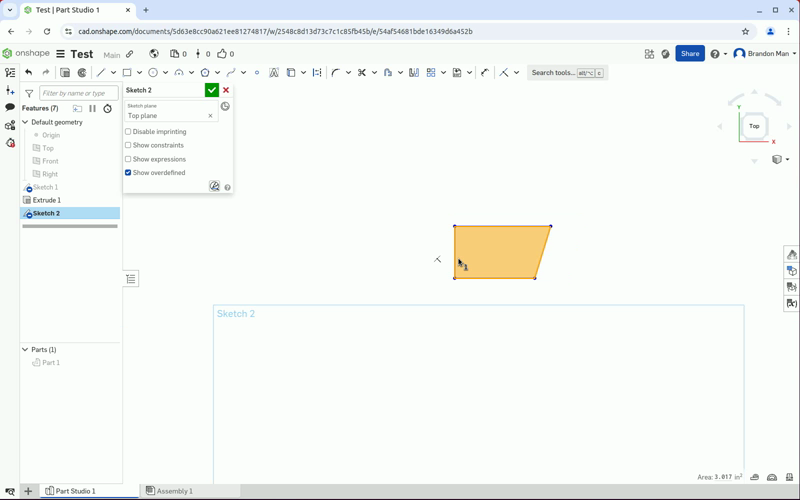
scroll(-6)
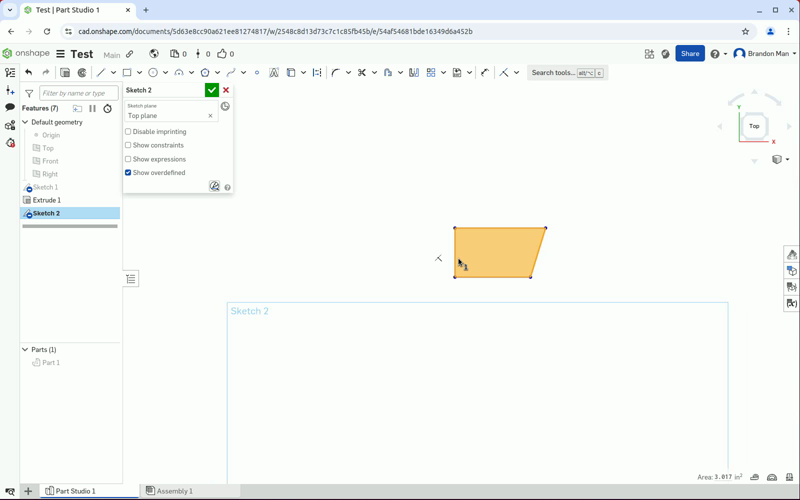
scroll(-6)
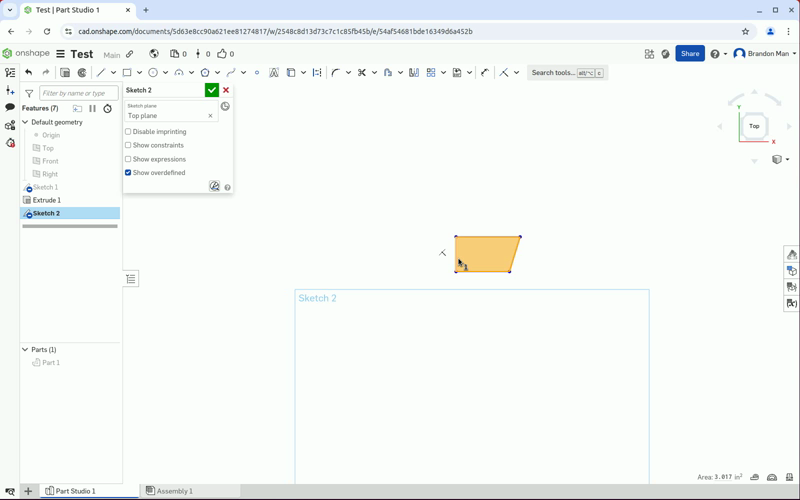
scroll(-6)
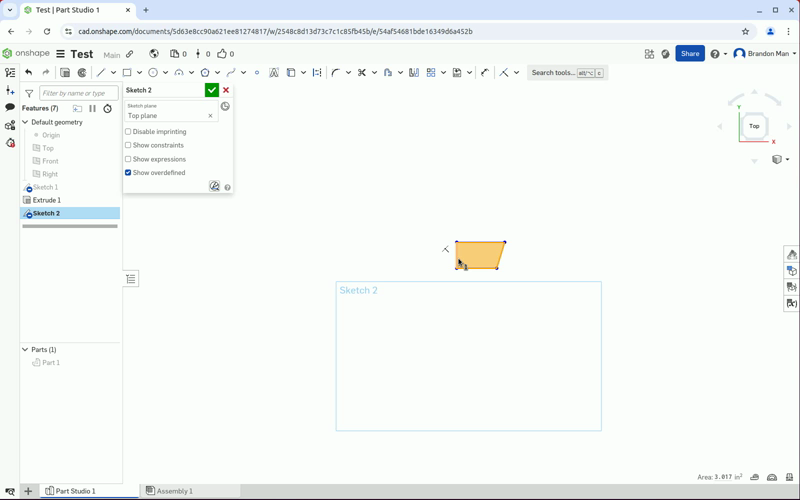
scroll(-6)
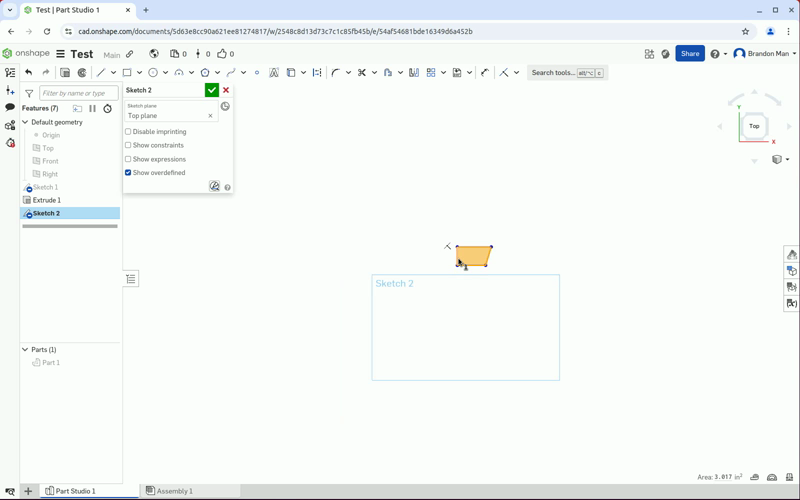
scroll(-6)
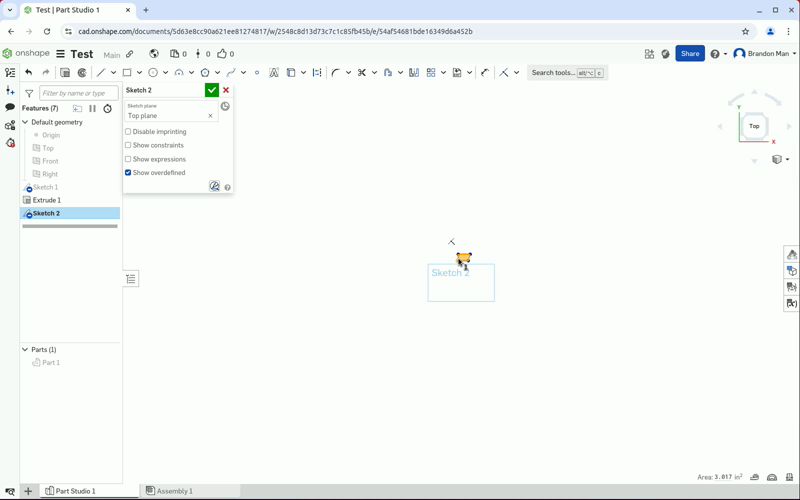
mouse_move(73, 352)
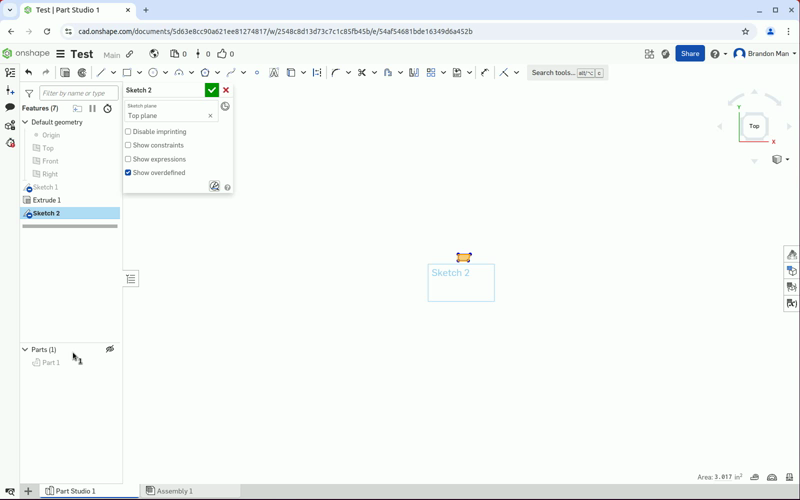
key(shift+y)
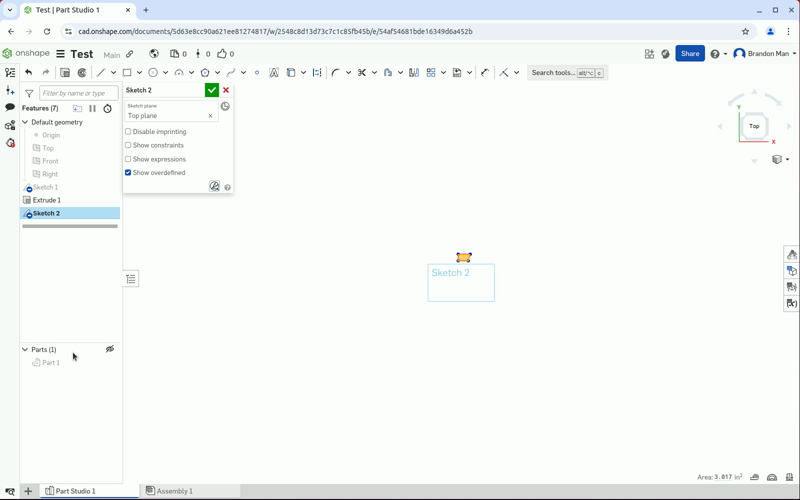
key(shift+e)
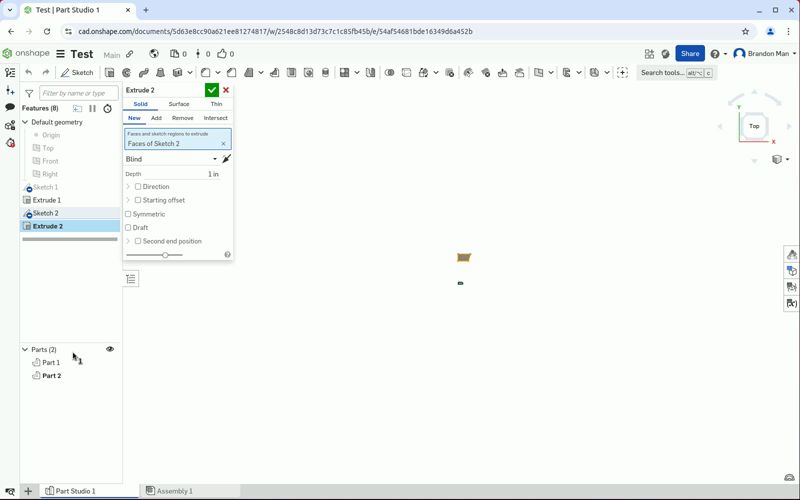
mouse_move(143, 106)
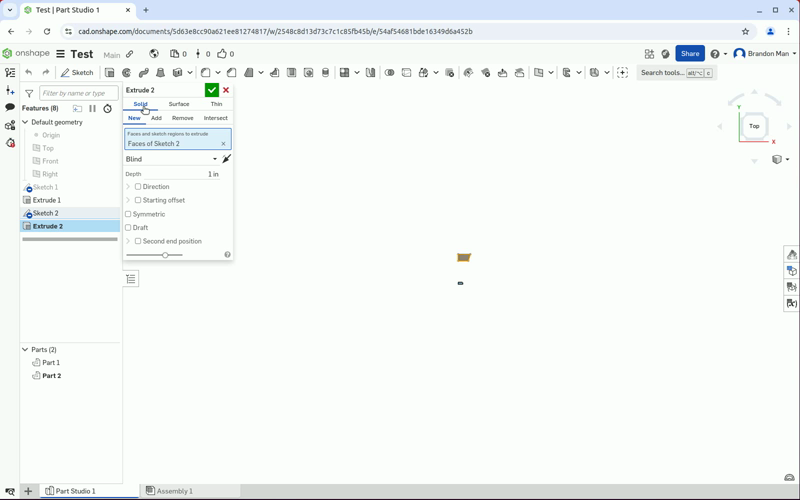
click(143, 106)
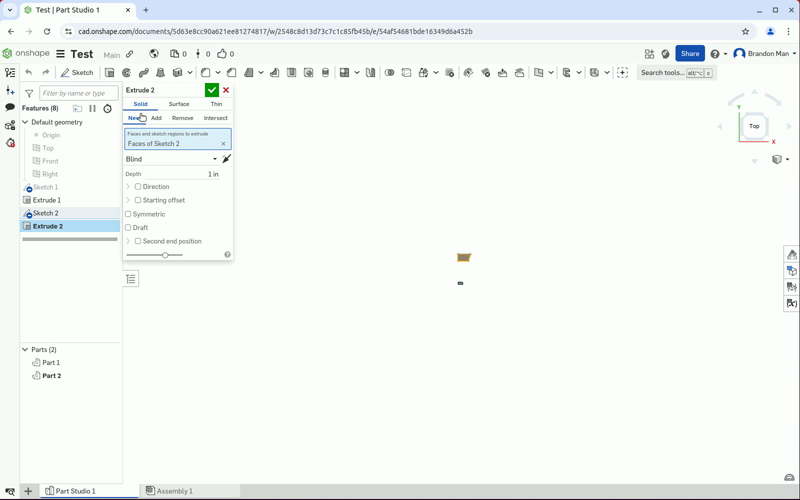
mouse_move(137, 120)
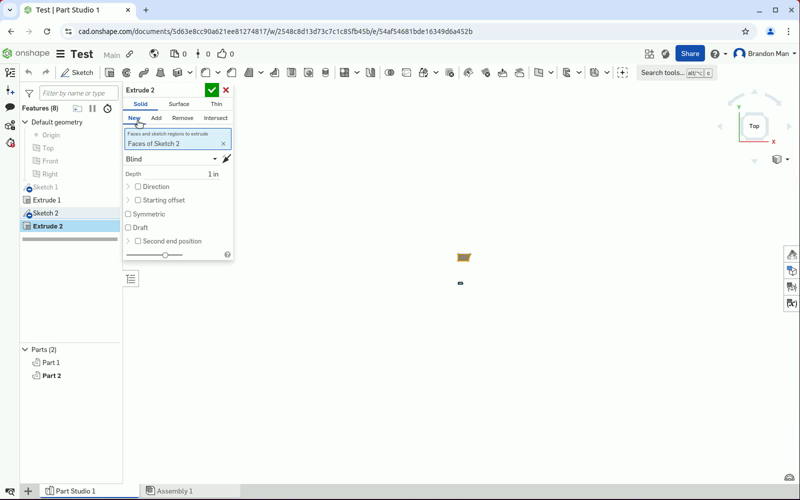
click(137, 120)
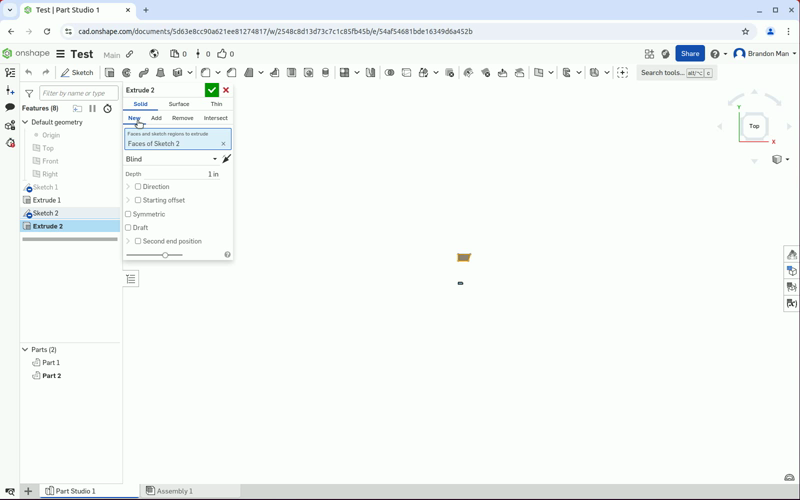
key(tab, 4)
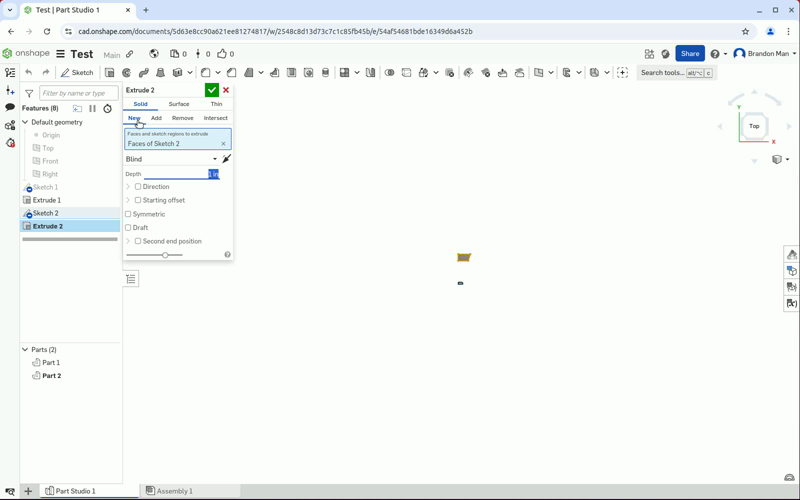
text(0.481)
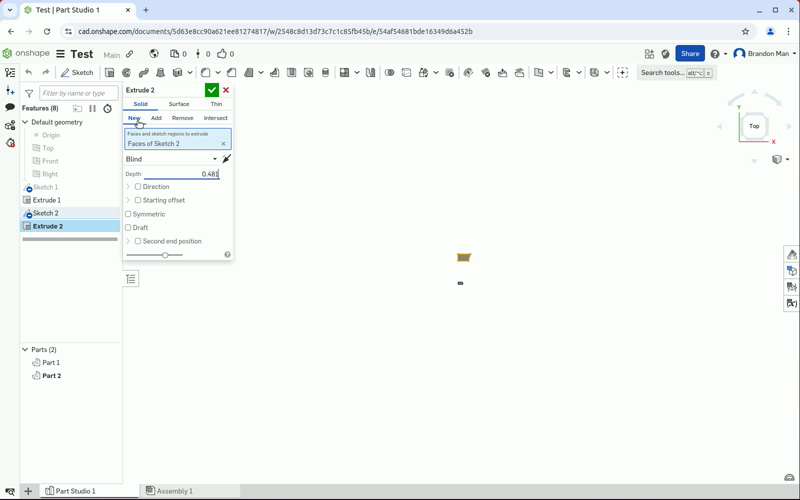
key(enter)
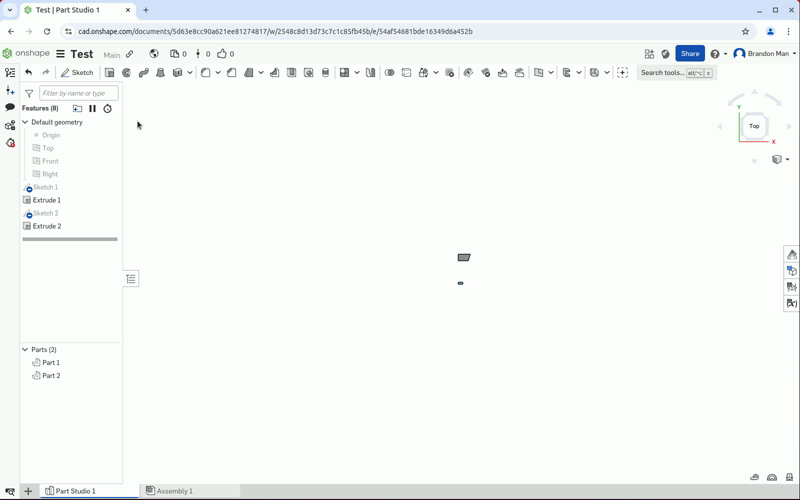
key(shift+h)
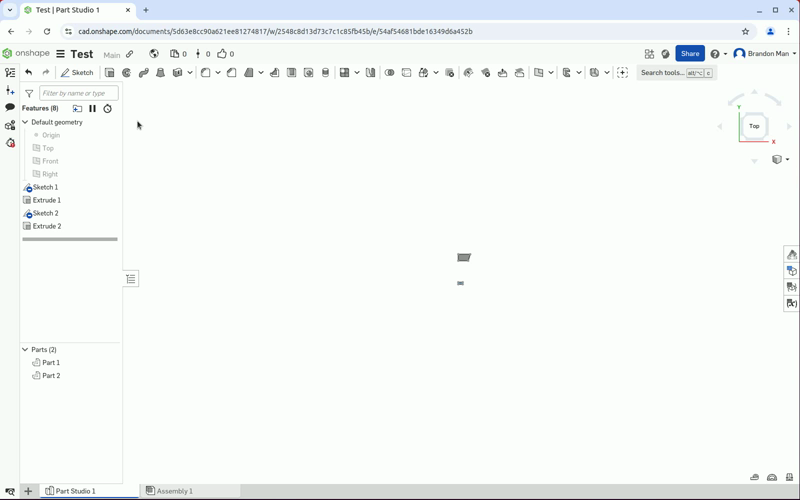
key(shift+h)
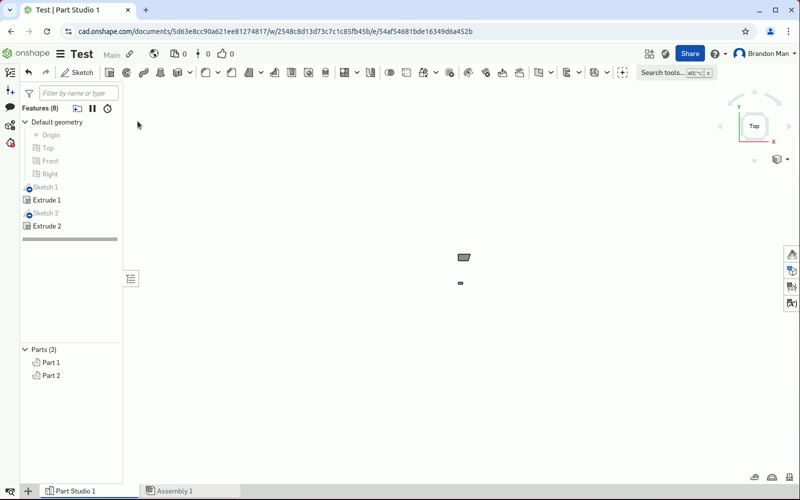
mouse_move(73, 189)
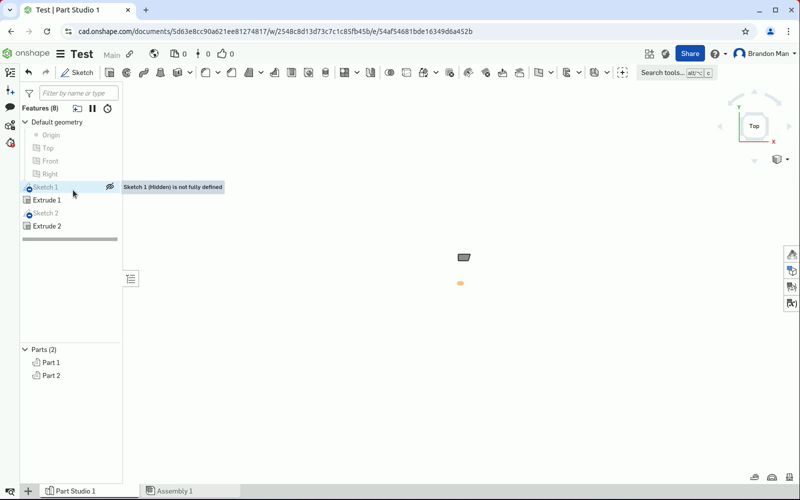
click(73, 189)
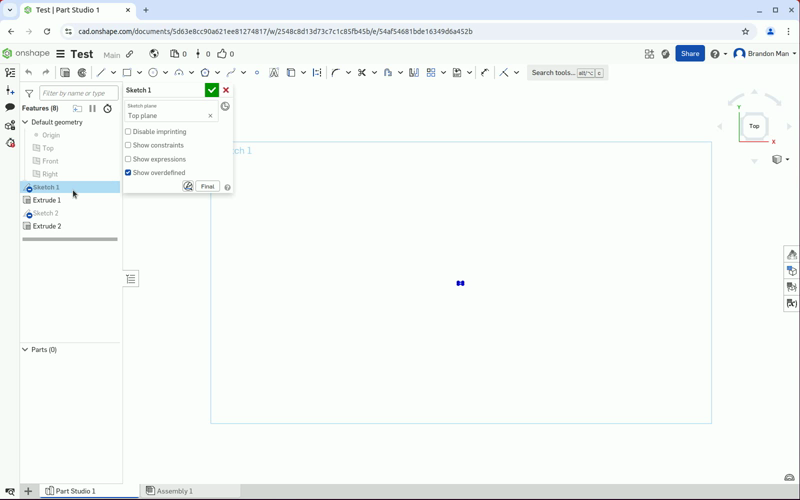
mouse_move(229, 92)
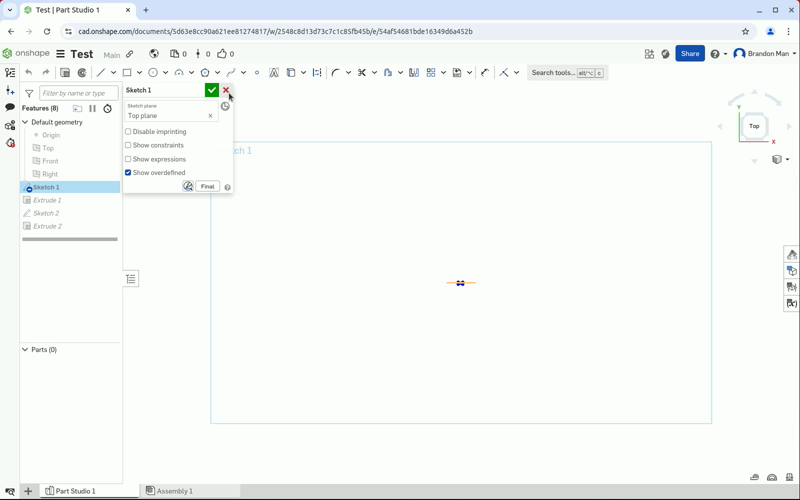
click(229, 92)
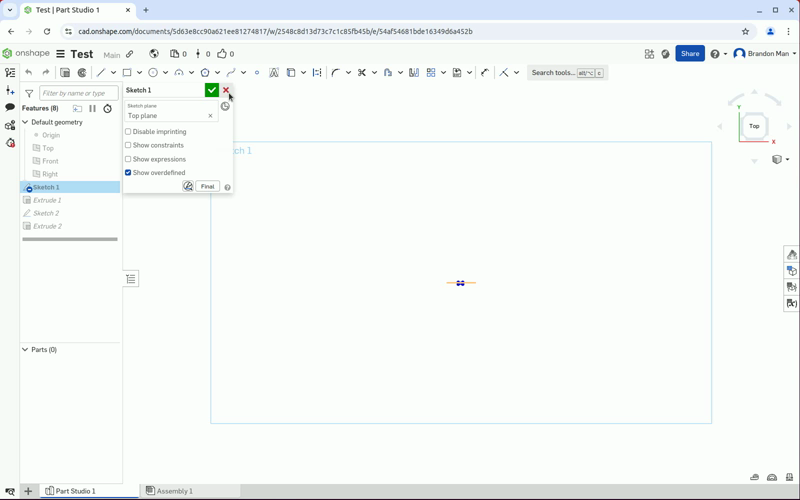
key(shift+s)
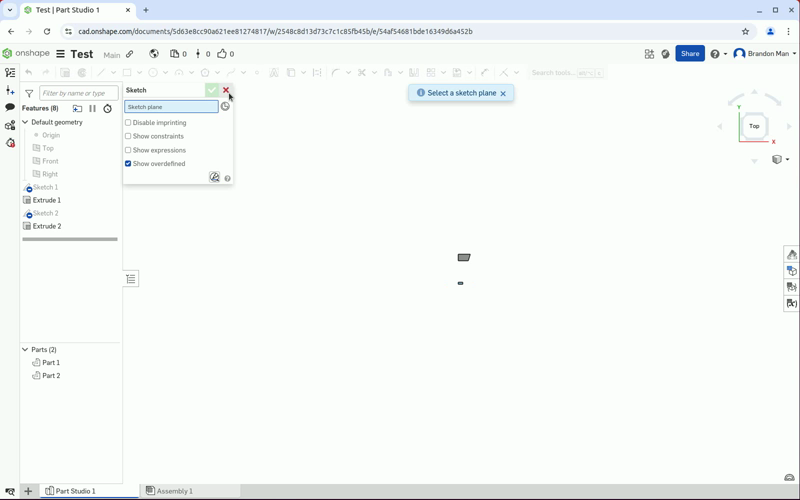
mouse_move(73, 150)
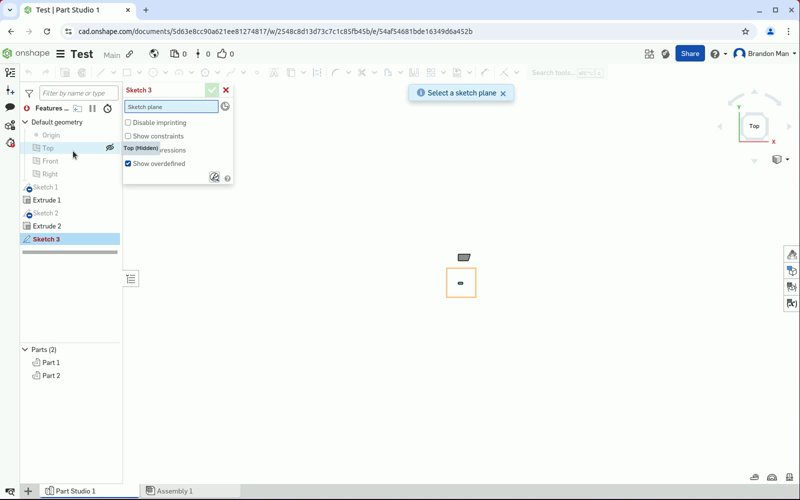
click(73, 150)
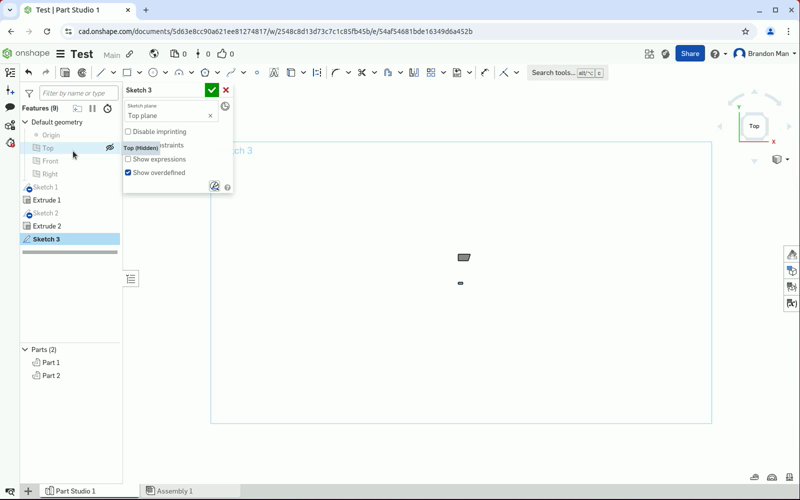
mouse_move(73, 352)
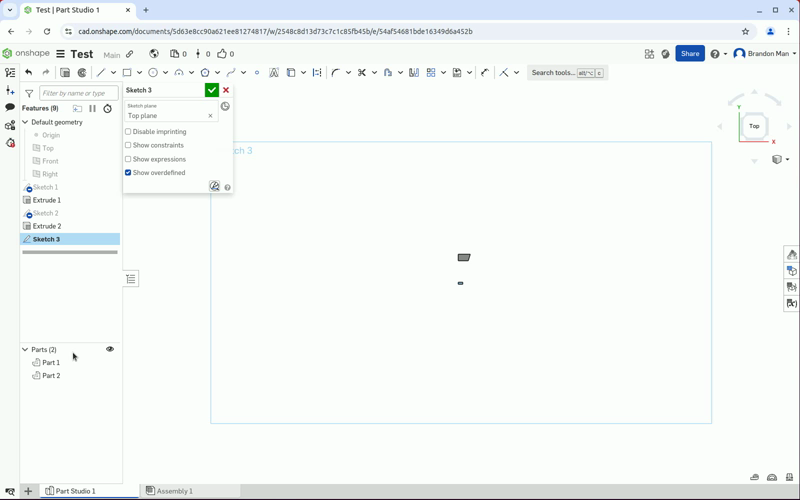
key(y)
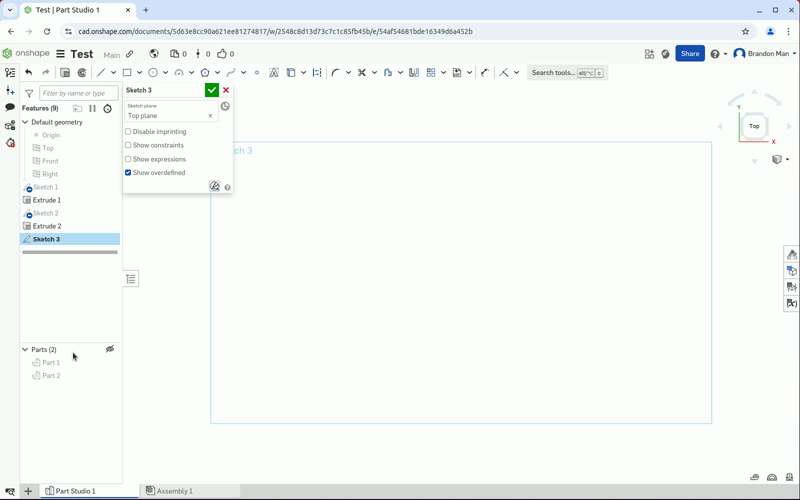
key(l)
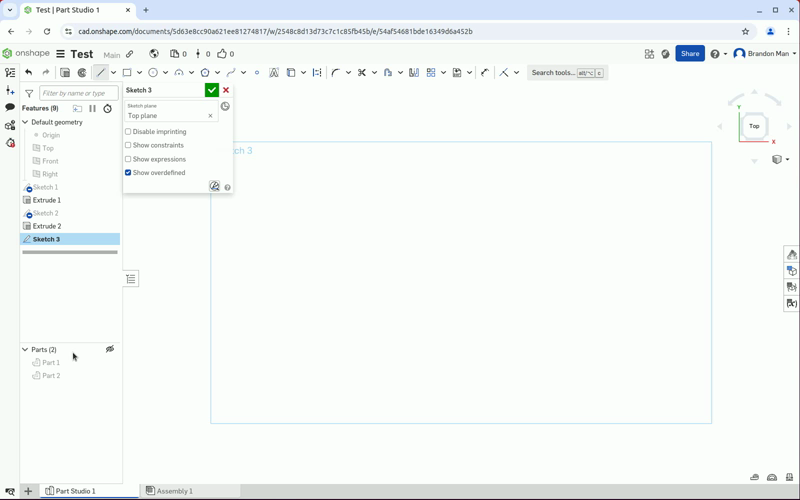
key_down(shift)
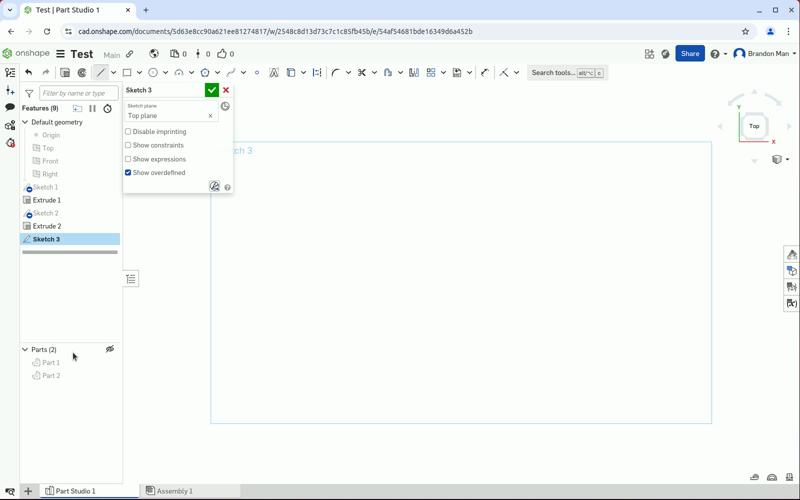
mouse_move(461, 284)
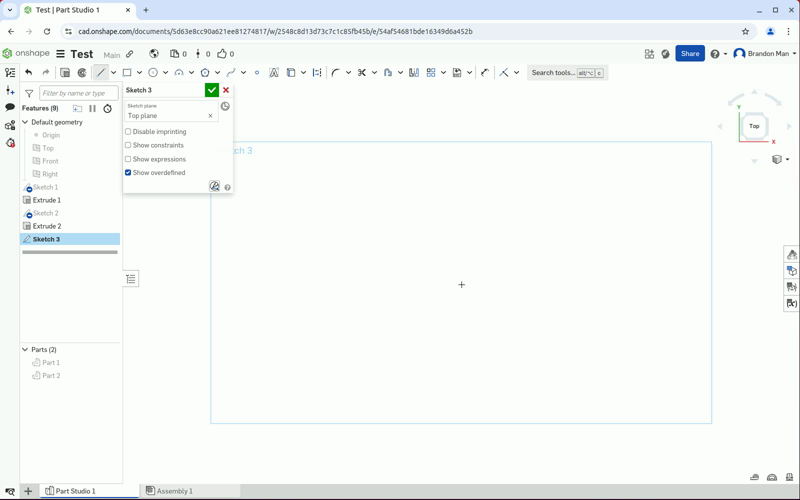
click(461, 284)
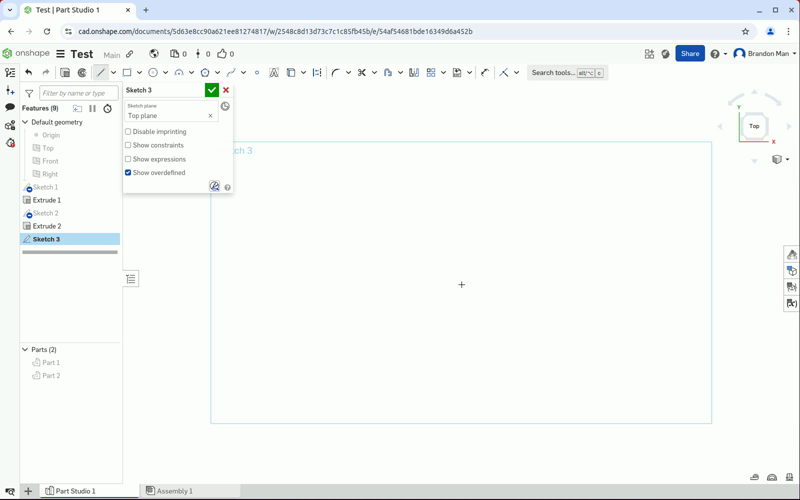
key_up(shift)
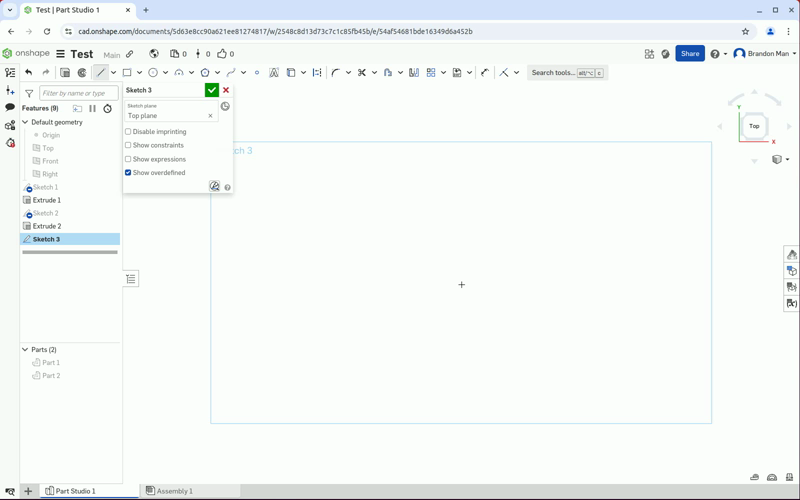
key_down(shift)
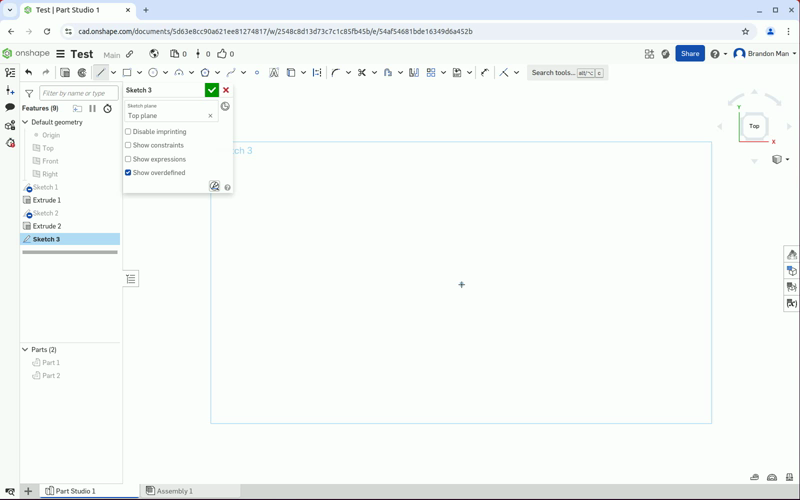
key_up(shift)
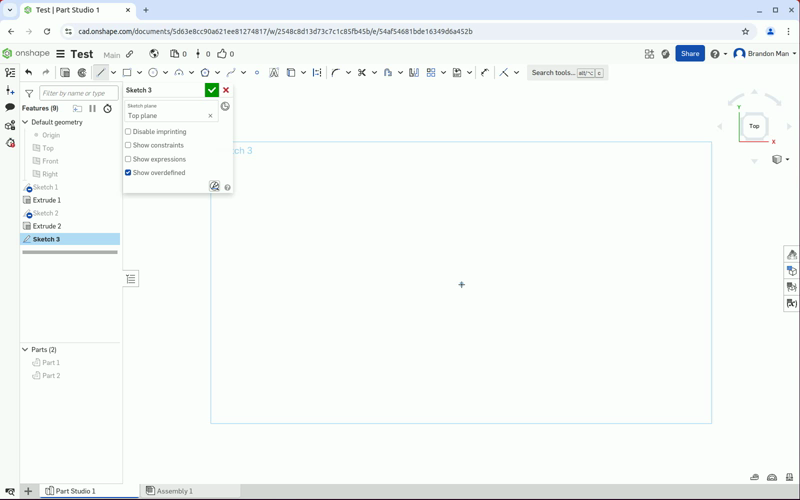
key_down(shift)
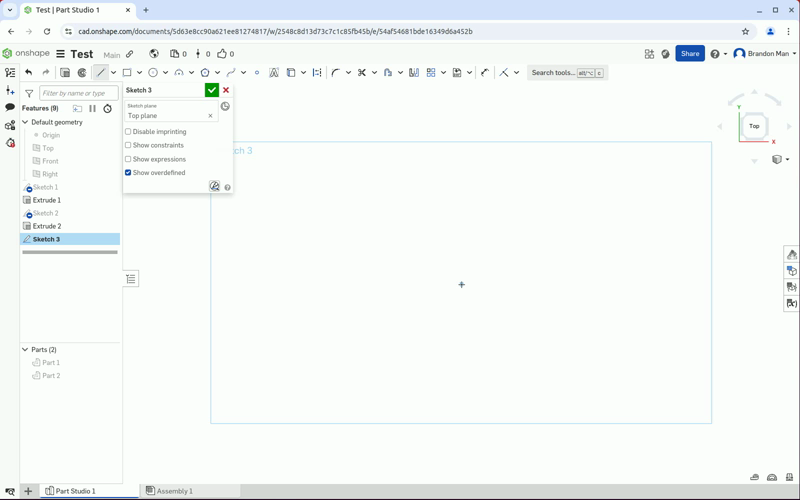
mouse_move(492, 284)
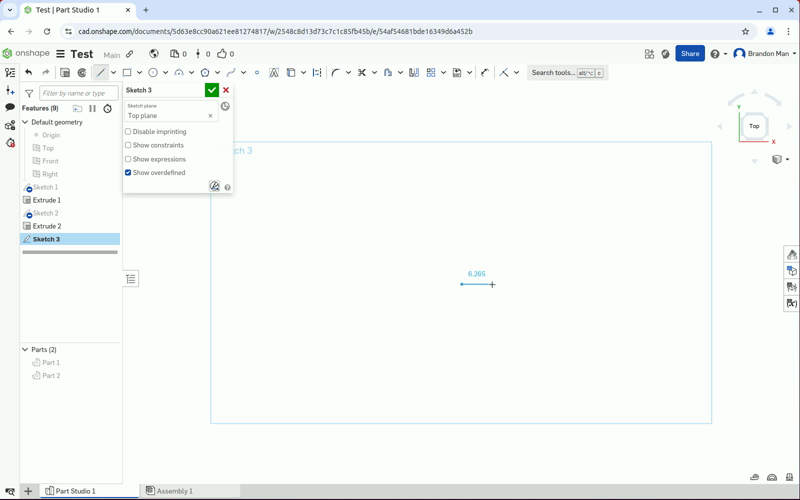
mouse_move(469, 253)
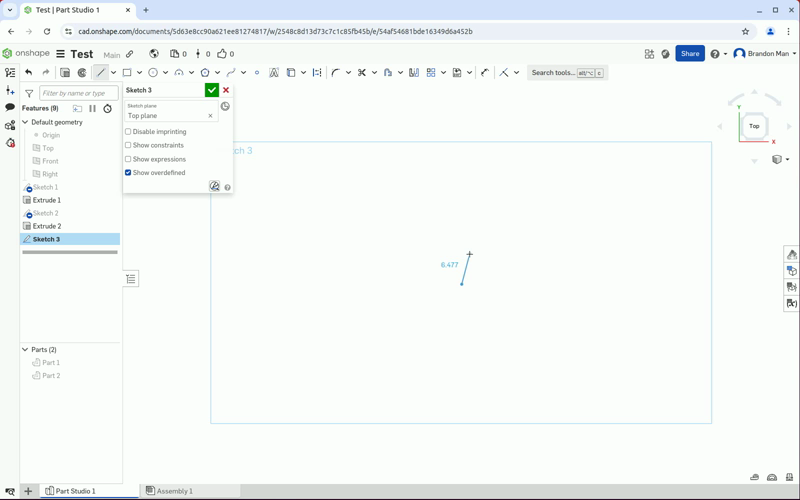
click(469, 253)
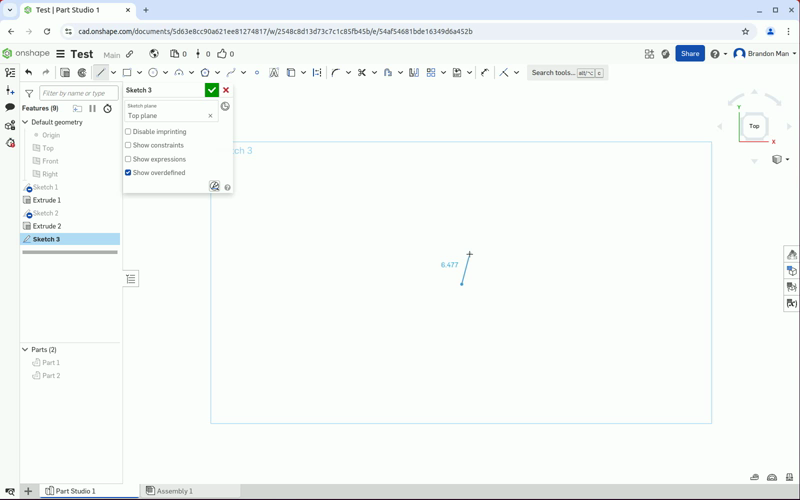
key_up(shift)
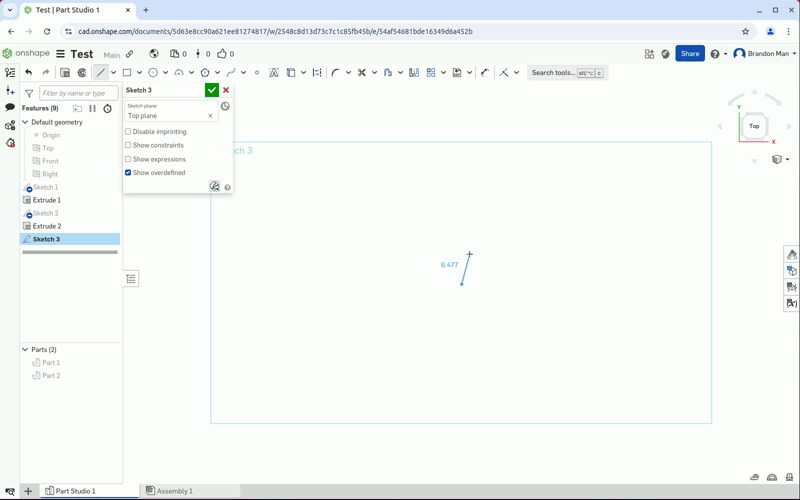
key_down(shift)
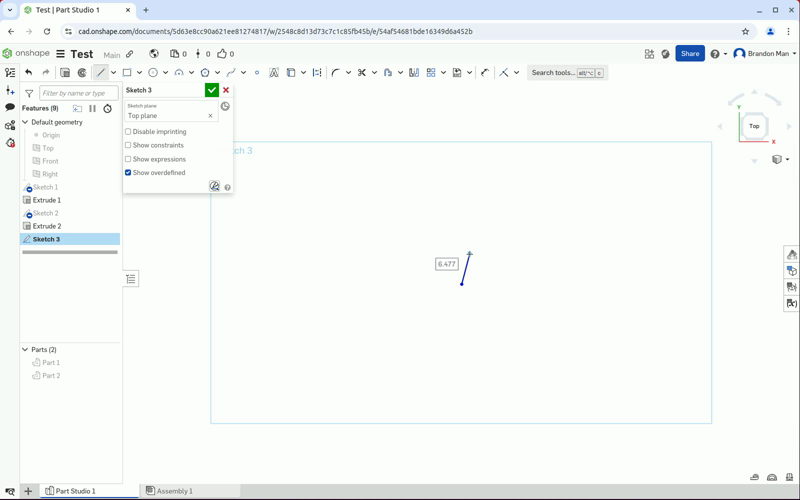
key_up(shift)
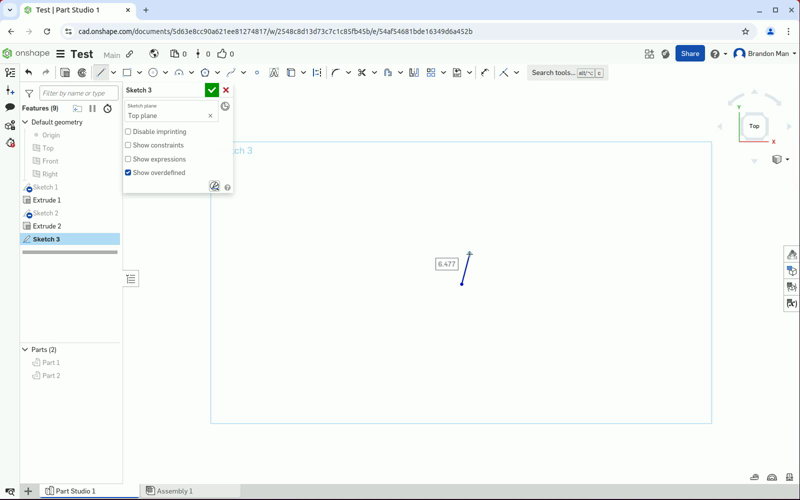
key_down(shift)
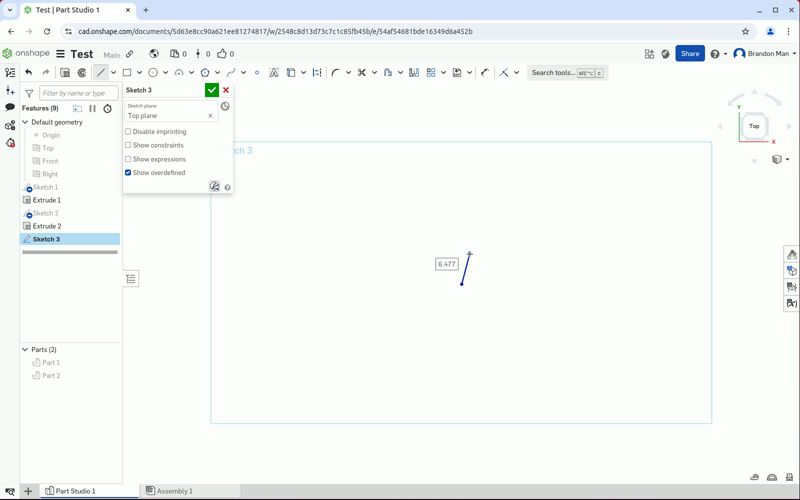
mouse_move(499, 253)
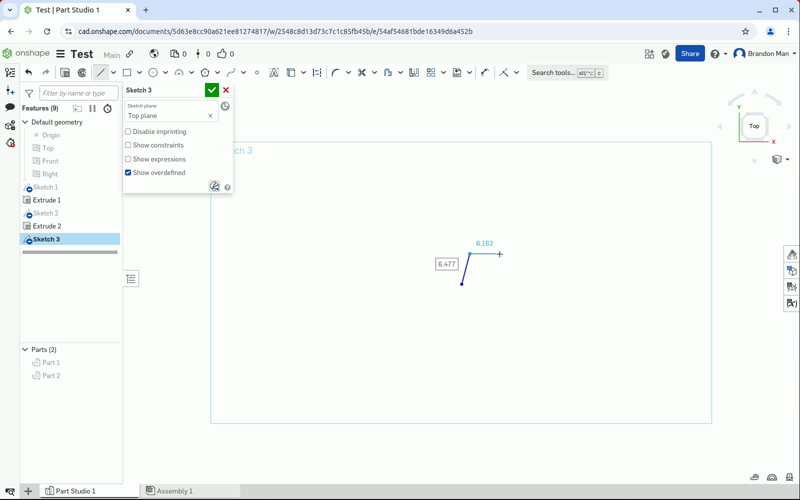
mouse_move(467, 260)
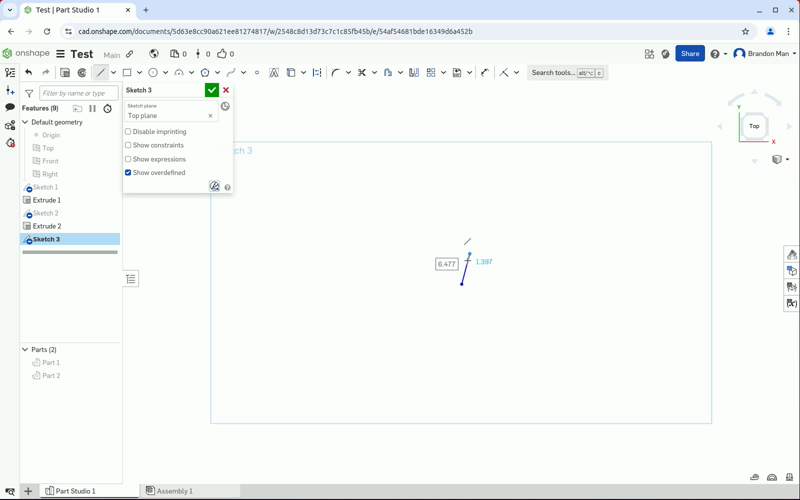
scroll(6)
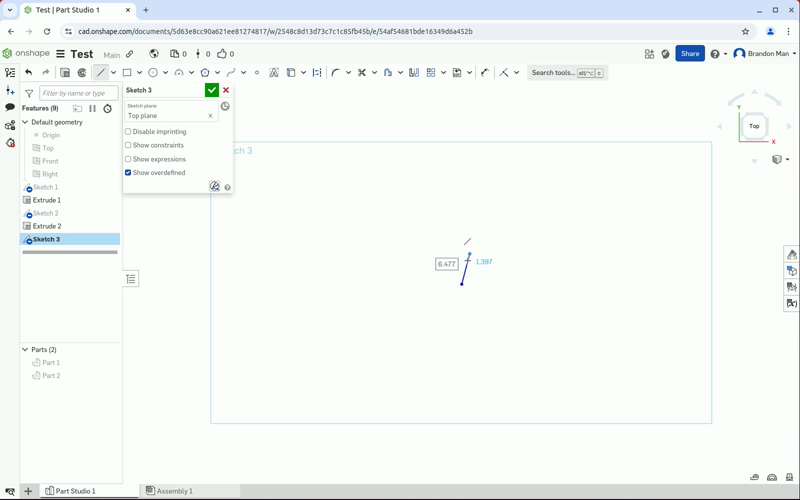
scroll(6)
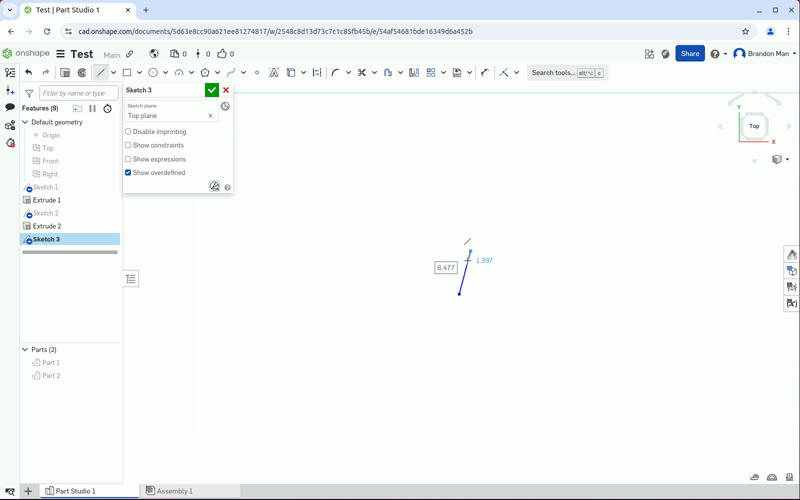
scroll(6)
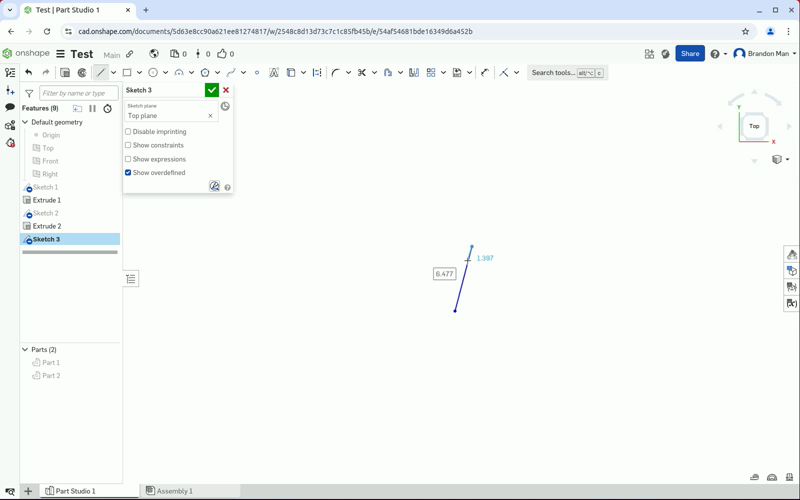
scroll(6)
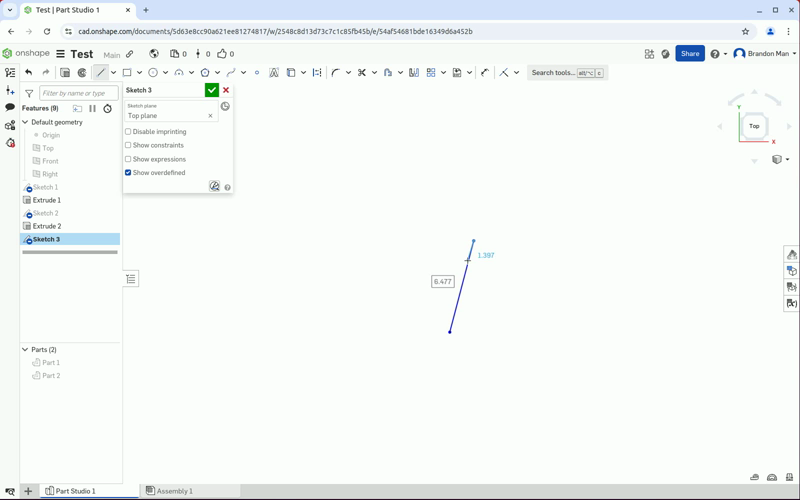
scroll(6)
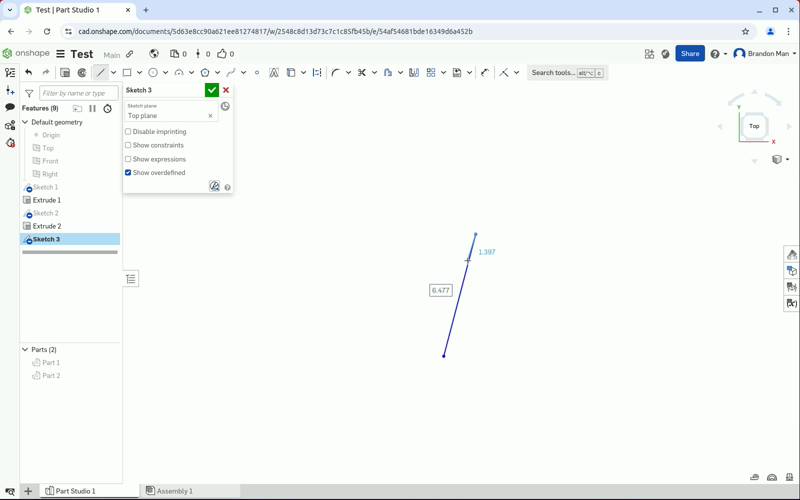
scroll(6)
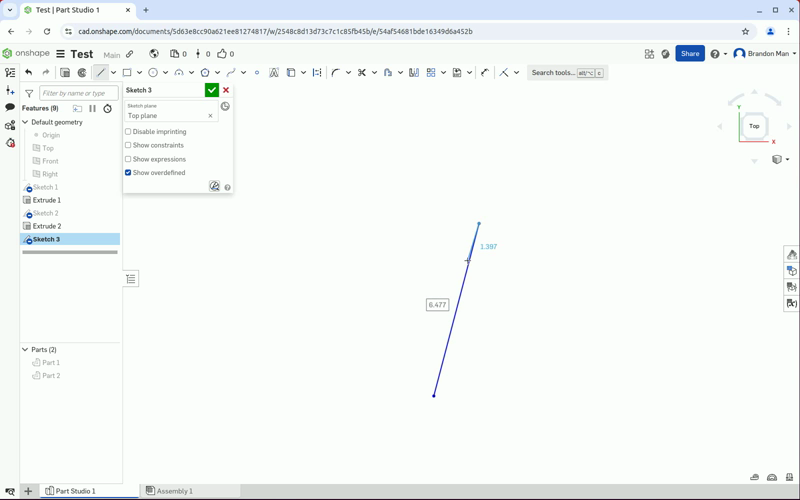
scroll(6)
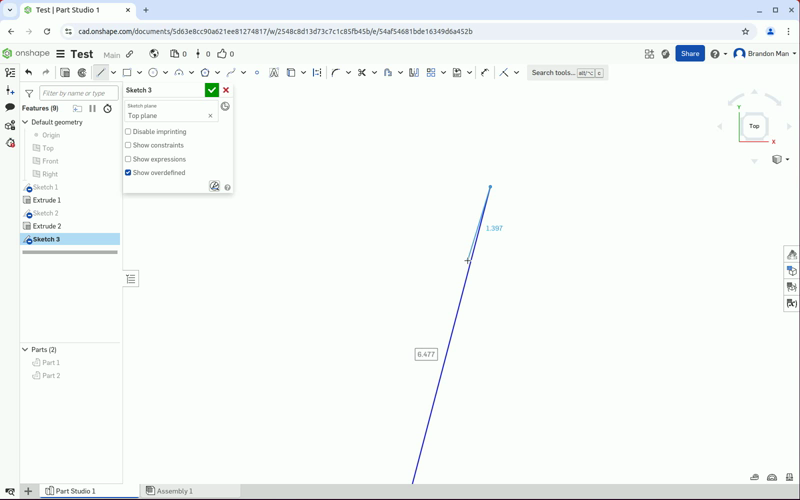
click(467, 260)
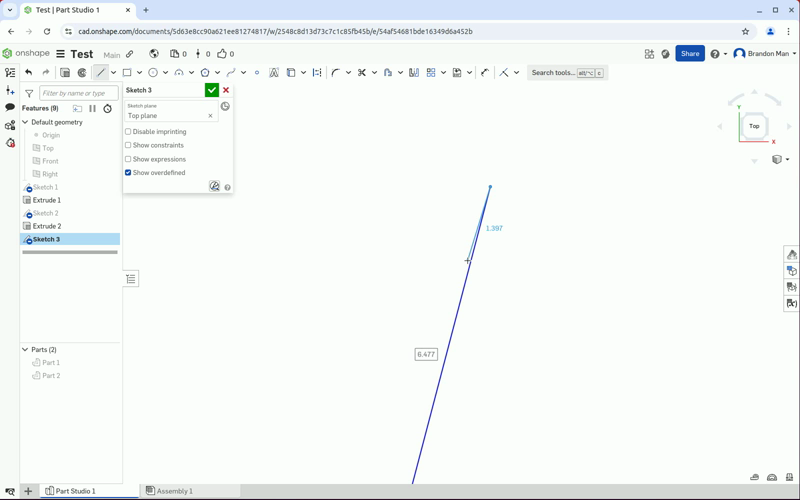
scroll(-6)
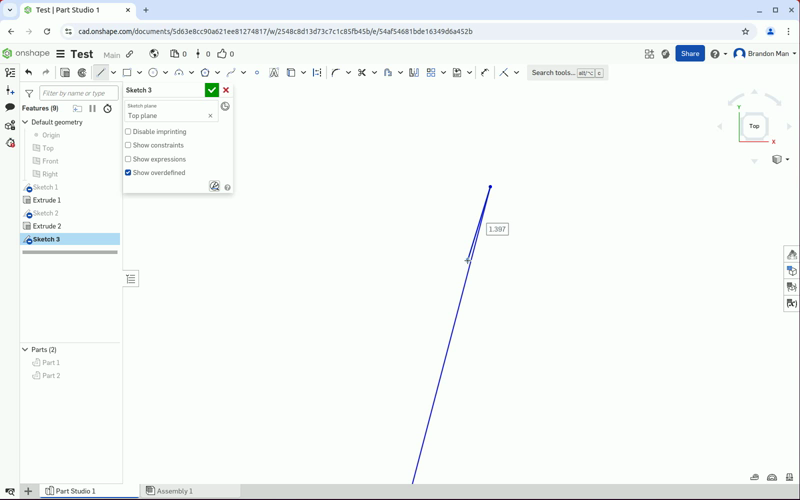
scroll(-6)
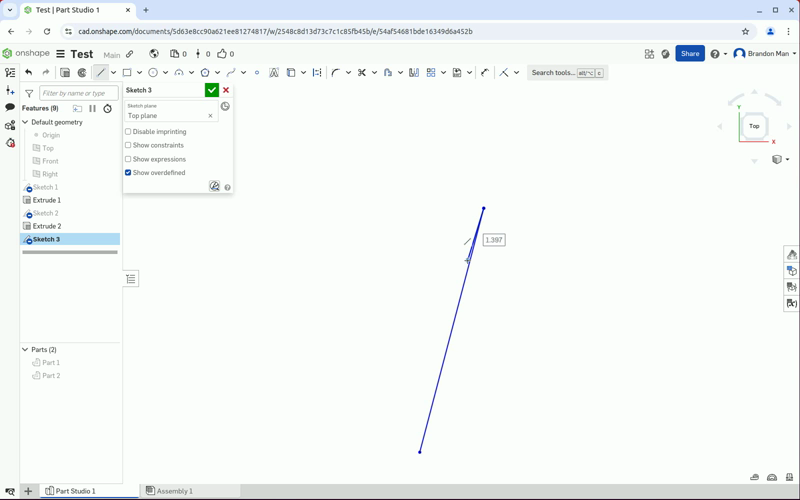
scroll(-6)
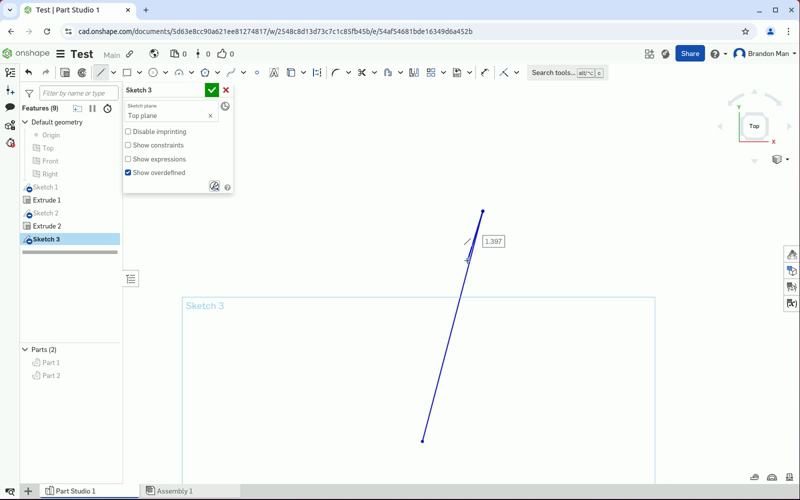
scroll(-6)
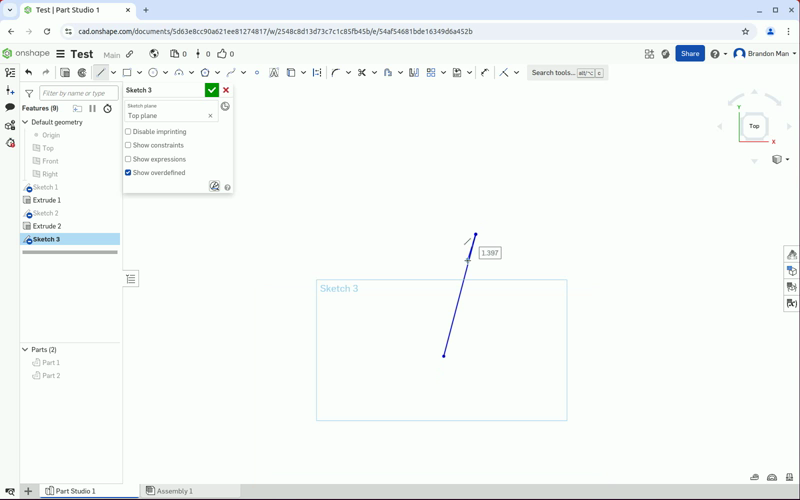
scroll(-6)
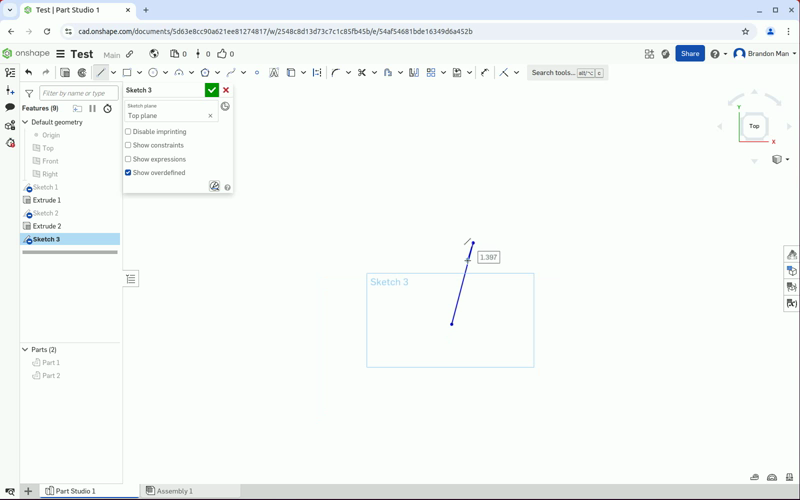
scroll(-6)
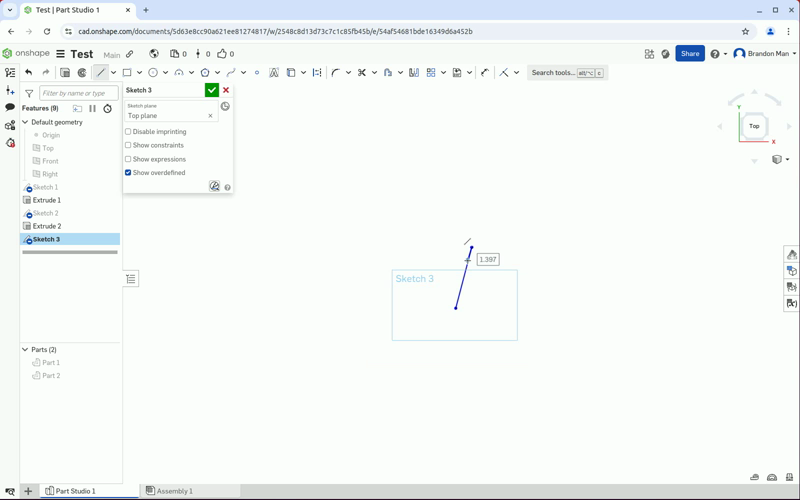
scroll(-6)
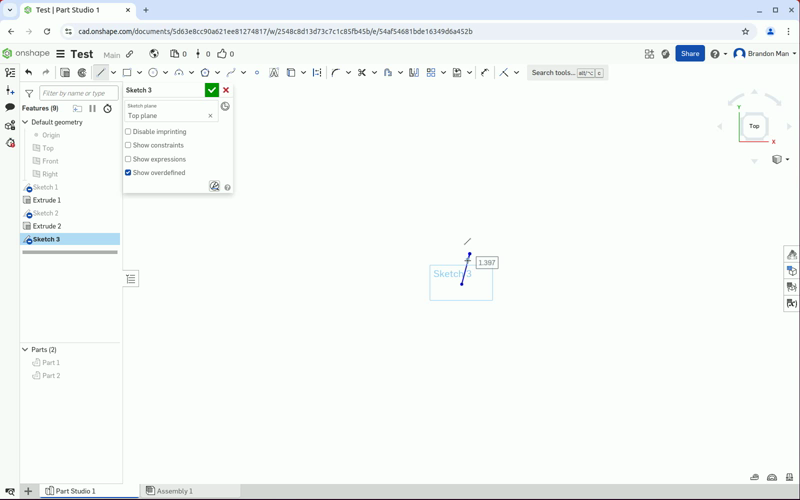
key_up(shift)
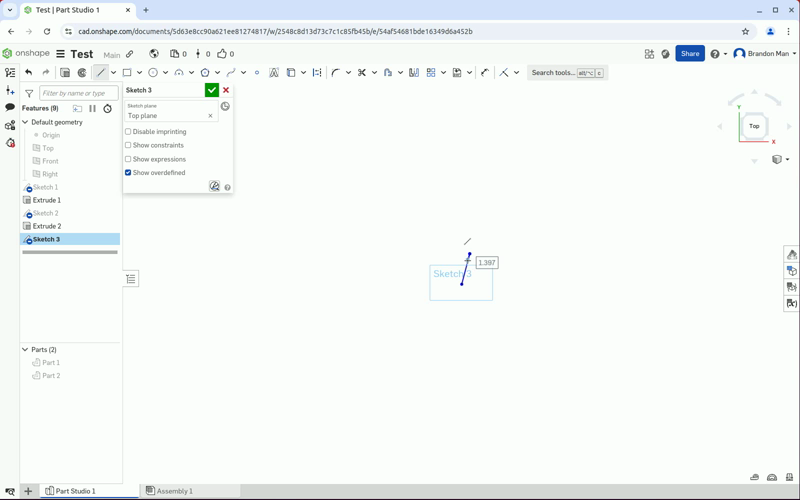
key_down(shift)
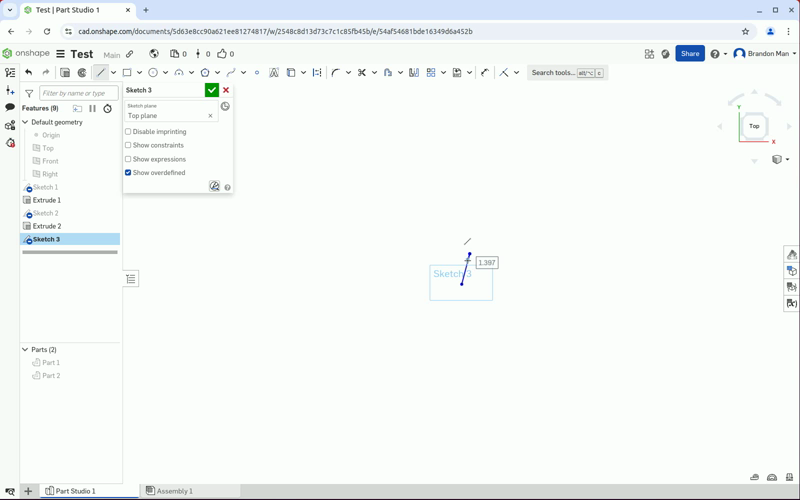
mouse_move(498, 260)
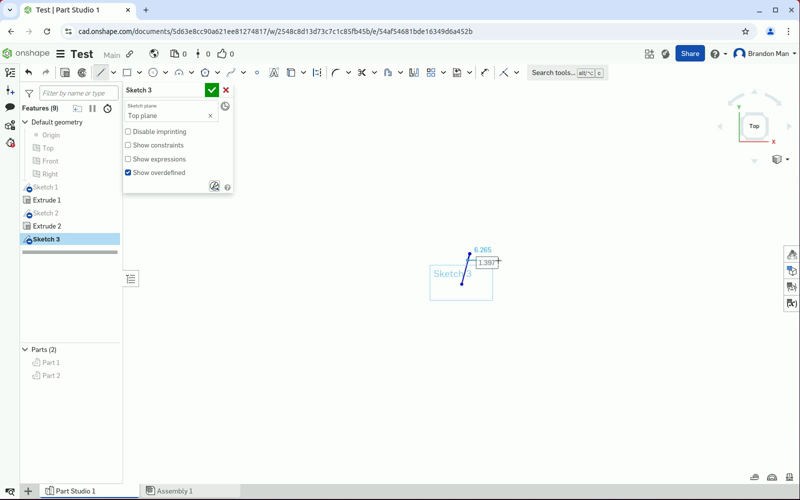
mouse_move(462, 282)
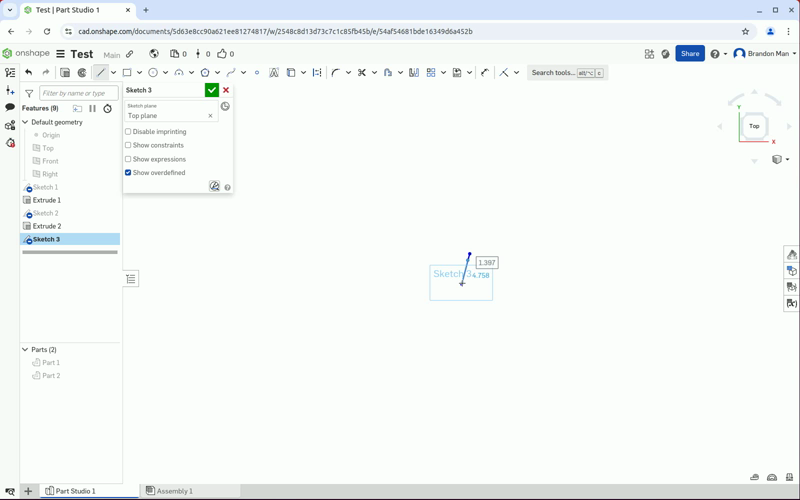
scroll(6)
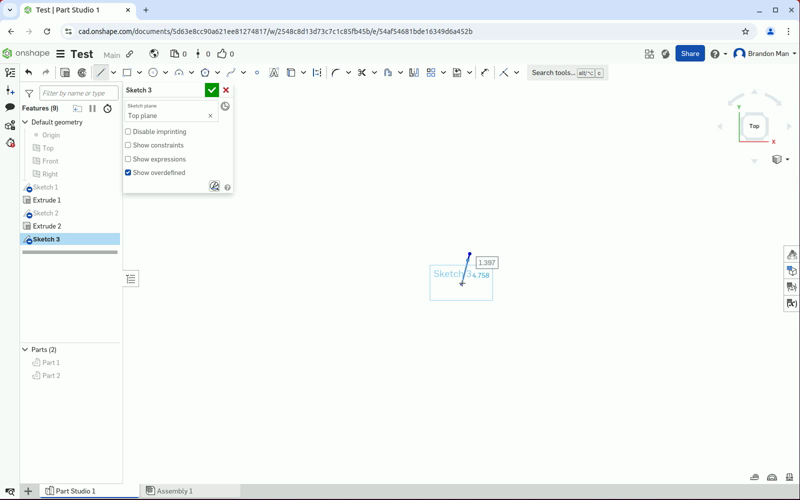
scroll(6)
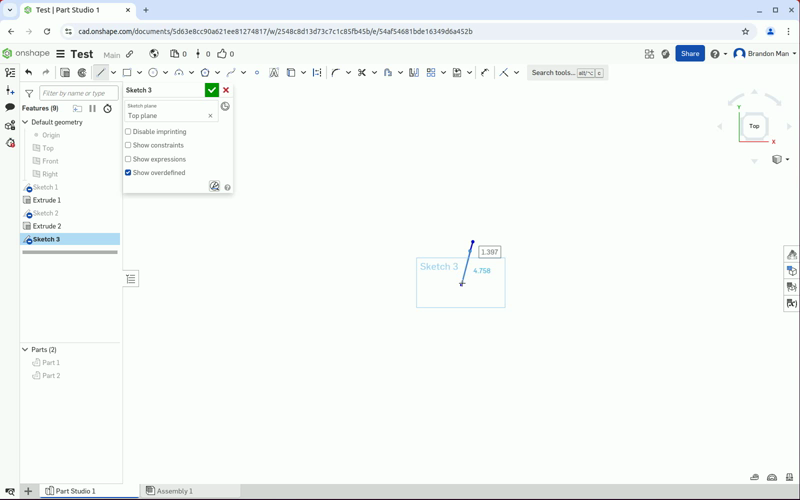
scroll(6)
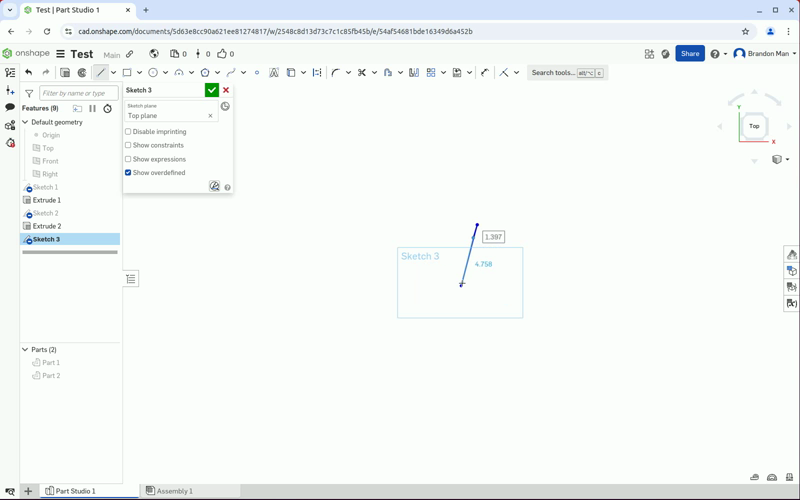
scroll(6)
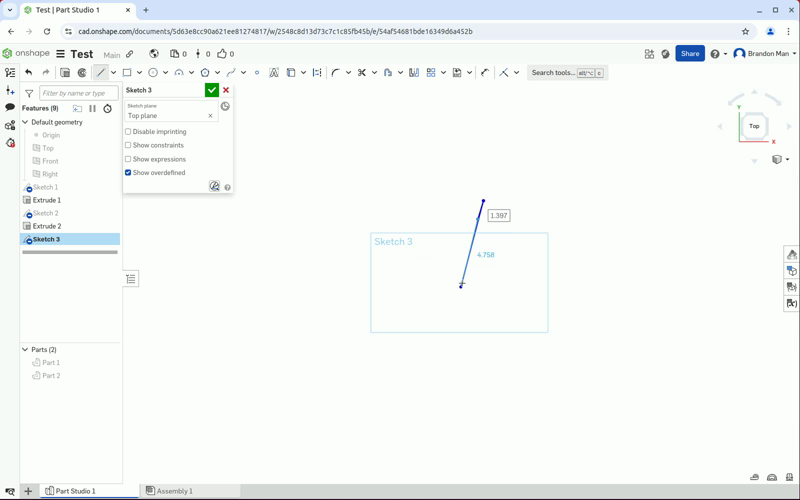
scroll(6)
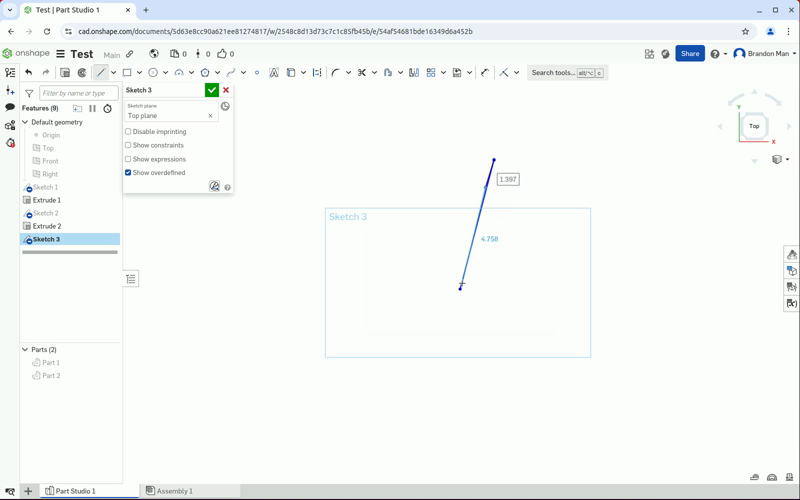
scroll(6)
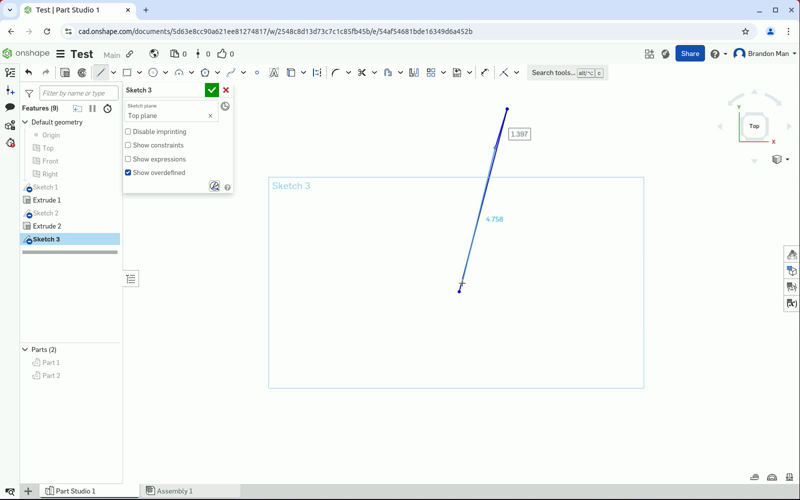
scroll(6)
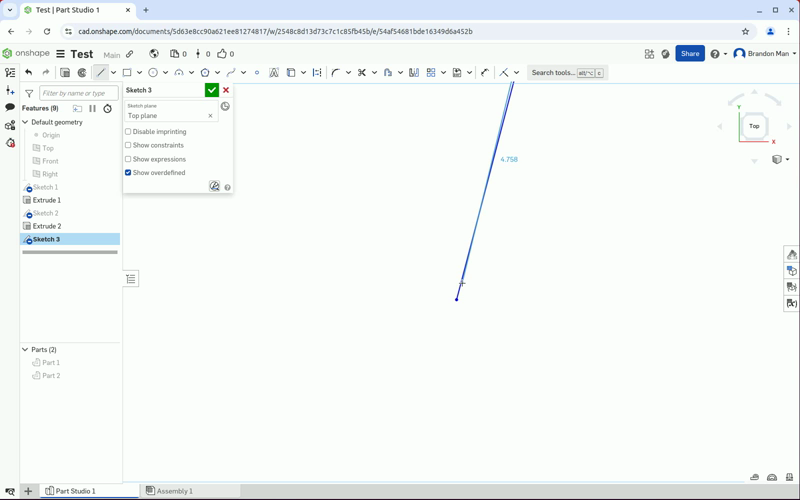
click(462, 282)
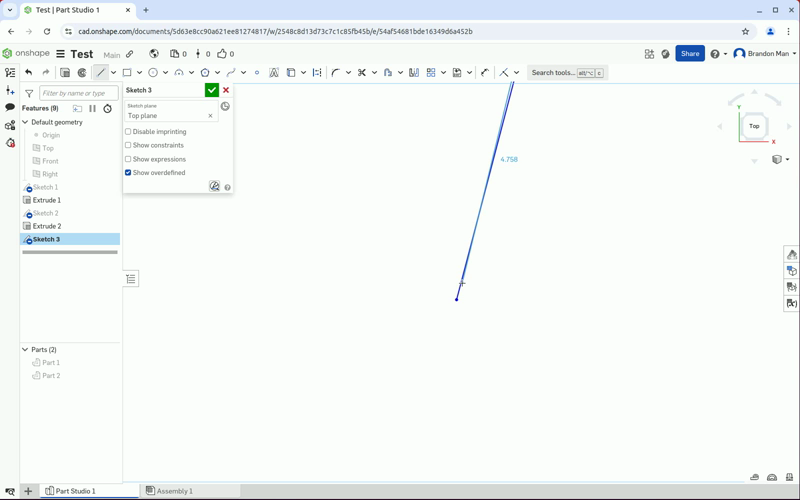
scroll(-6)
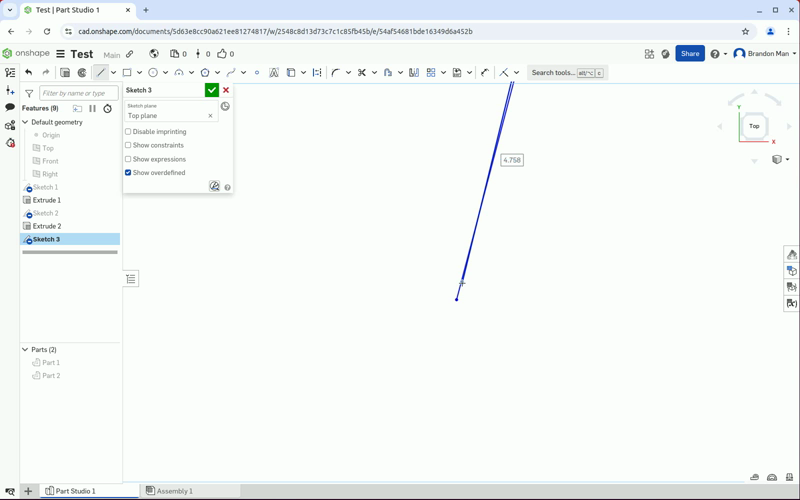
scroll(-6)
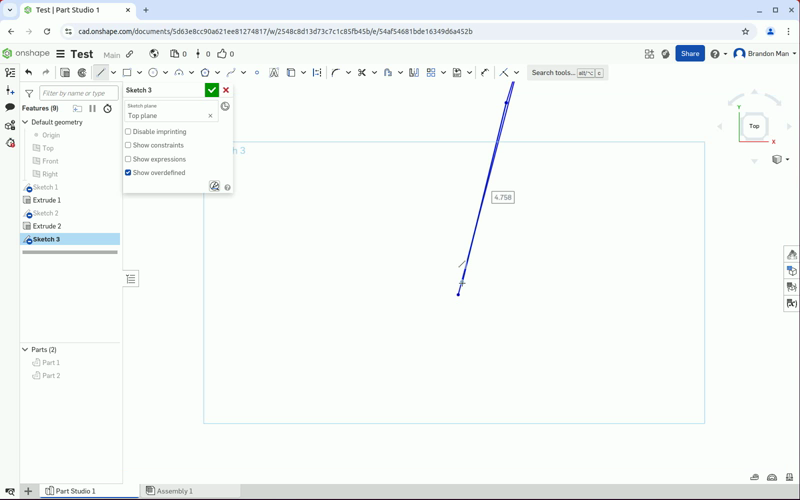
scroll(-6)
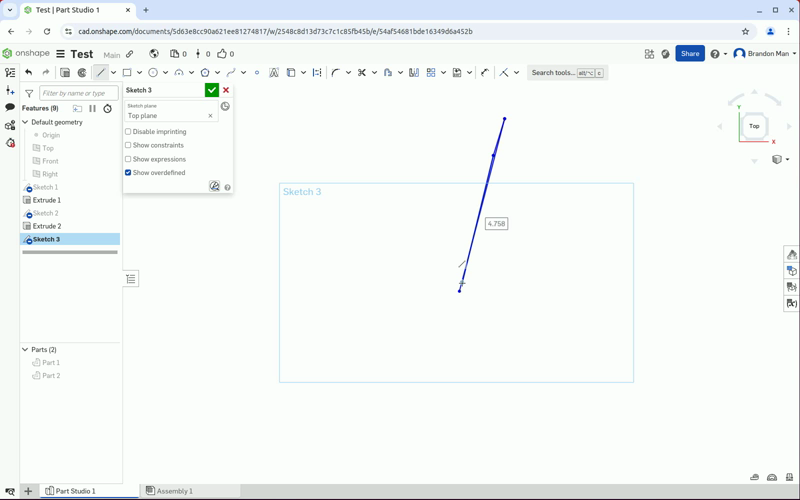
scroll(-6)
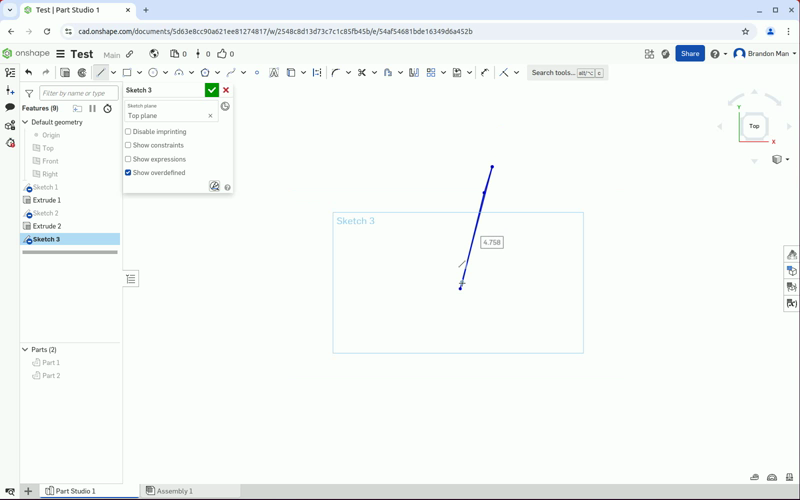
scroll(-6)
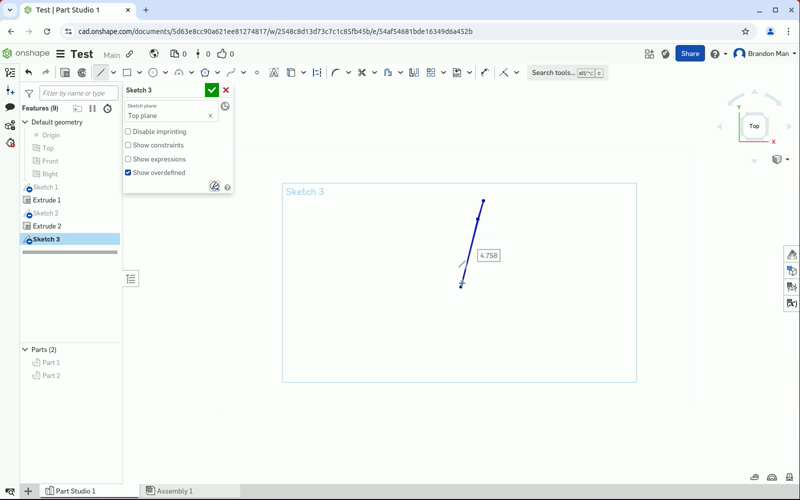
scroll(-6)
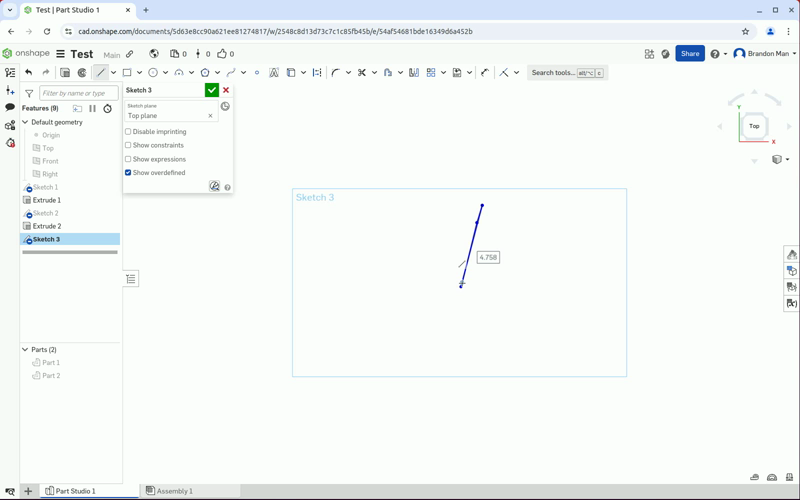
scroll(-6)
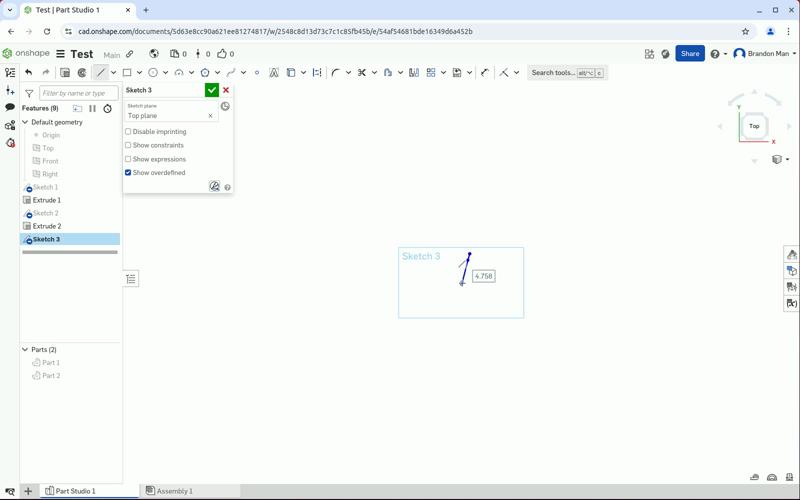
key_up(shift)
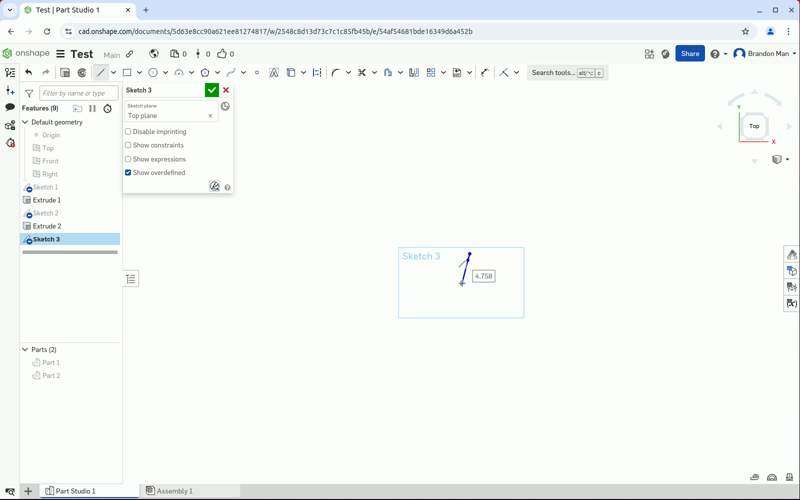
mouse_move(492, 282)
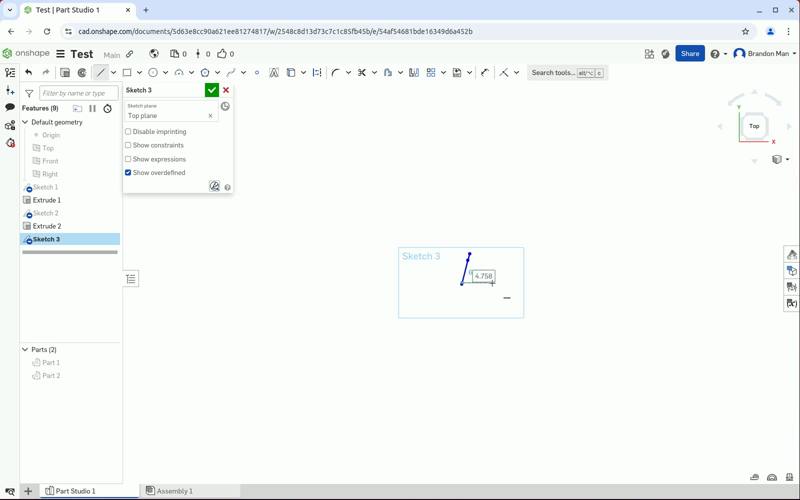
key_down(shift)
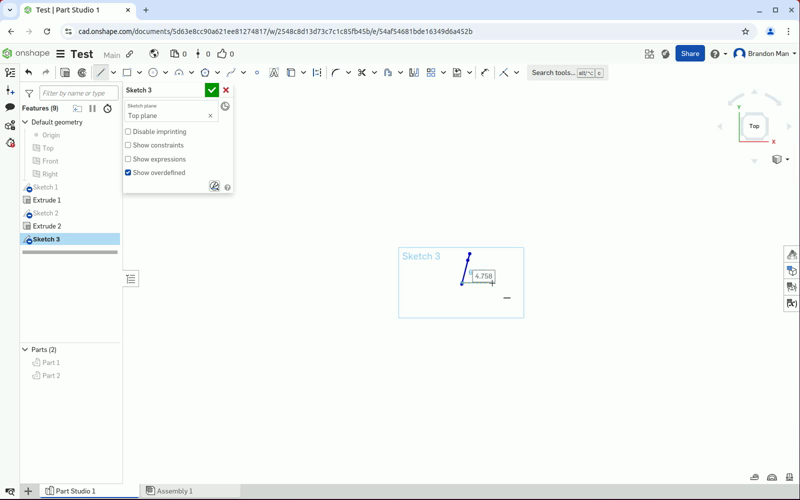
mouse_move(461, 284)
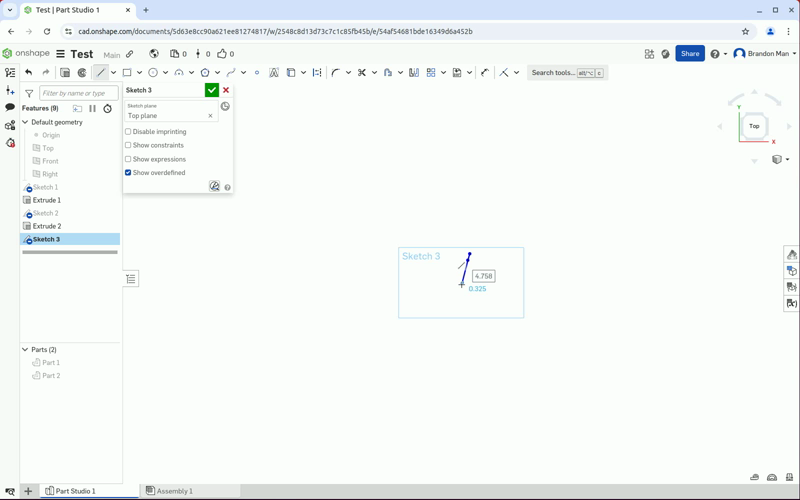
scroll(6)
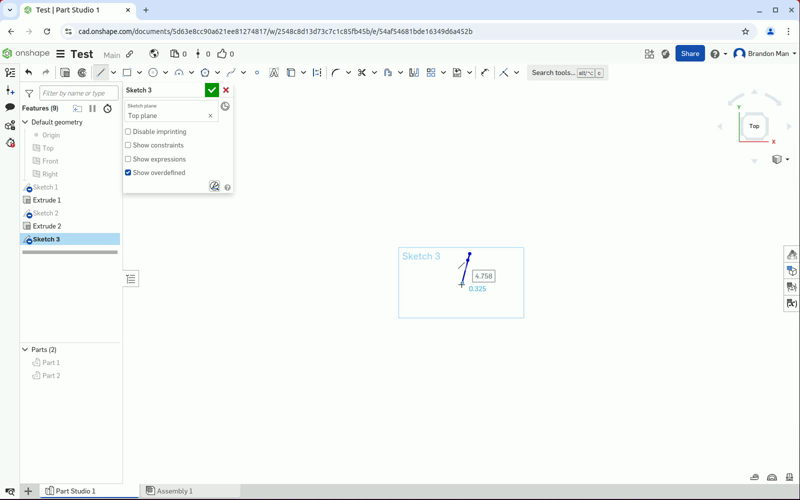
scroll(6)
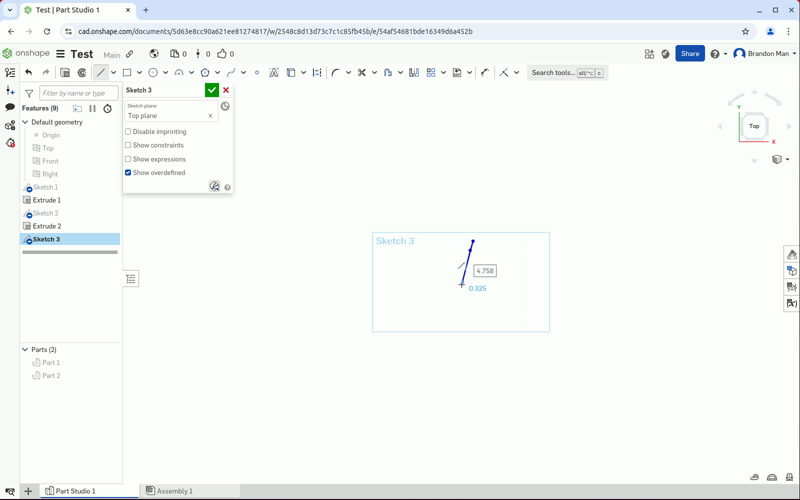
scroll(6)
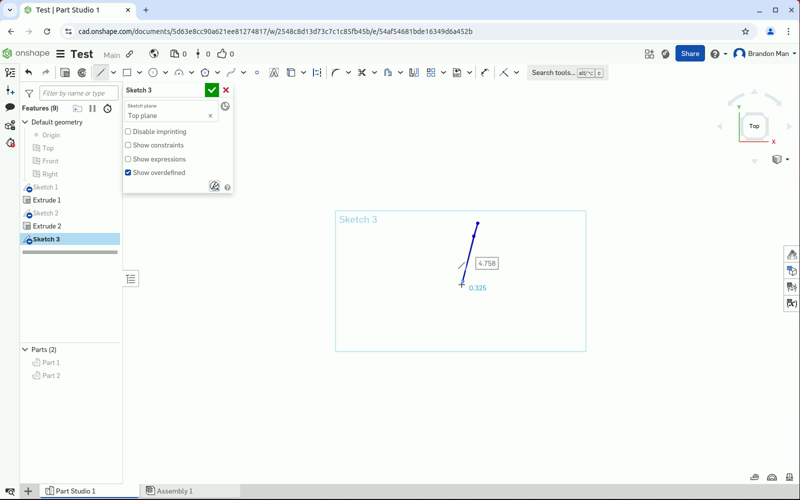
scroll(6)
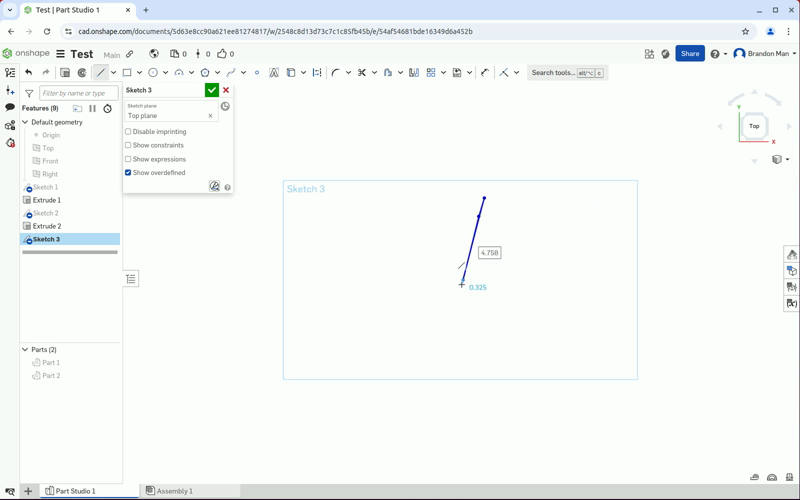
scroll(6)
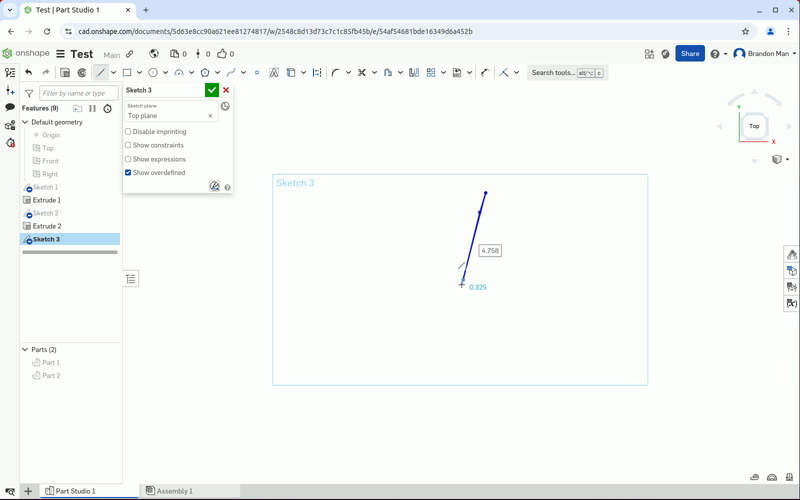
scroll(6)
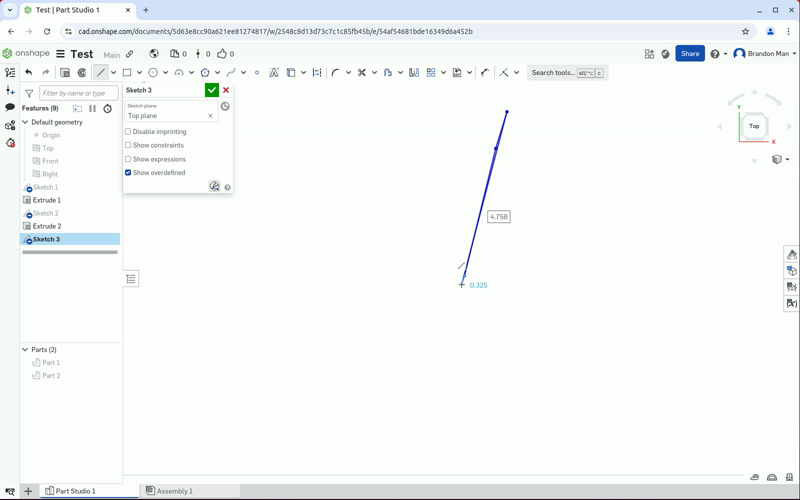
scroll(6)
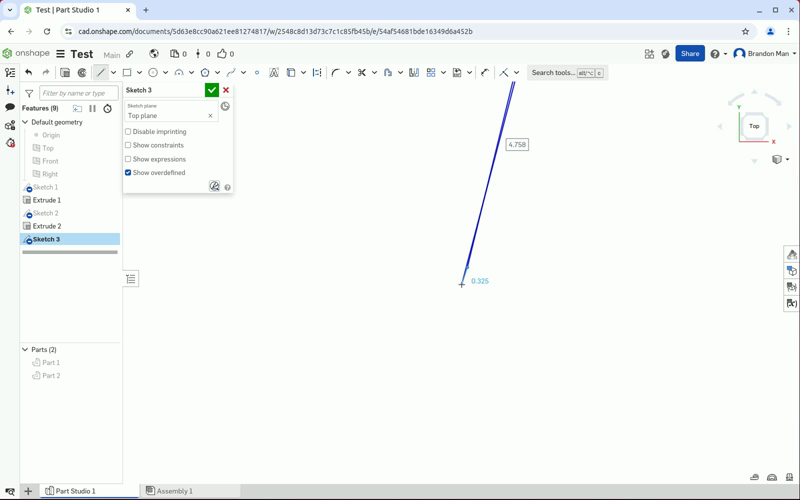
key_up(shift)
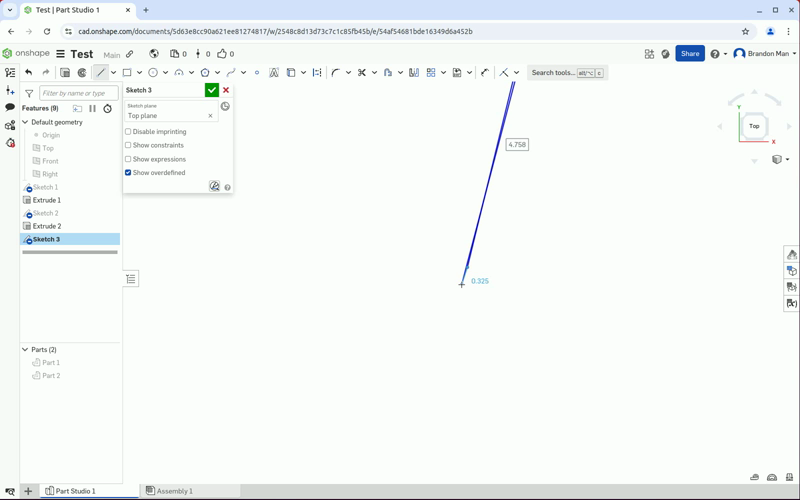
click(461, 284)
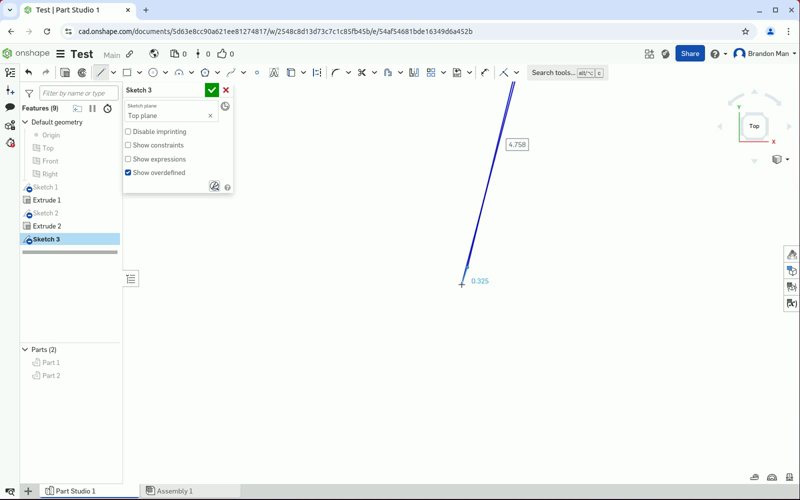
scroll(-6)
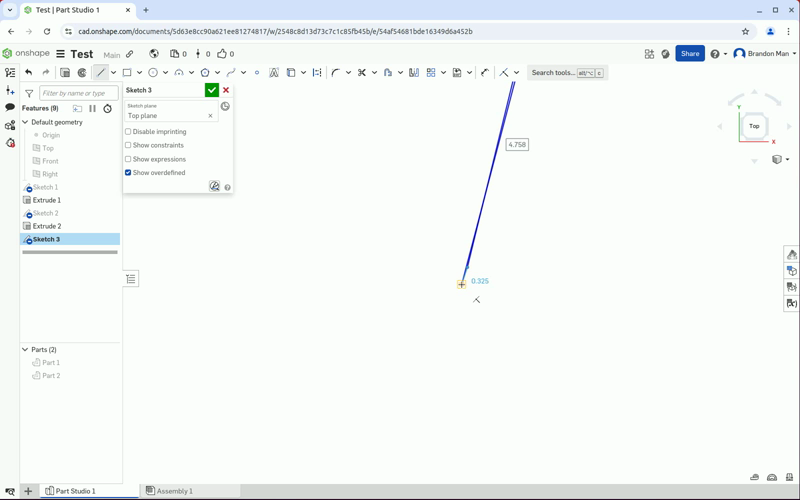
scroll(-6)
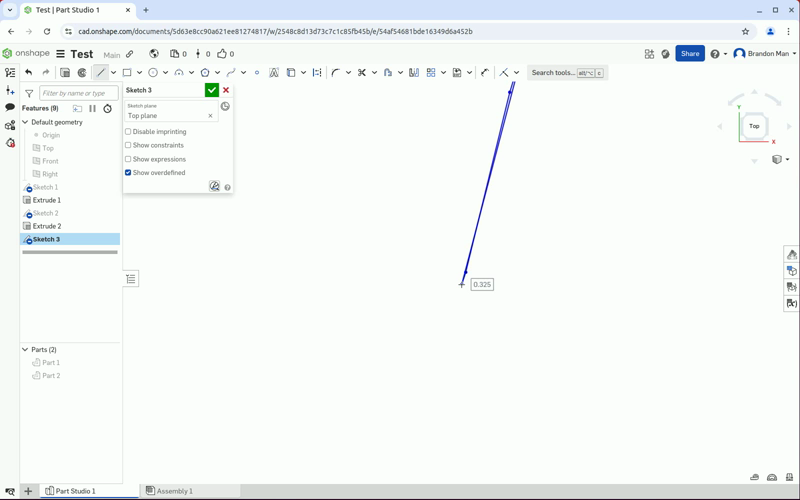
scroll(-6)
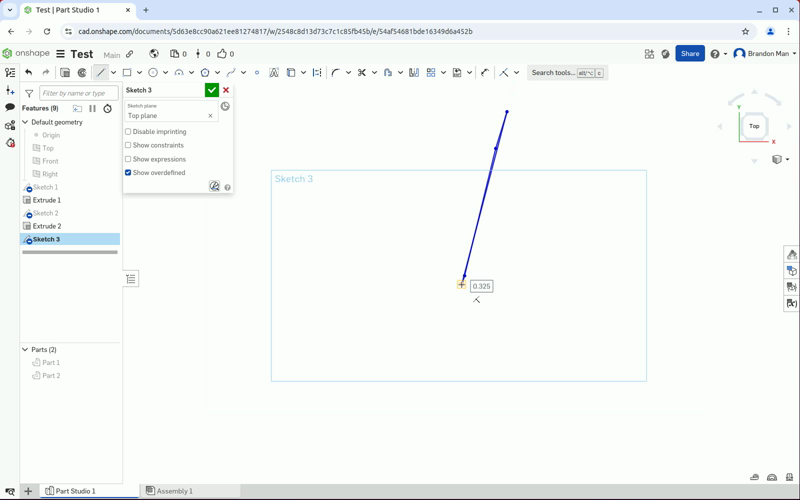
scroll(-6)
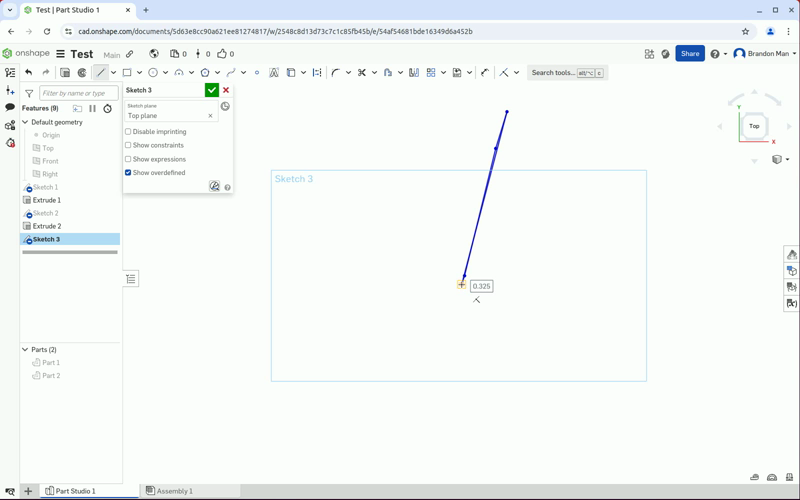
scroll(-6)
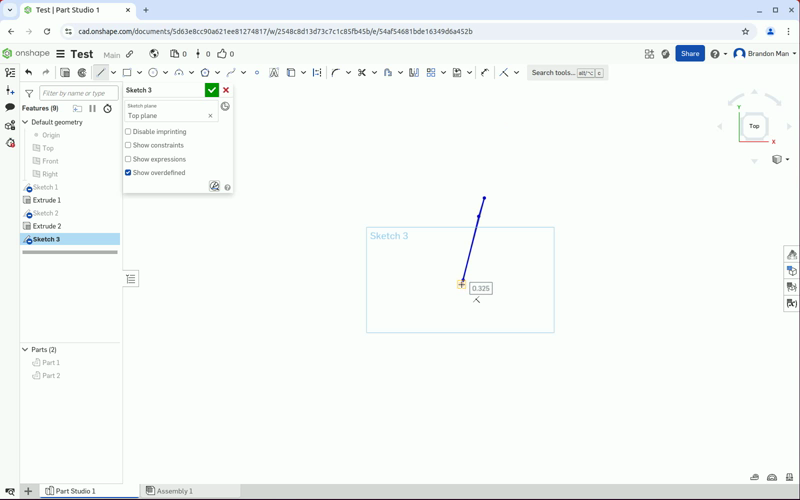
scroll(-6)
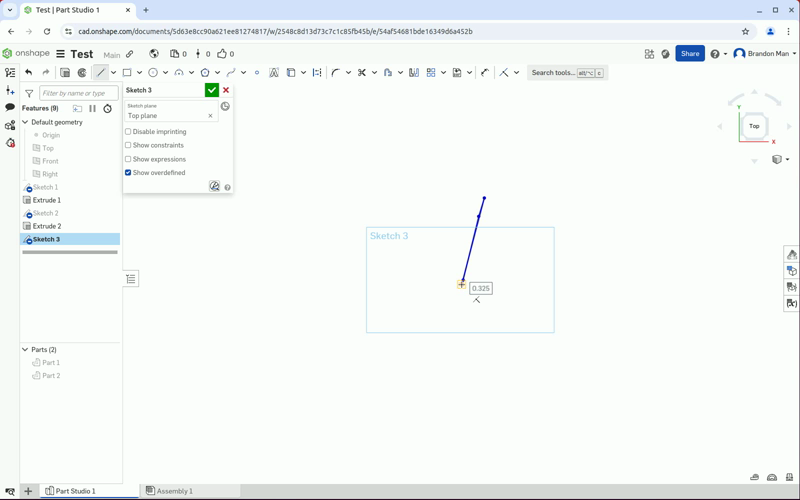
scroll(-6)
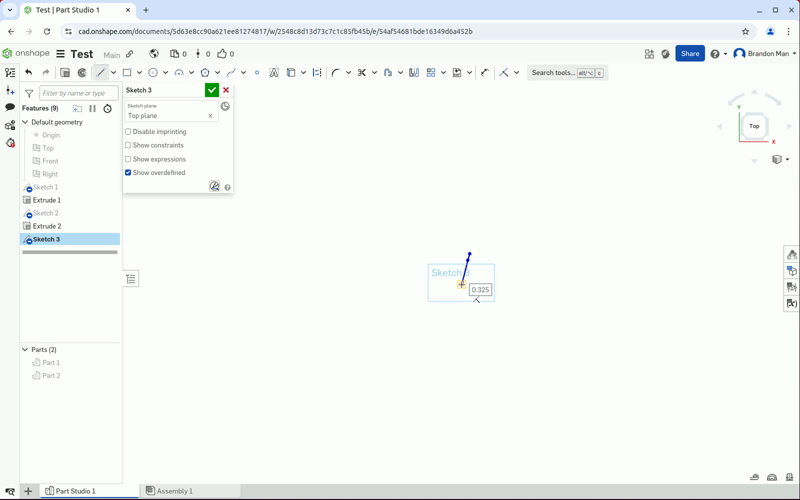
key(esc)
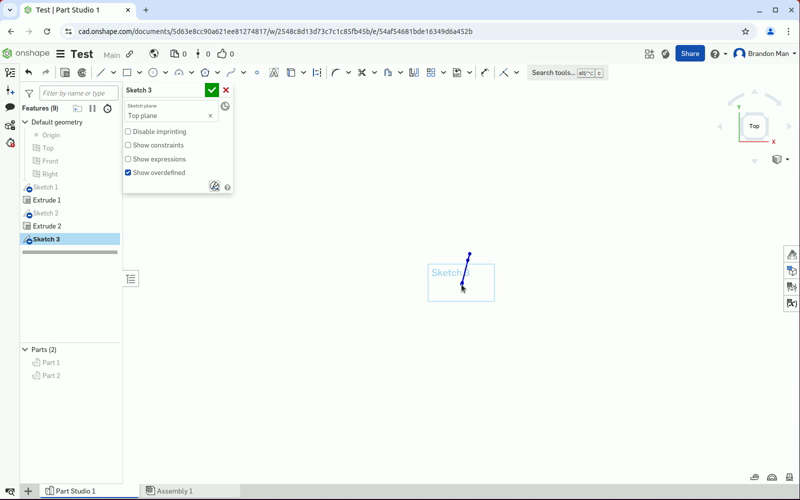
mouse_move(464, 273)
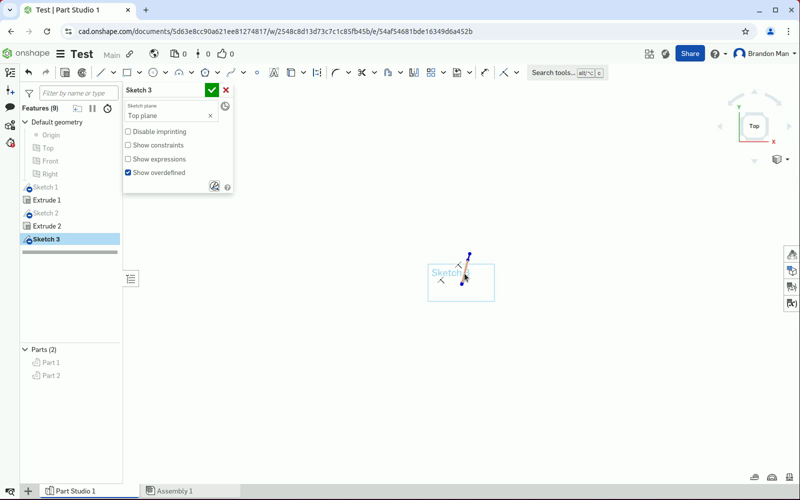
scroll(6)
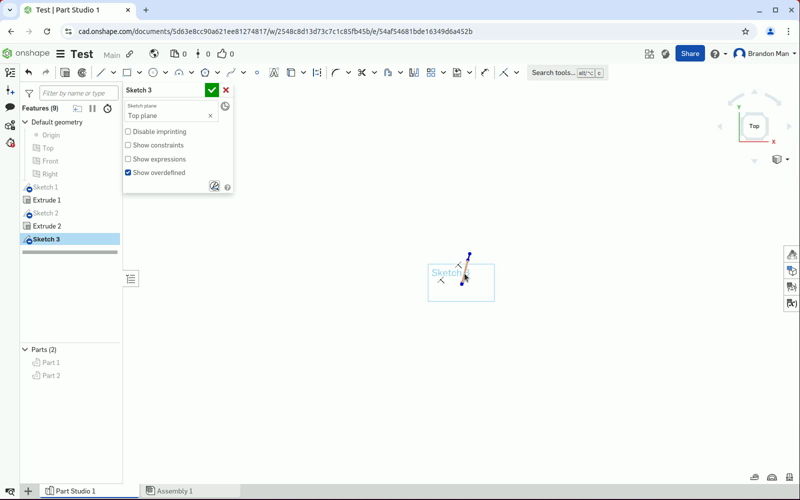
scroll(6)
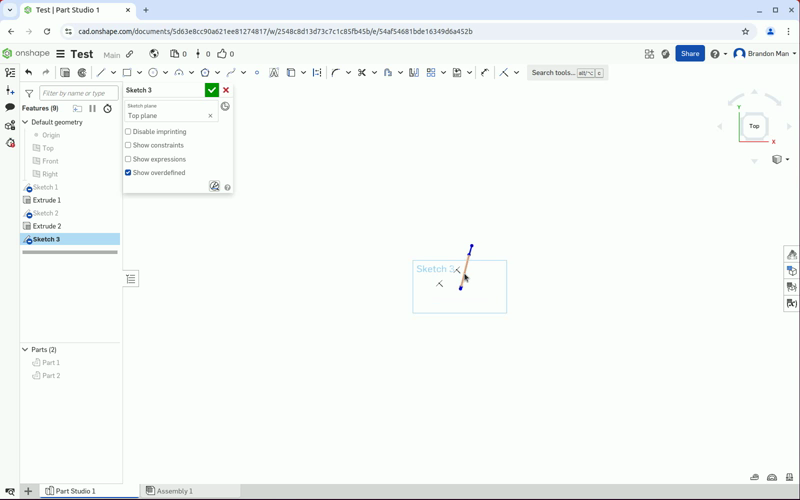
scroll(6)
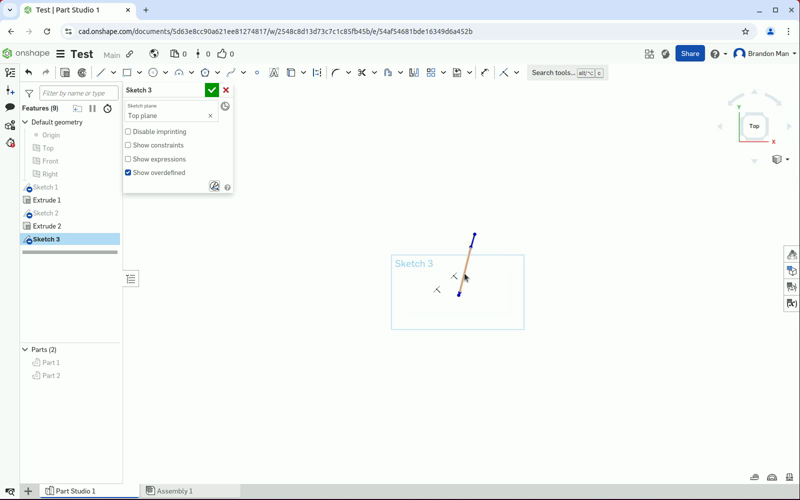
scroll(6)
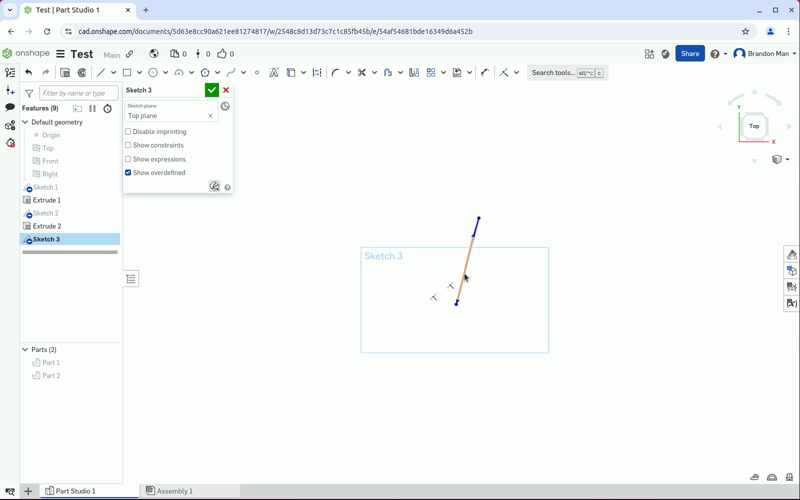
scroll(6)
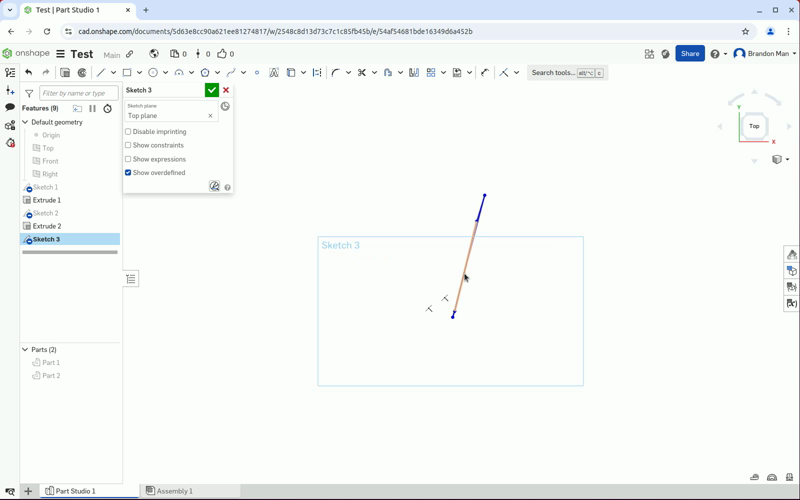
scroll(6)
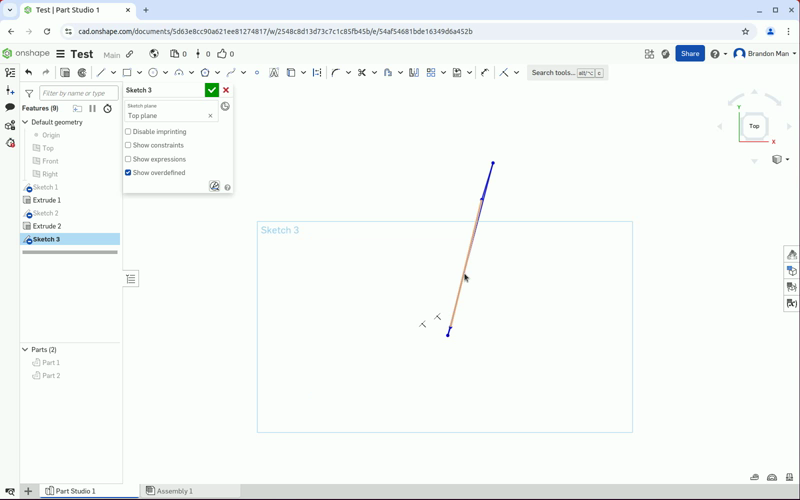
scroll(6)
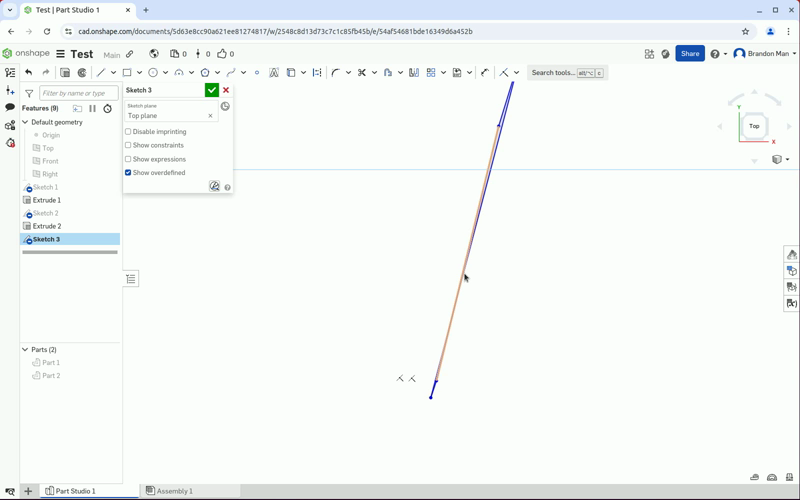
click(464, 273)
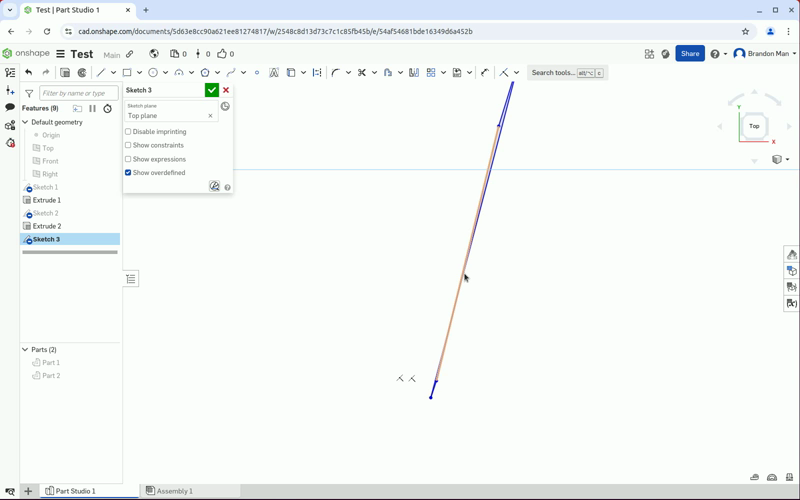
scroll(-6)
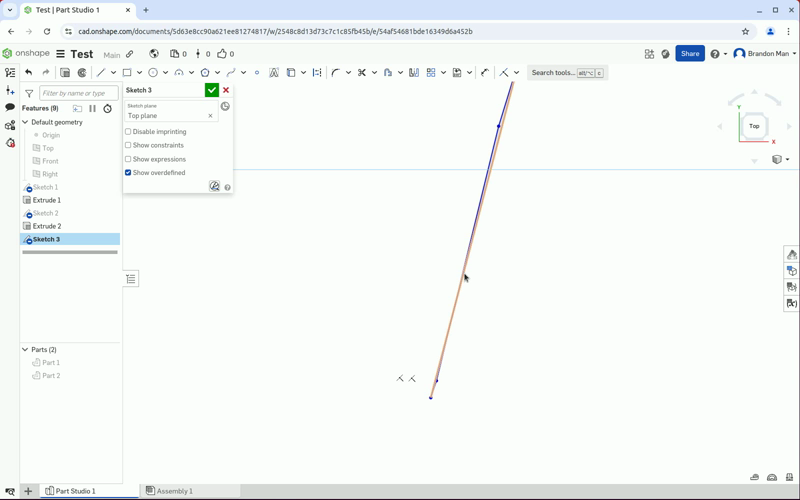
scroll(-6)
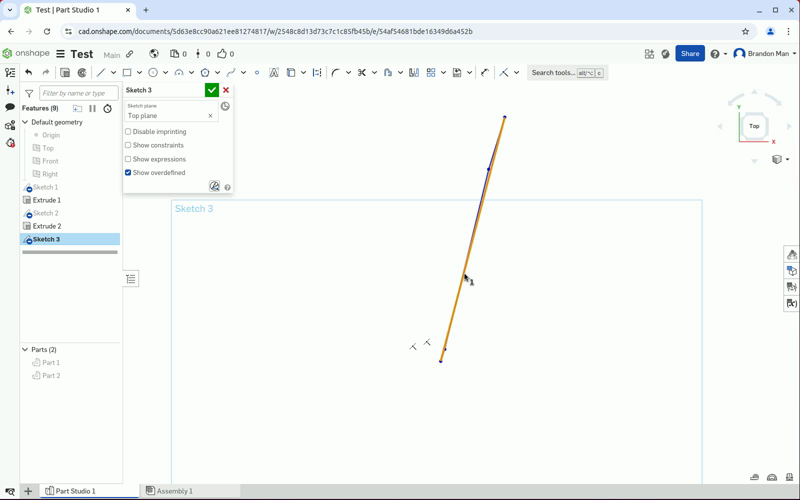
scroll(-6)
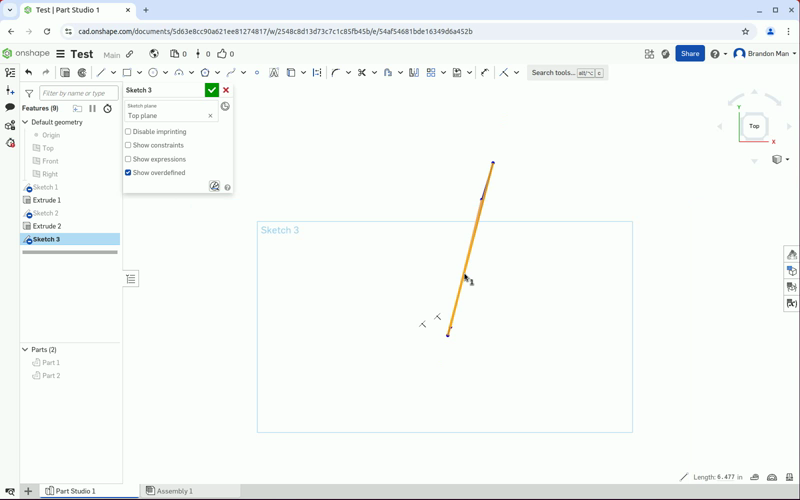
scroll(-6)
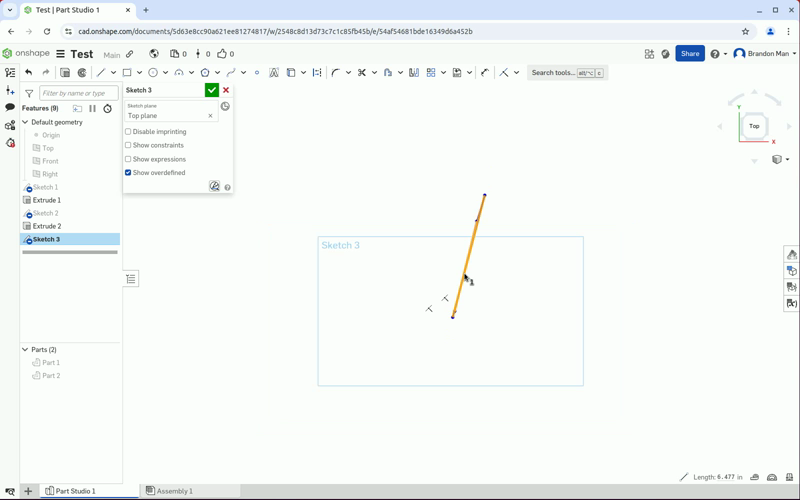
scroll(-6)
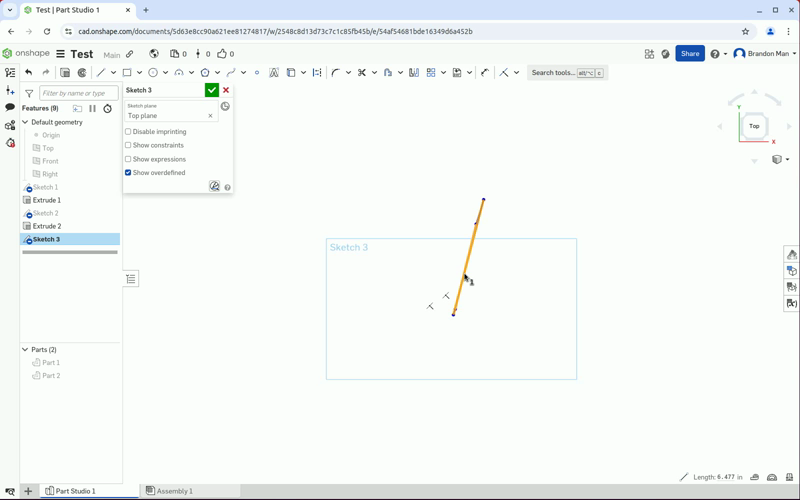
scroll(-6)
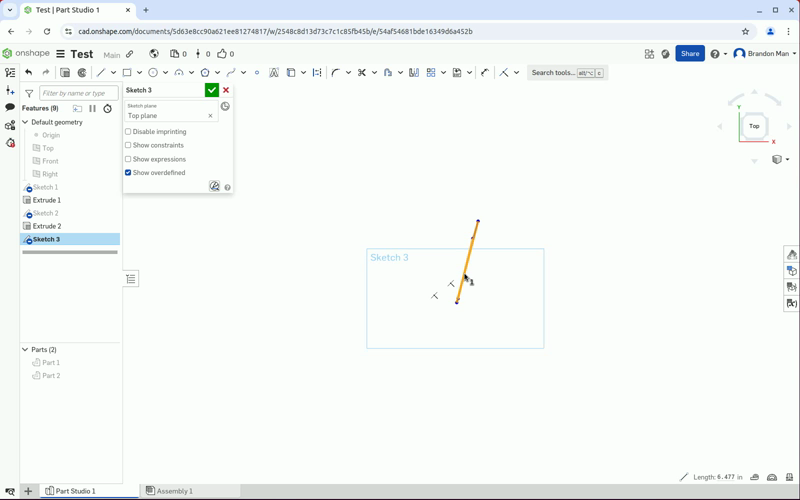
scroll(-6)
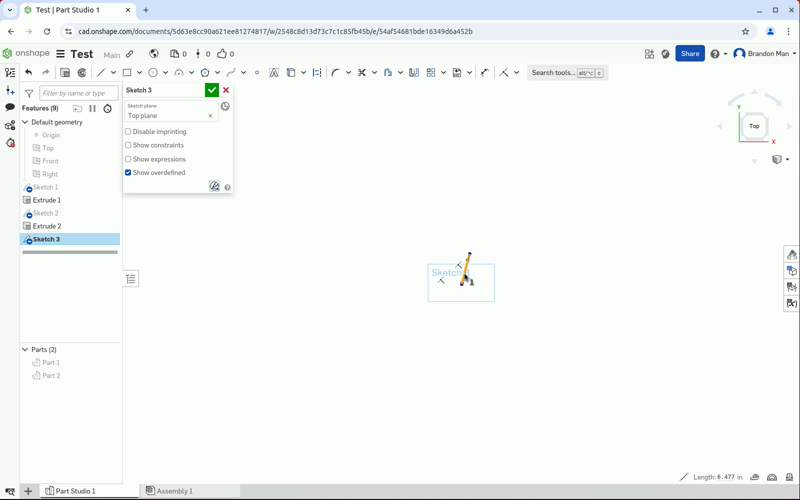
mouse_move(73, 352)
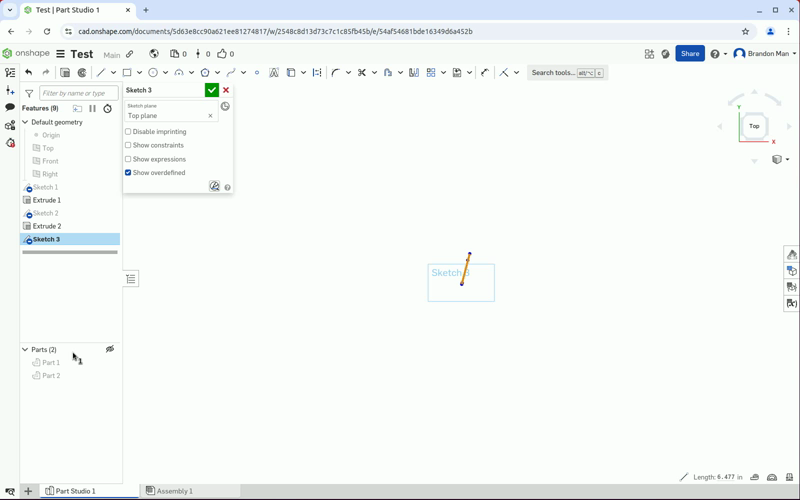
key(shift+y)
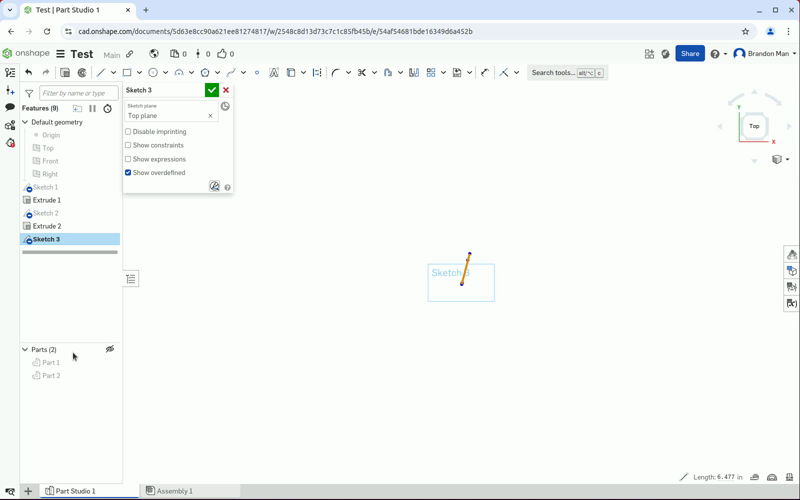
key(shift+e)
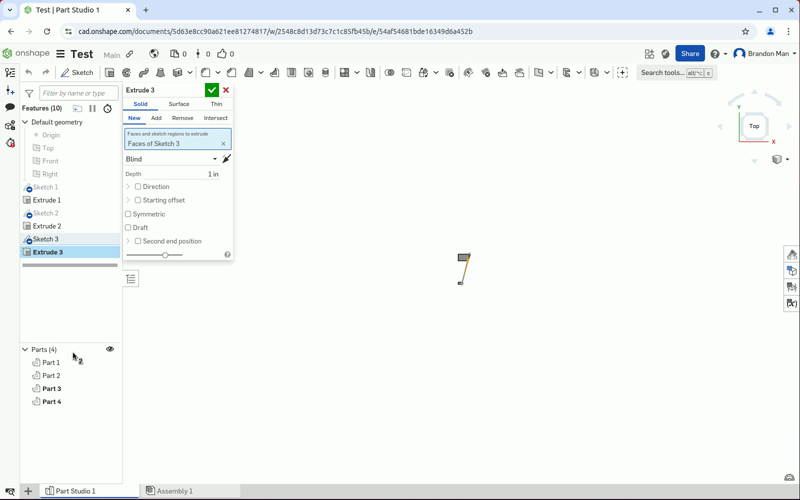
mouse_move(143, 106)
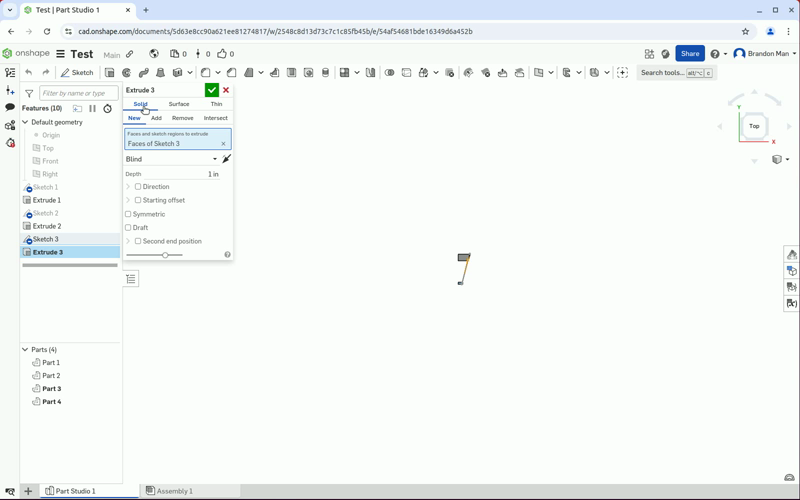
click(143, 106)
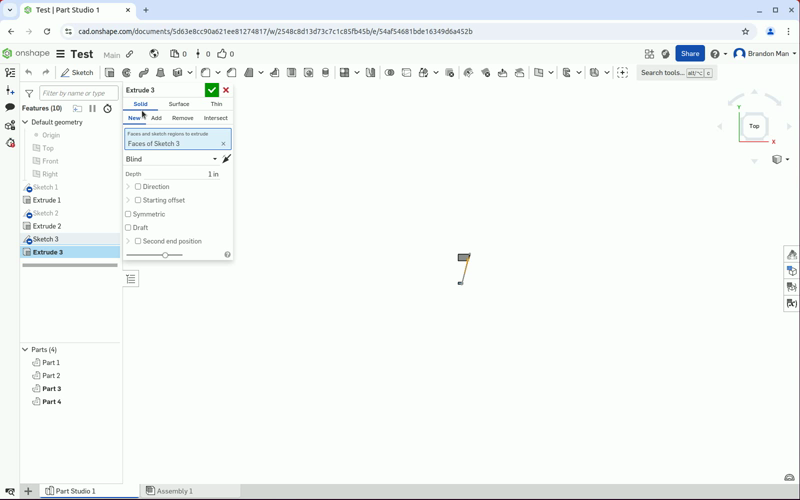
mouse_move(137, 120)
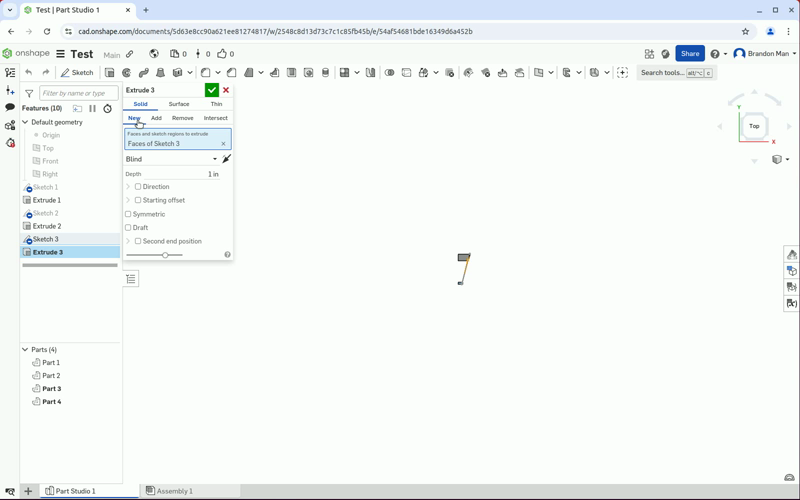
click(137, 120)
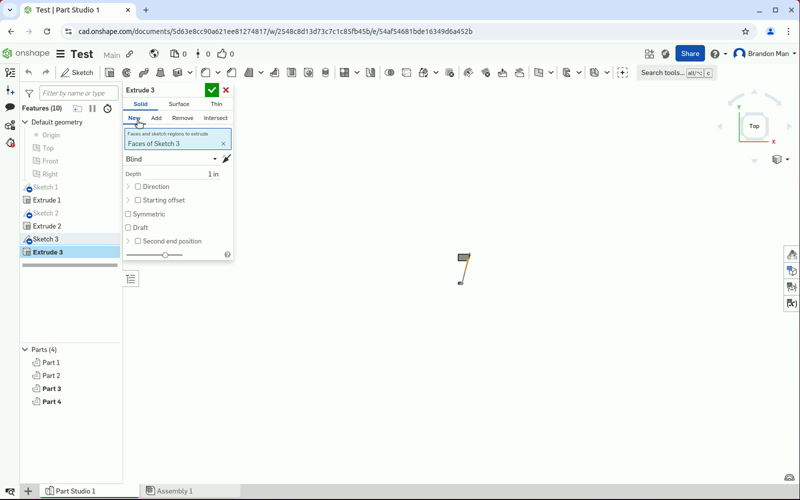
key(tab, 4)
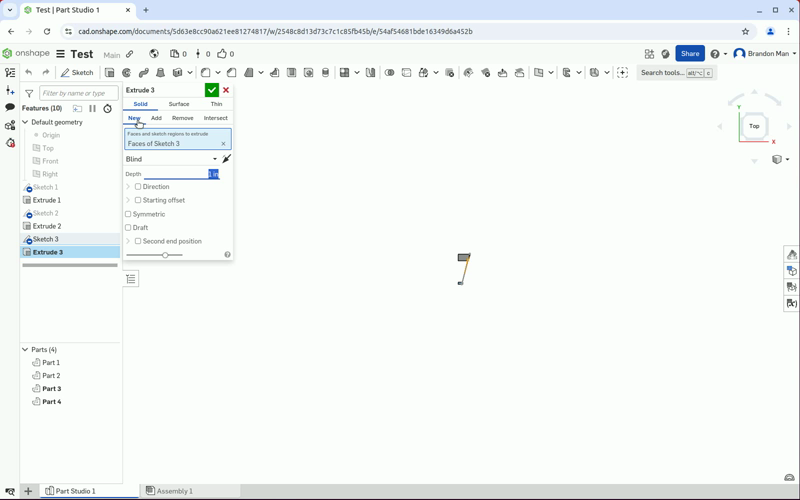
text(23.108)
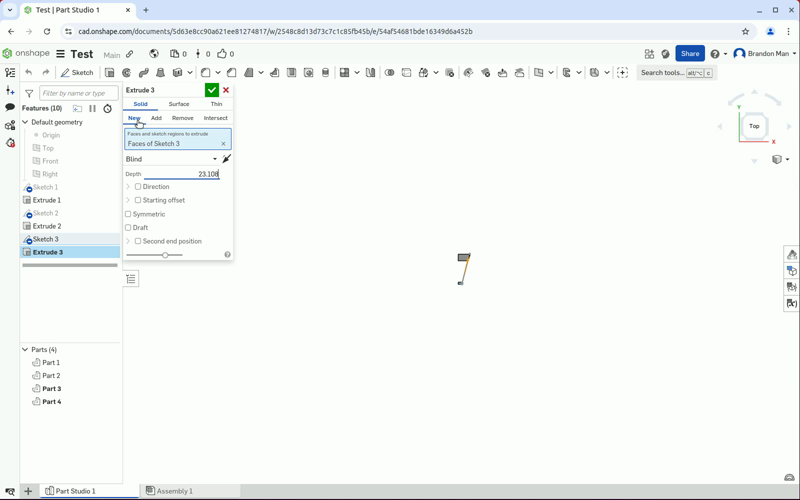
key(enter)
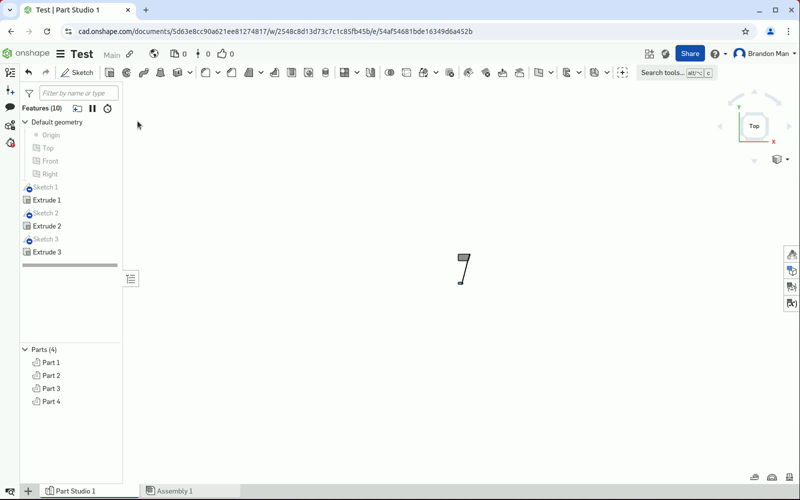
key(shift+h)
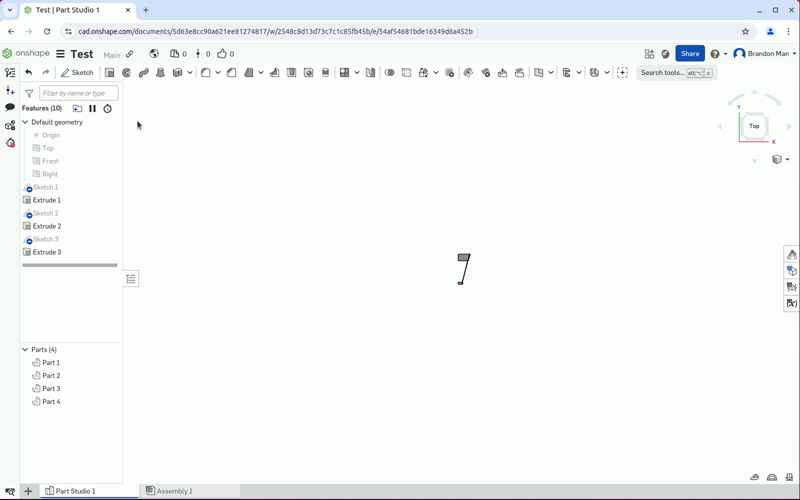
key(shift+h)
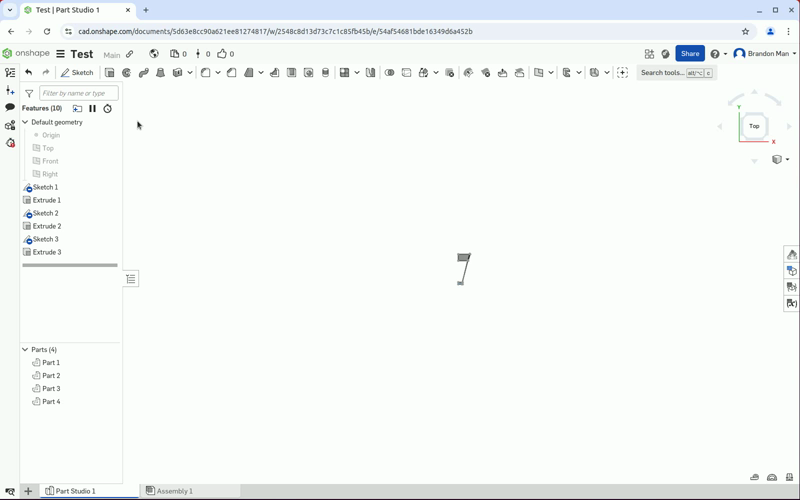
key(shift+7)
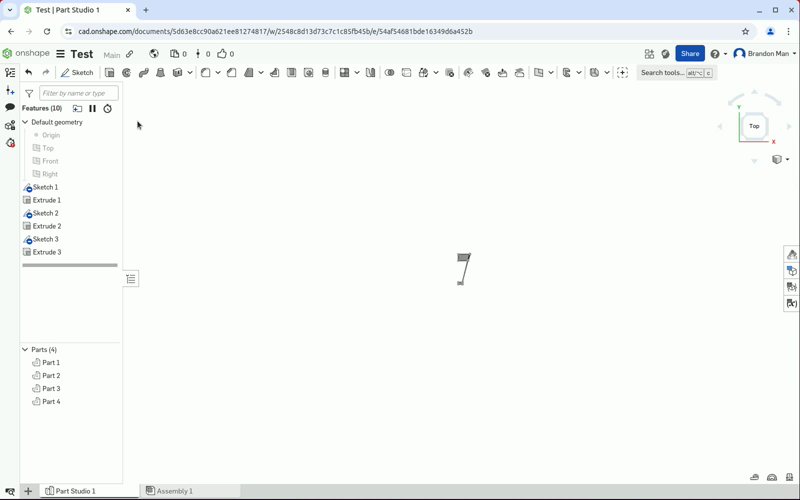
key(up, 3)
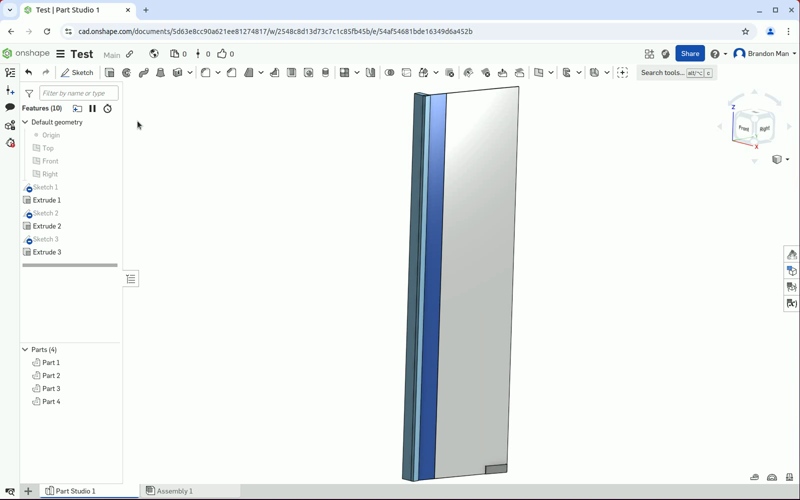
key(left, 3)
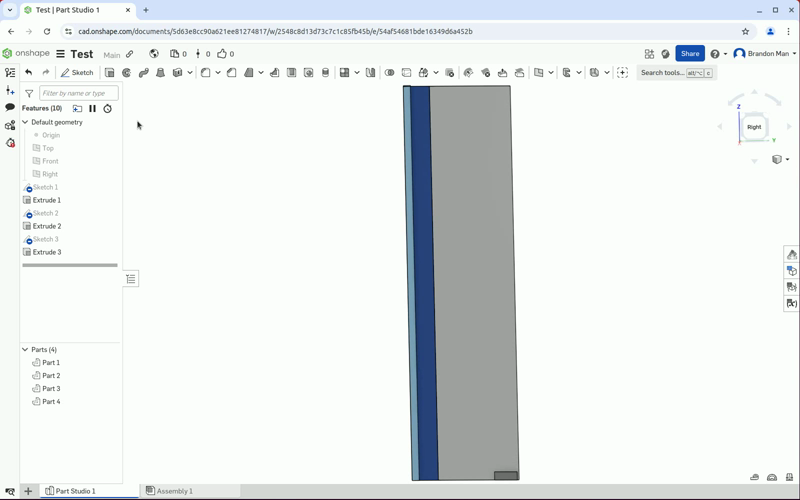
key(right, 3)
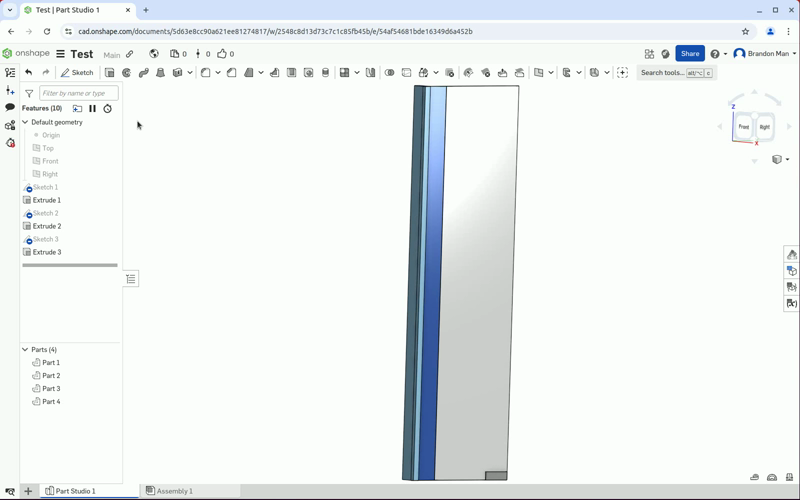
key(down, 3)
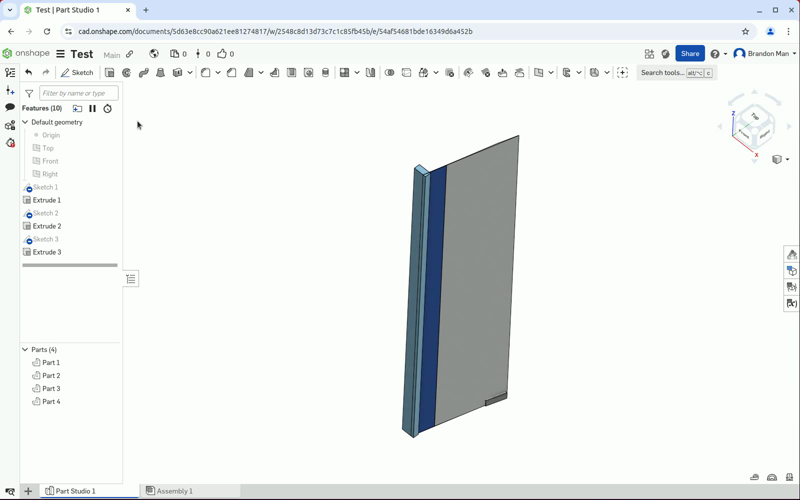
mouse_move(73, 189)
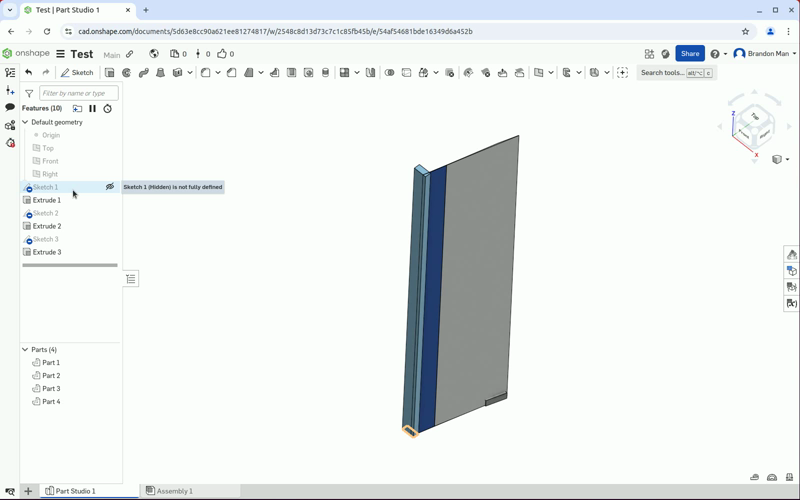
click(73, 189)